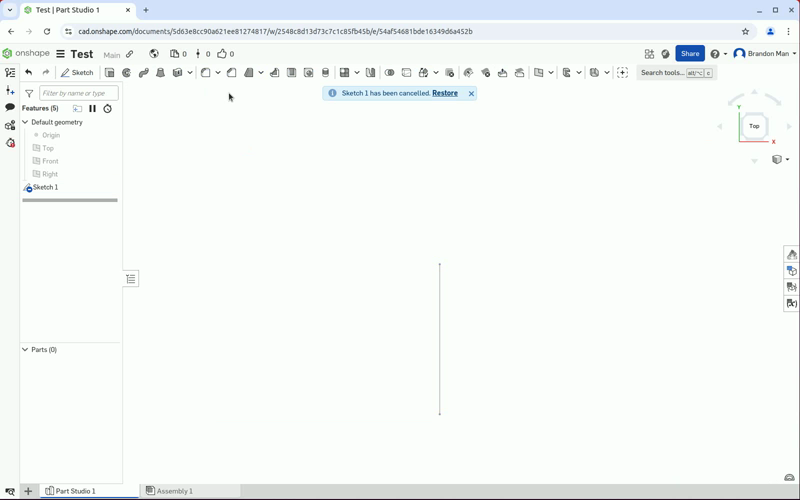
key(shift+h)
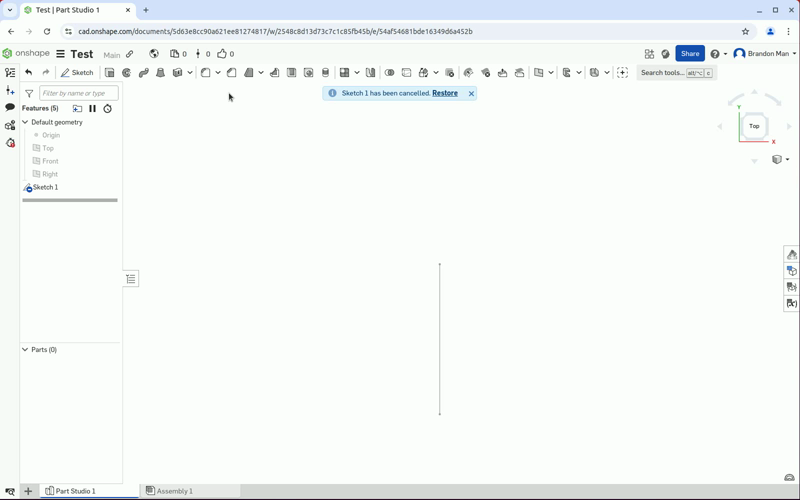
key(shift+s)
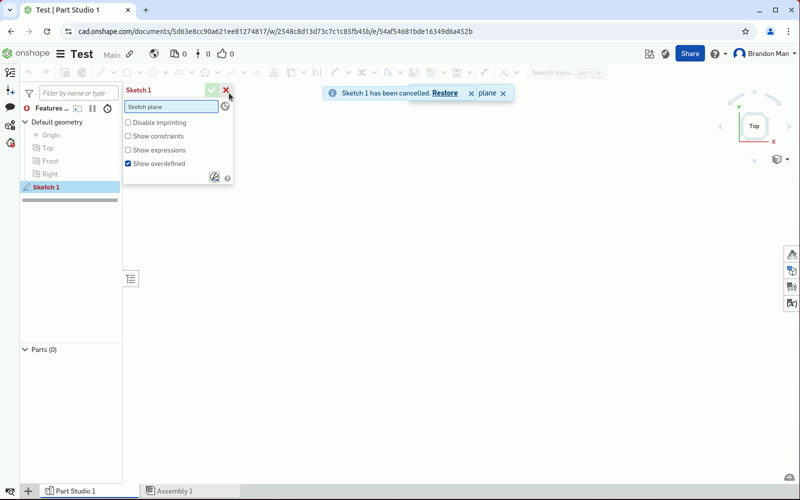
mouse_move(73, 150)
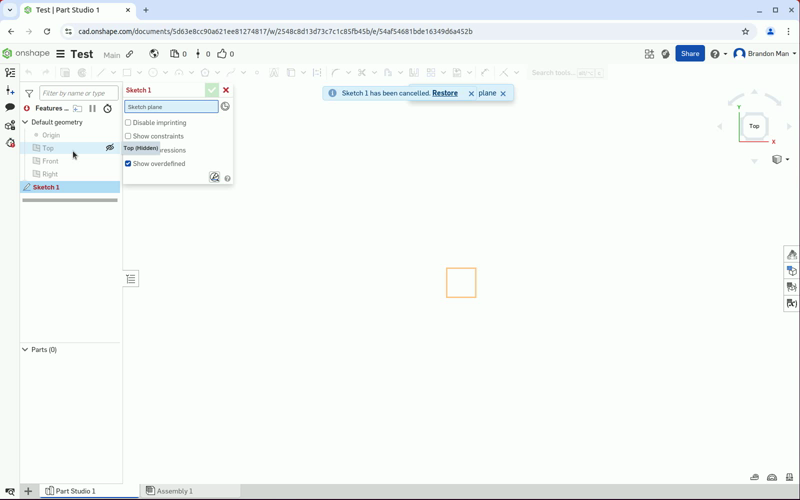
click(73, 150)
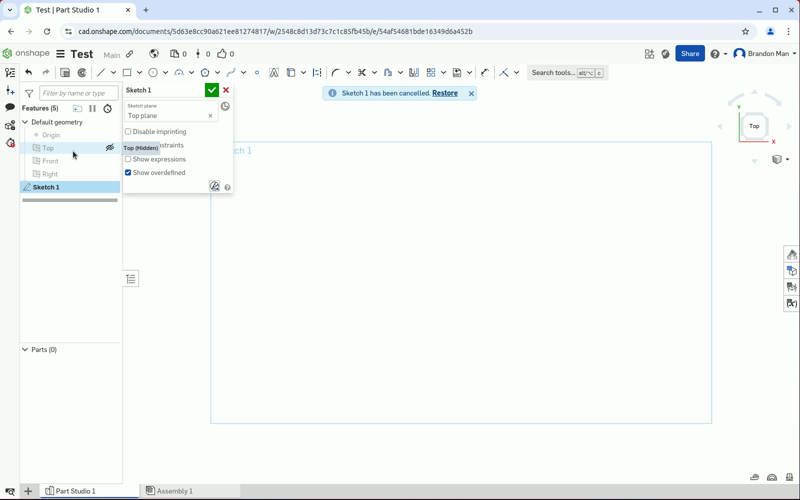
mouse_move(73, 352)
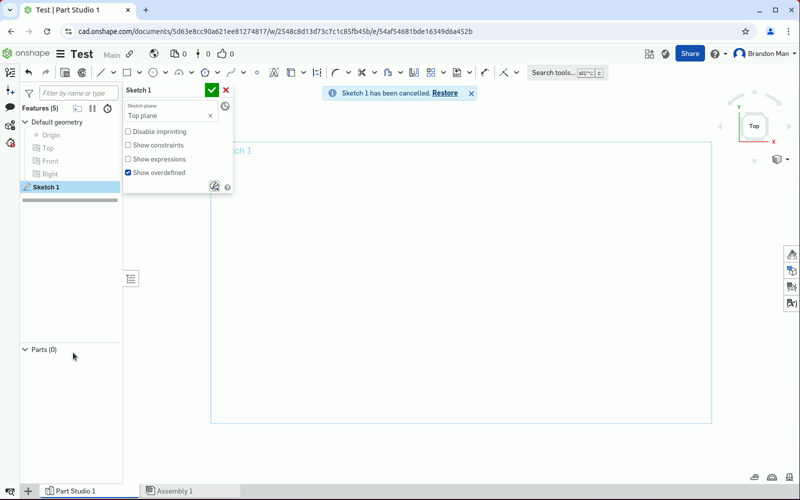
key(y)
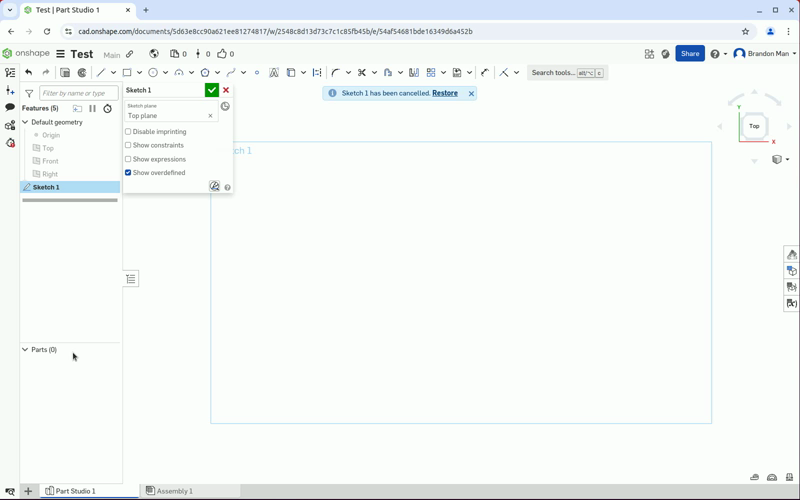
key(a)
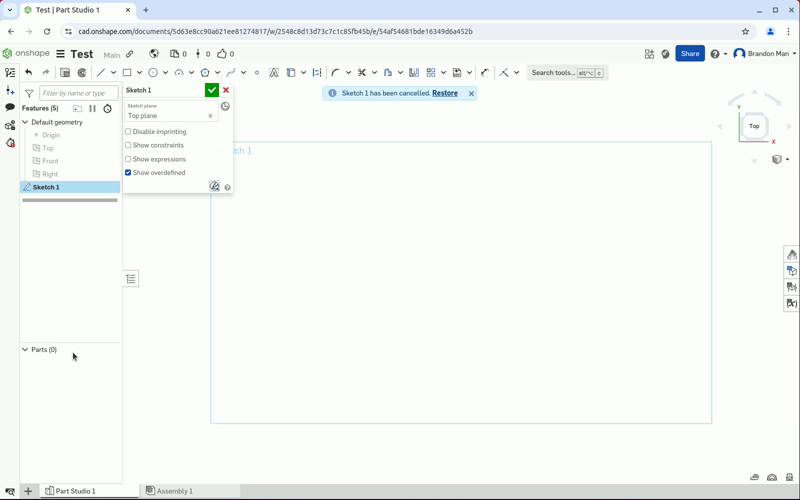
key_down(shift)
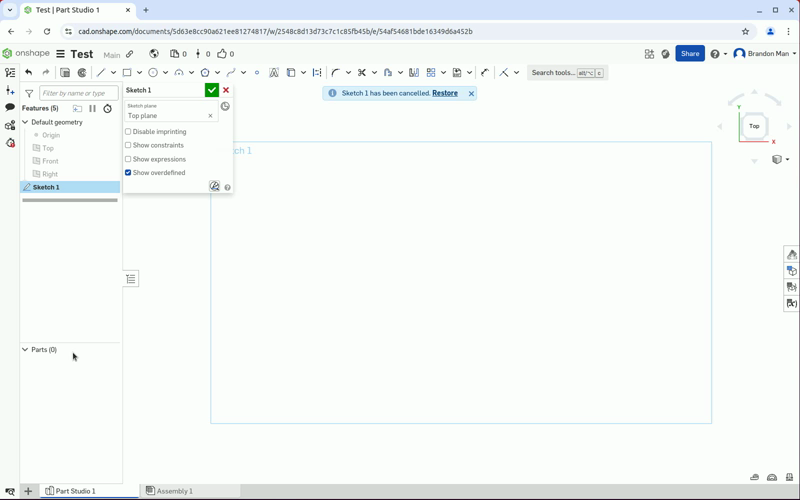
mouse_move(348, 355)
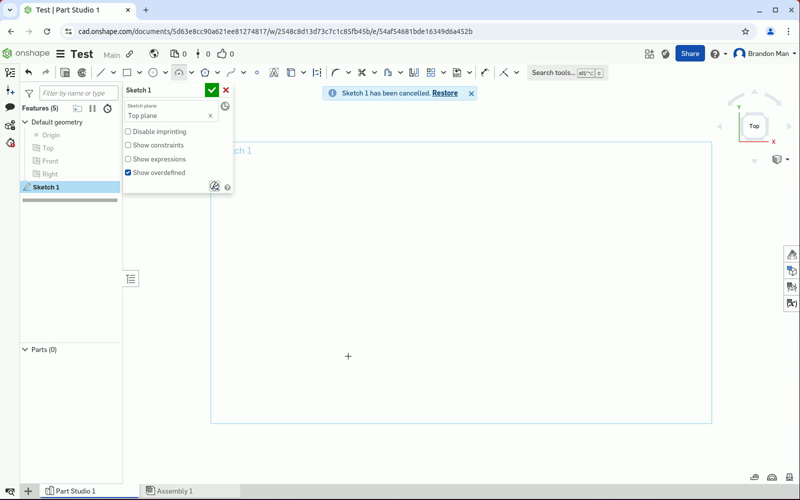
click(348, 355)
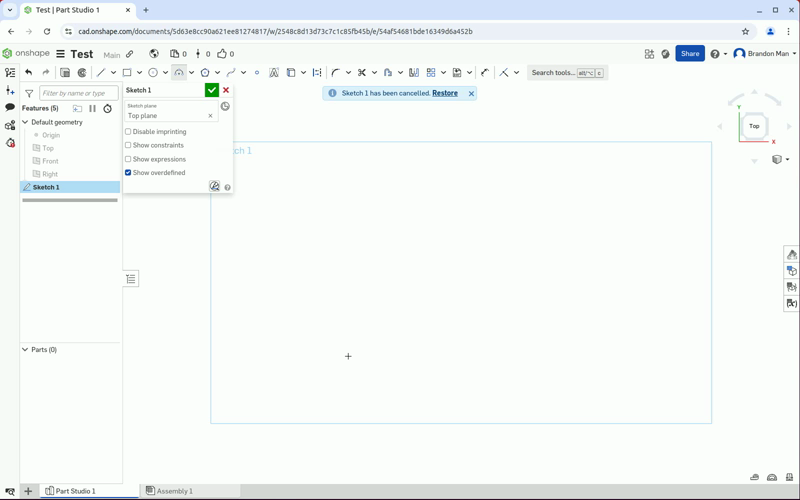
key_up(shift)
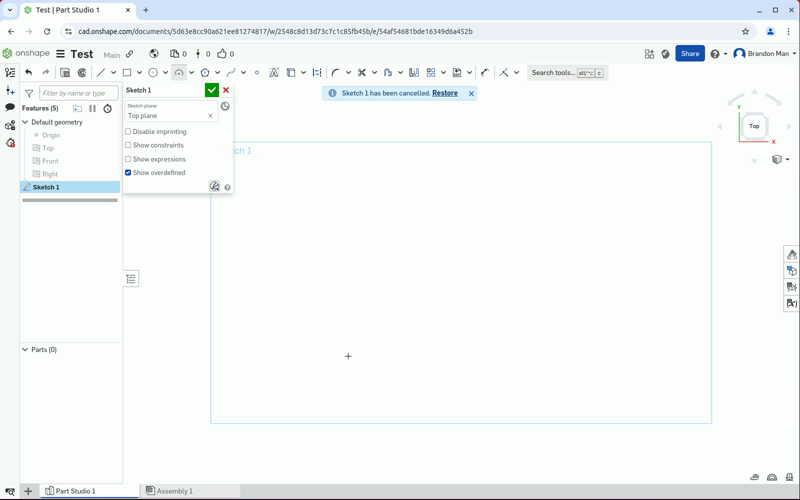
key_down(shift)
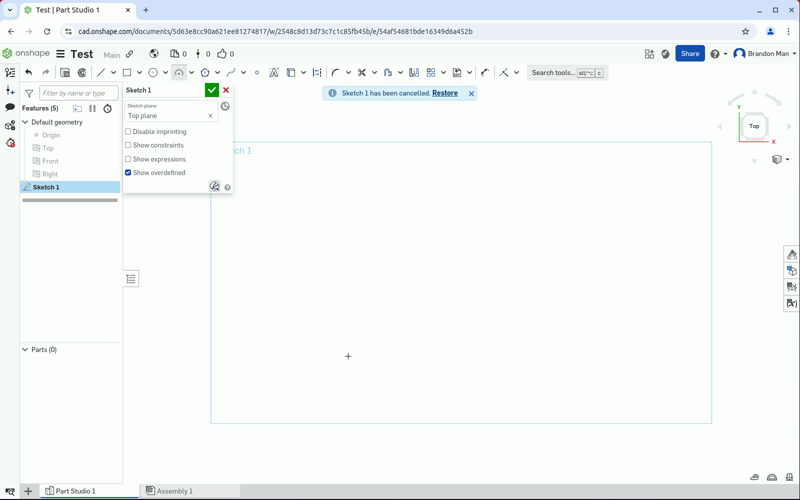
mouse_move(388, 395)
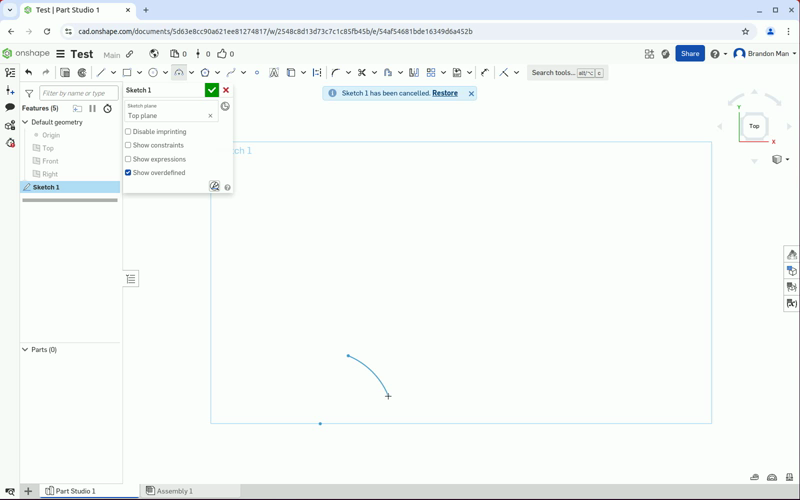
click(388, 395)
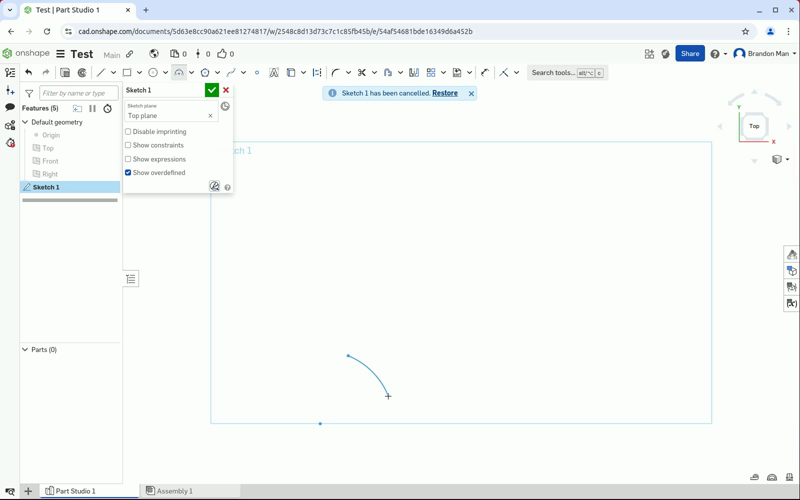
mouse_move(359, 383)
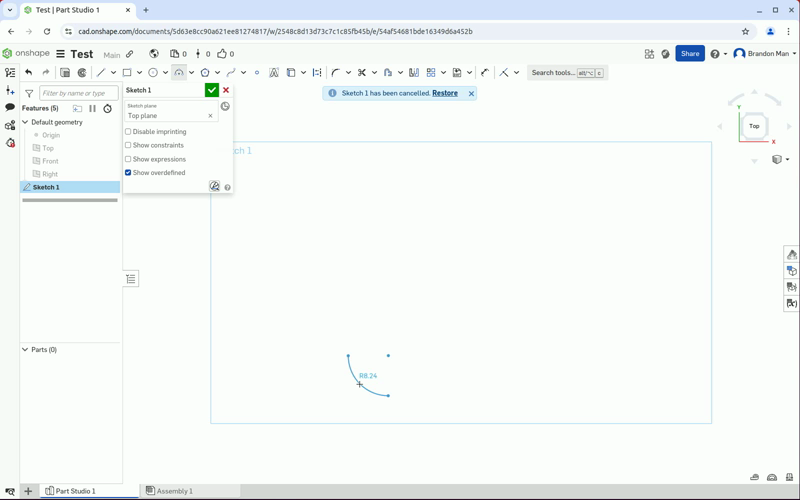
click(359, 383)
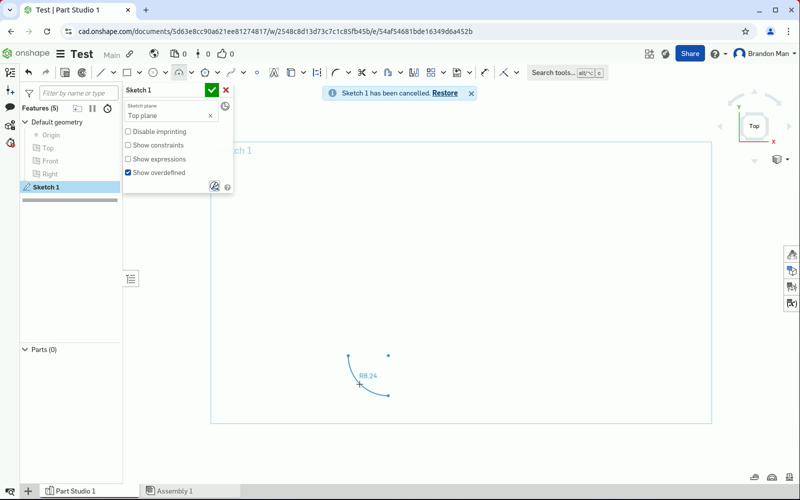
key_up(shift)
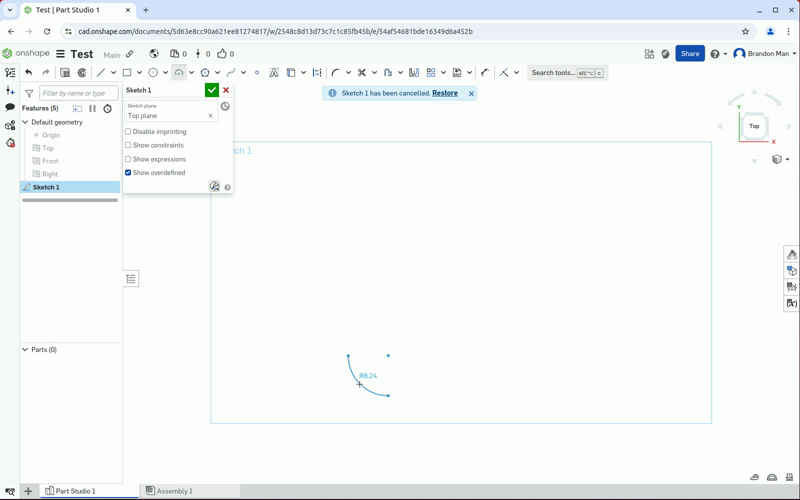
key(esc)
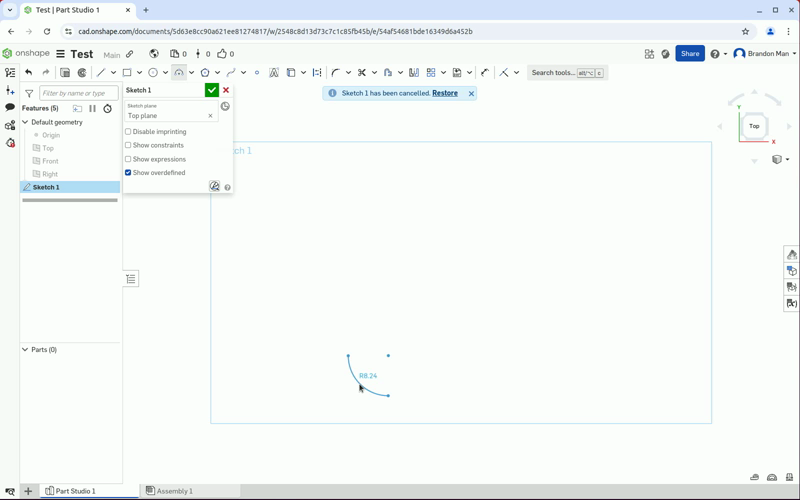
key(l)
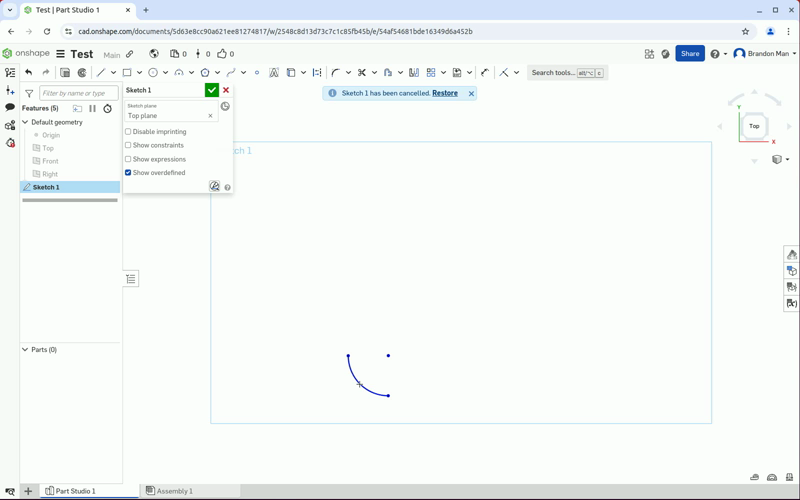
mouse_move(388, 395)
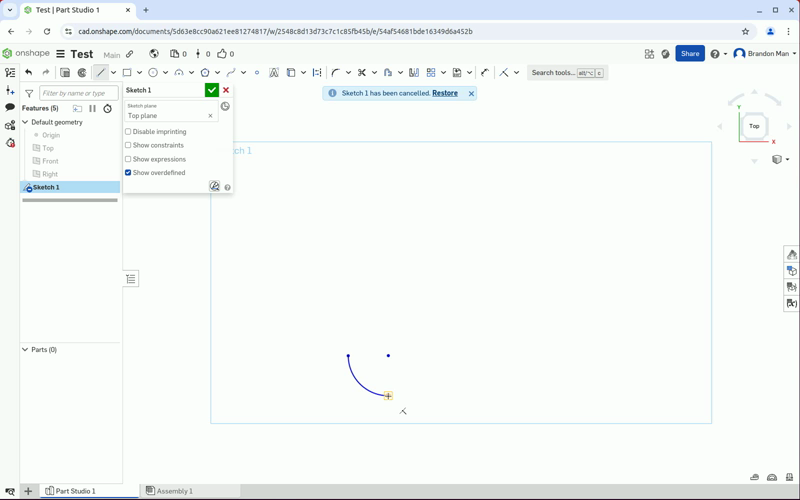
click(388, 395)
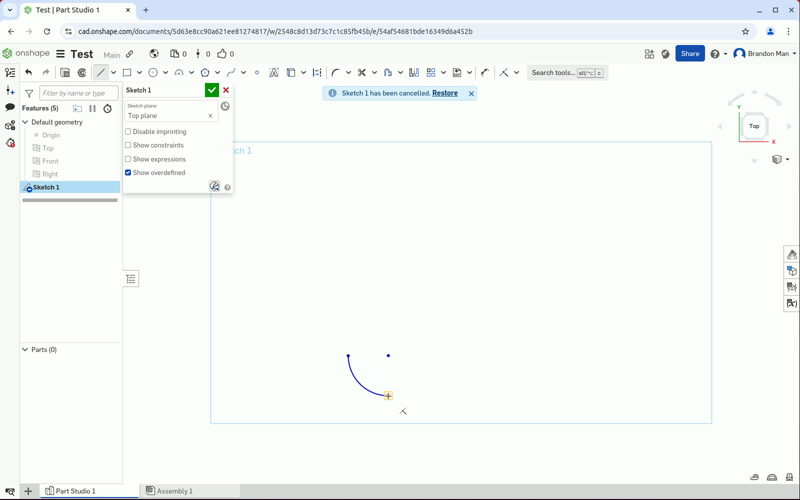
key_down(shift)
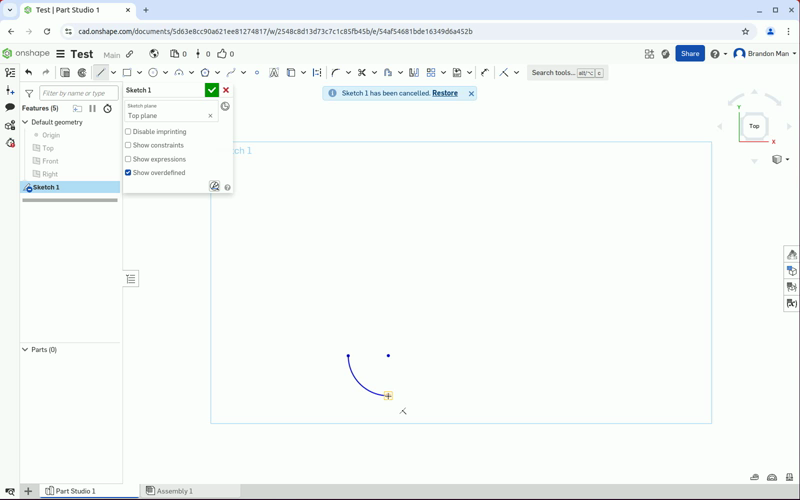
mouse_move(532, 395)
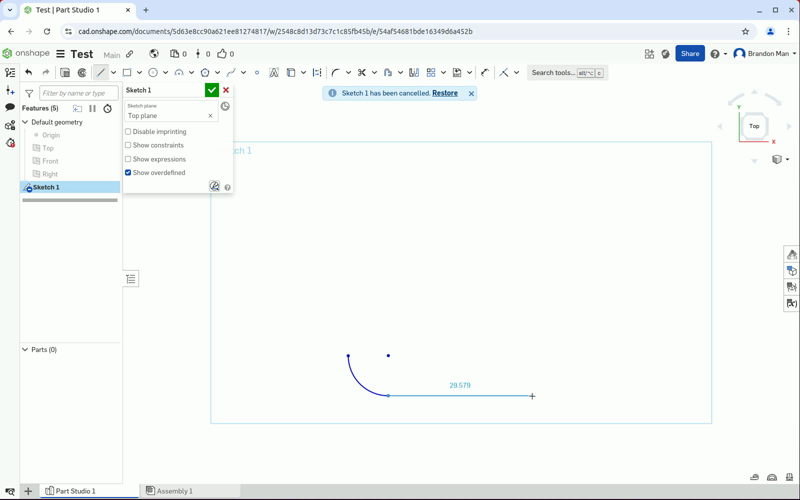
click(532, 395)
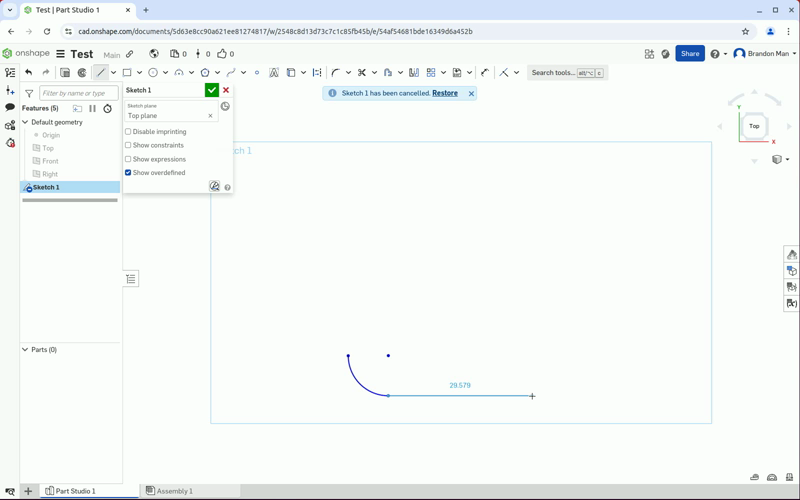
key_up(shift)
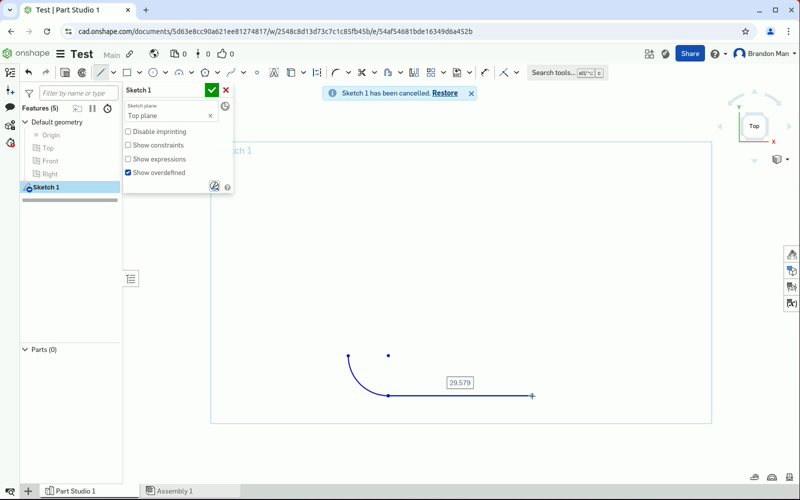
key(esc)
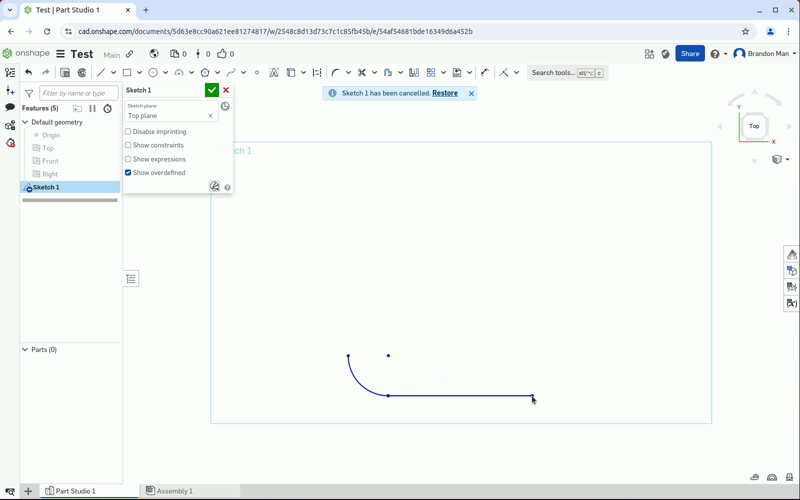
key(a)
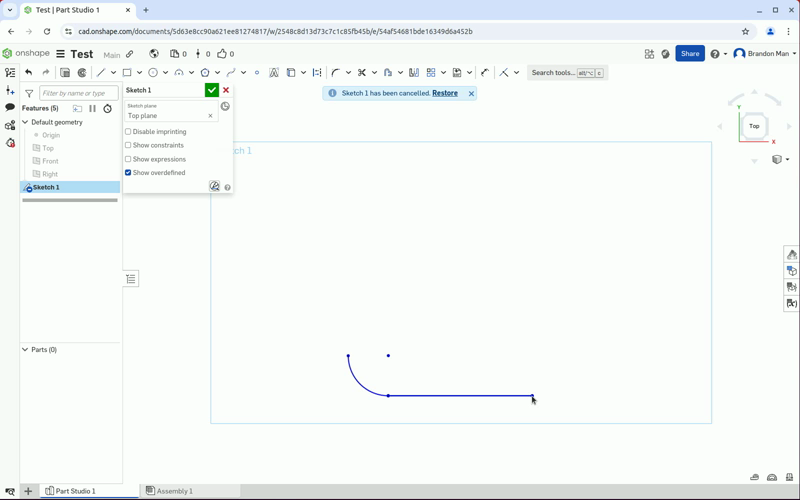
mouse_move(532, 395)
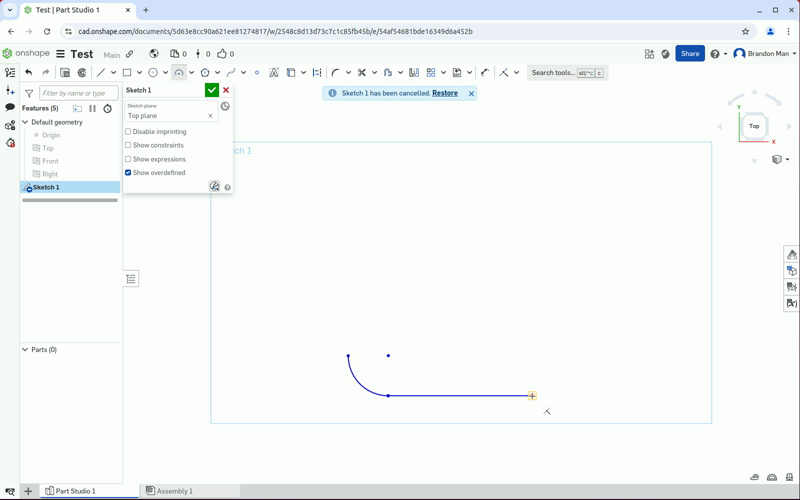
click(532, 395)
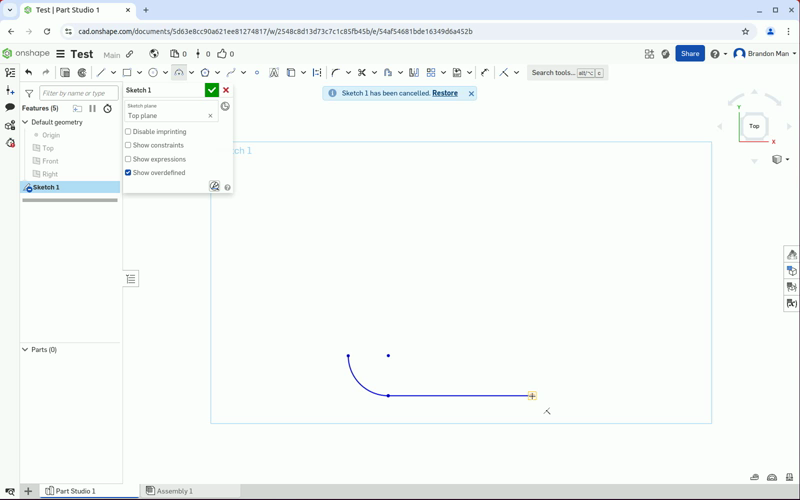
key_down(shift)
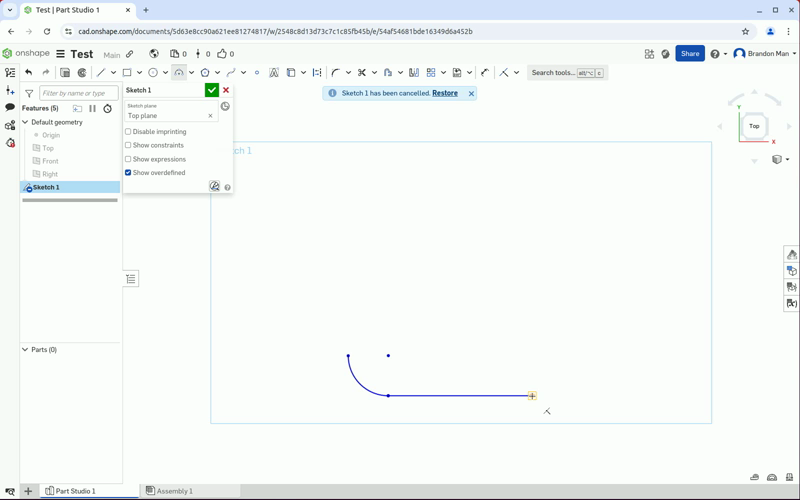
mouse_move(572, 355)
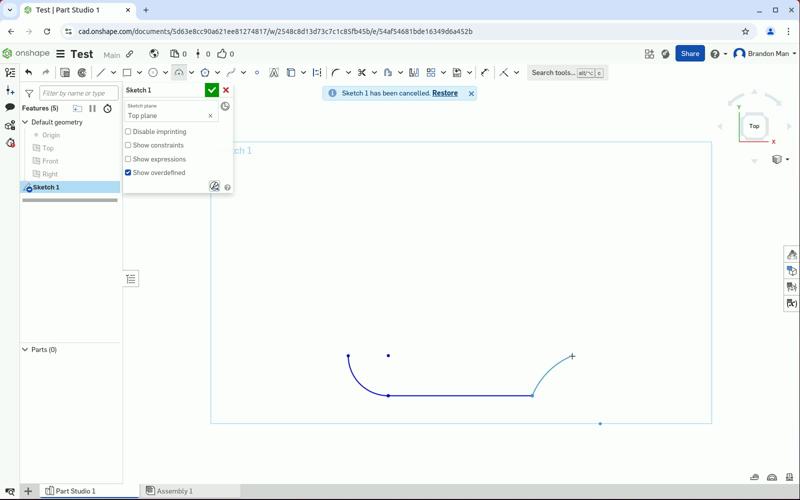
click(572, 355)
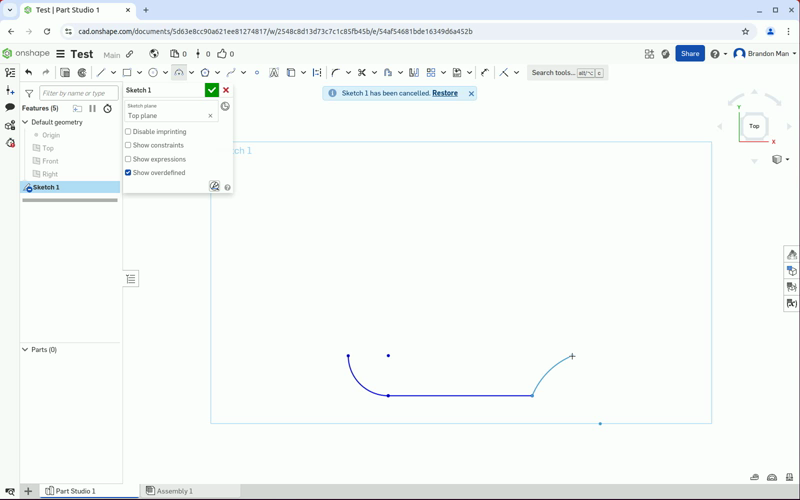
mouse_move(560, 383)
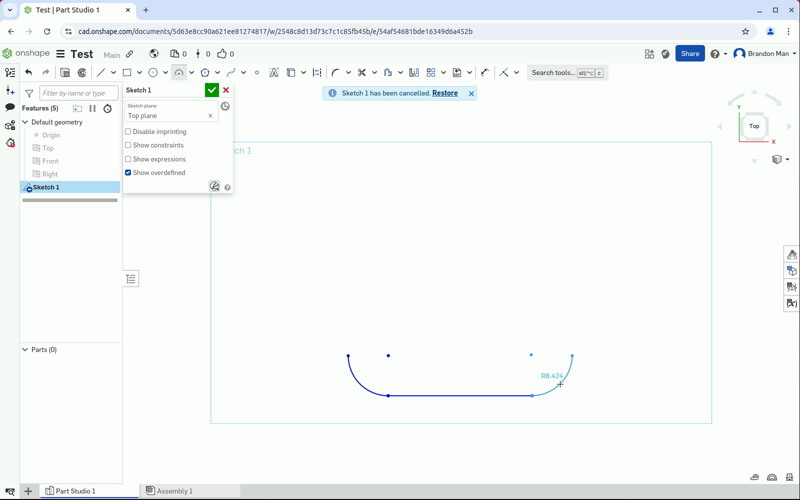
click(560, 383)
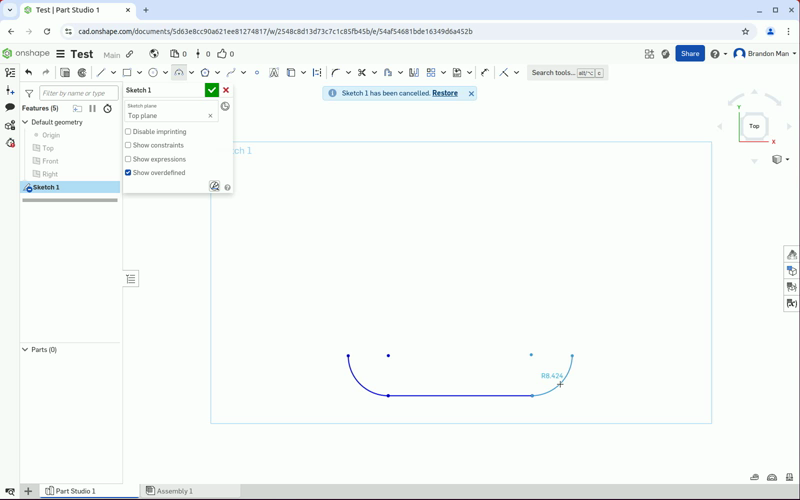
key_up(shift)
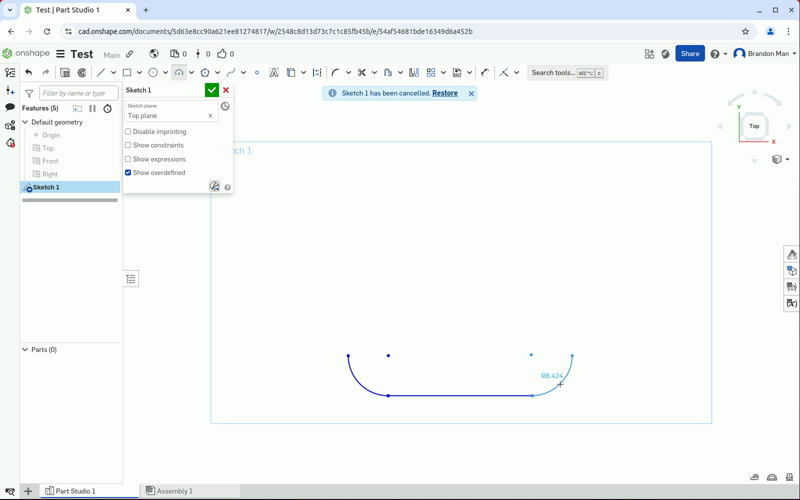
key(esc)
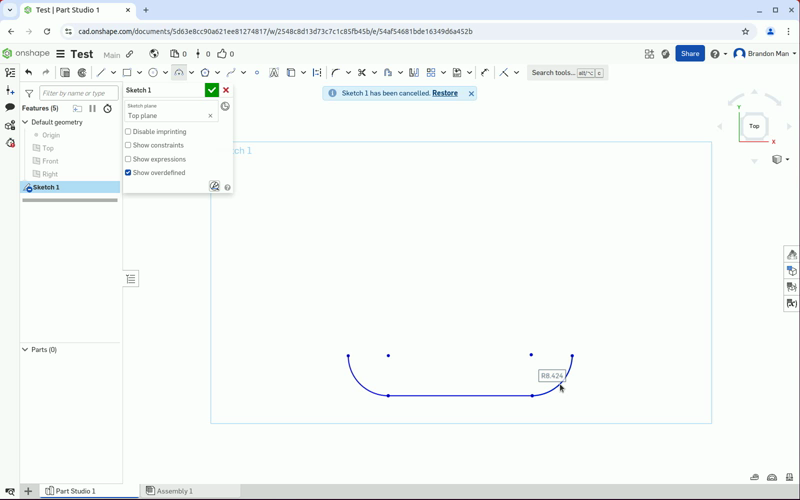
key(l)
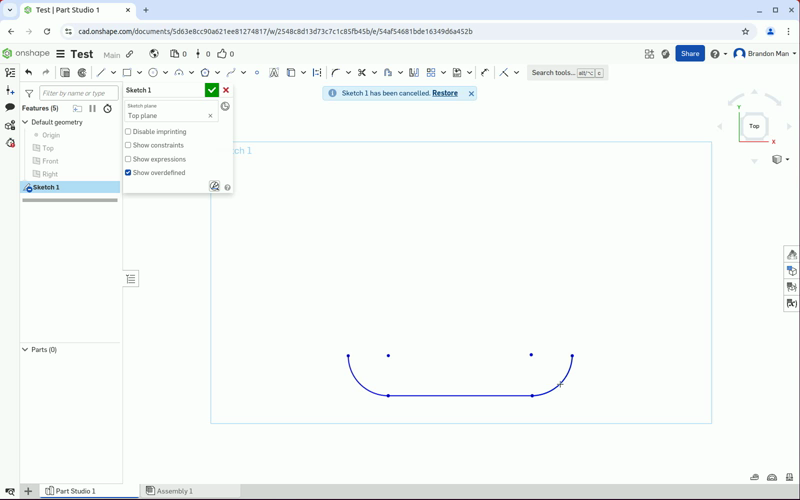
mouse_move(572, 355)
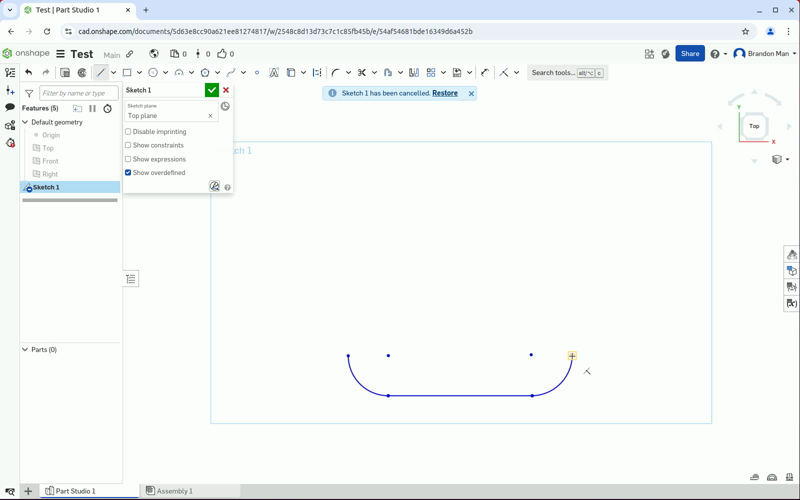
click(572, 355)
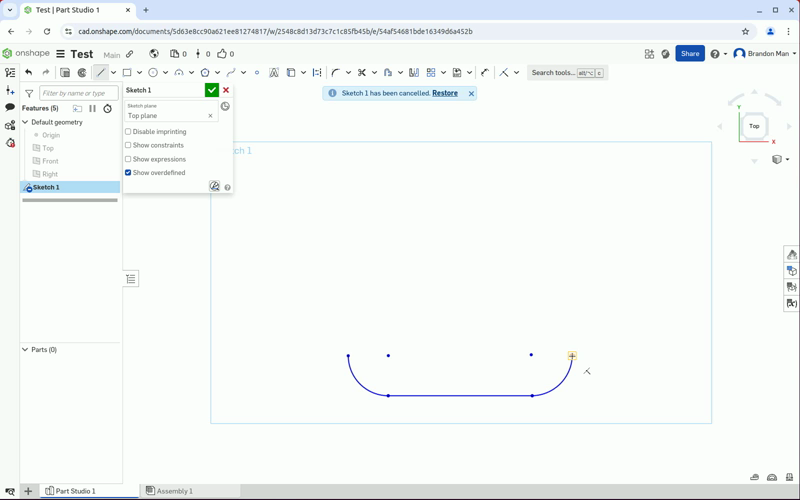
key_down(shift)
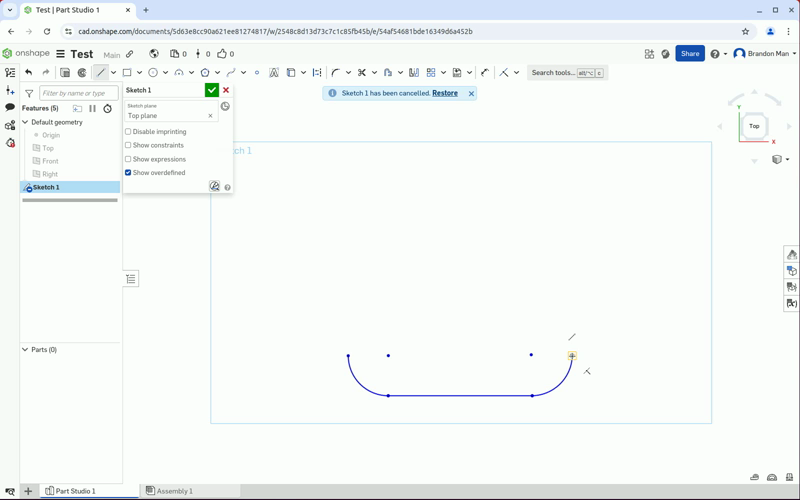
mouse_move(572, 186)
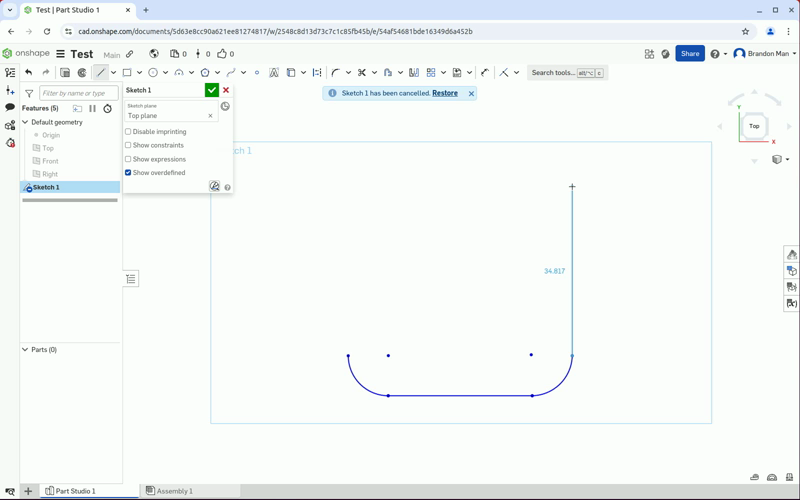
click(572, 186)
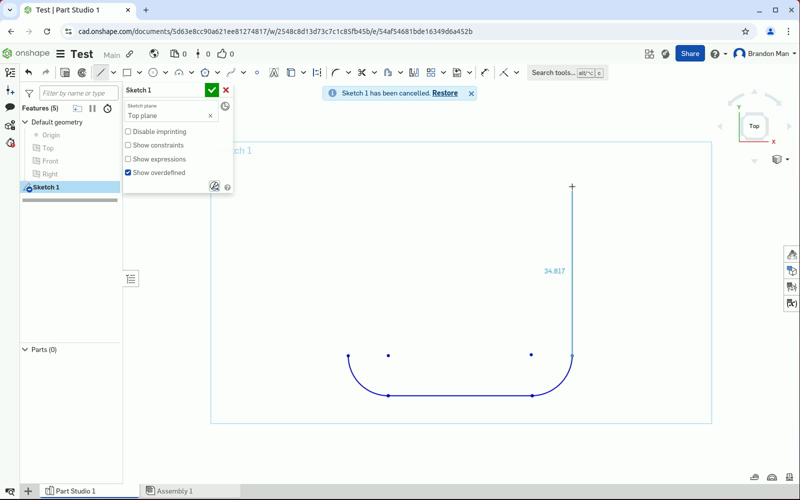
key_up(shift)
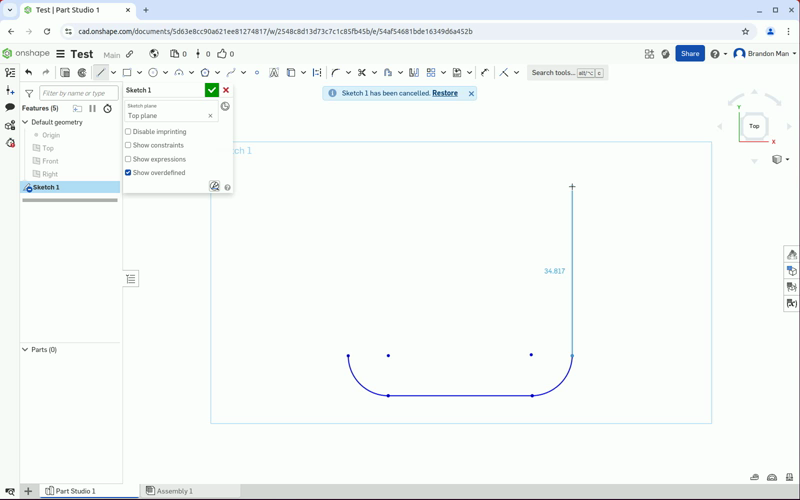
key(esc)
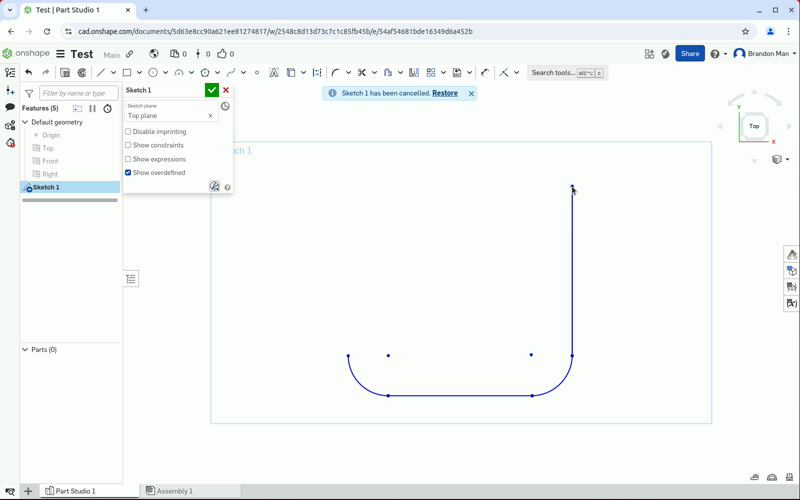
key(a)
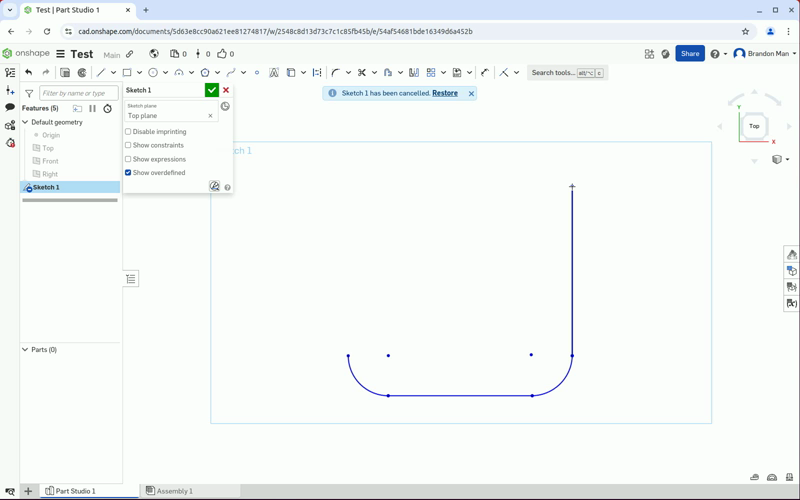
mouse_move(572, 186)
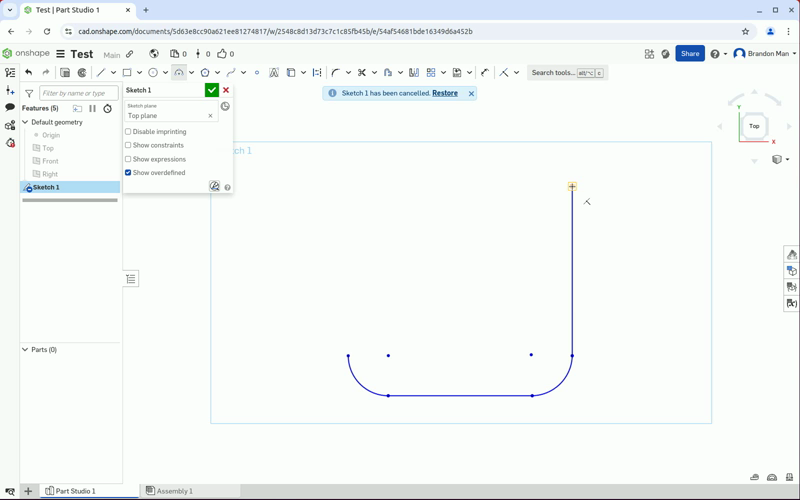
click(572, 186)
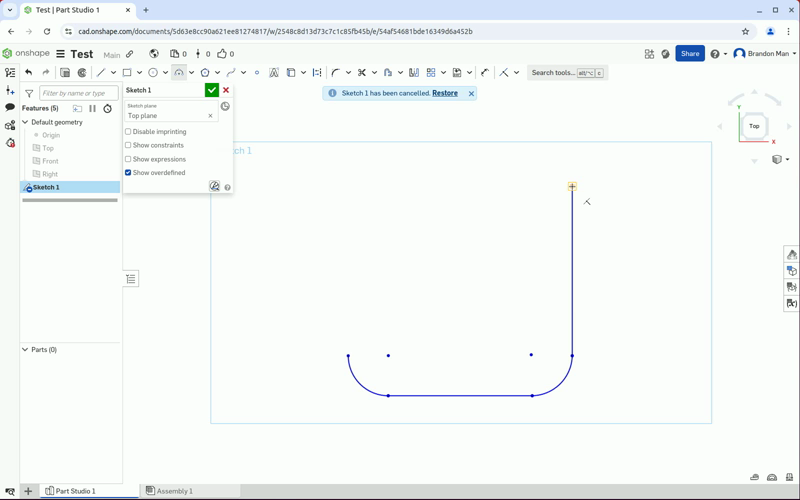
key_down(shift)
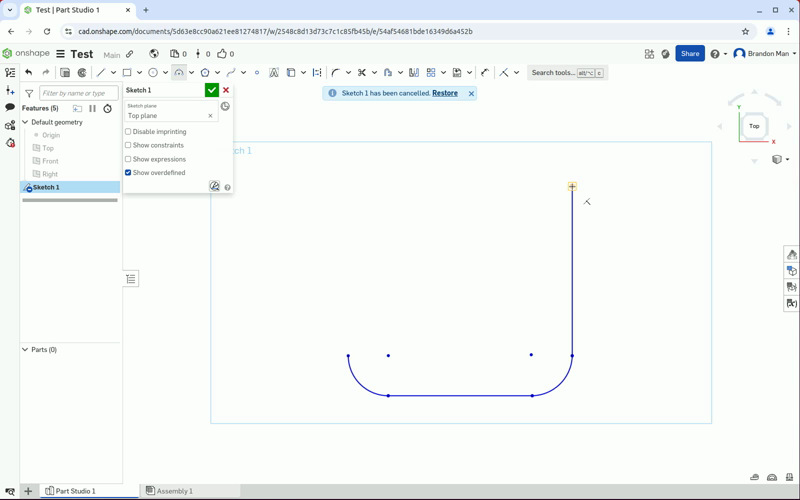
mouse_move(558, 171)
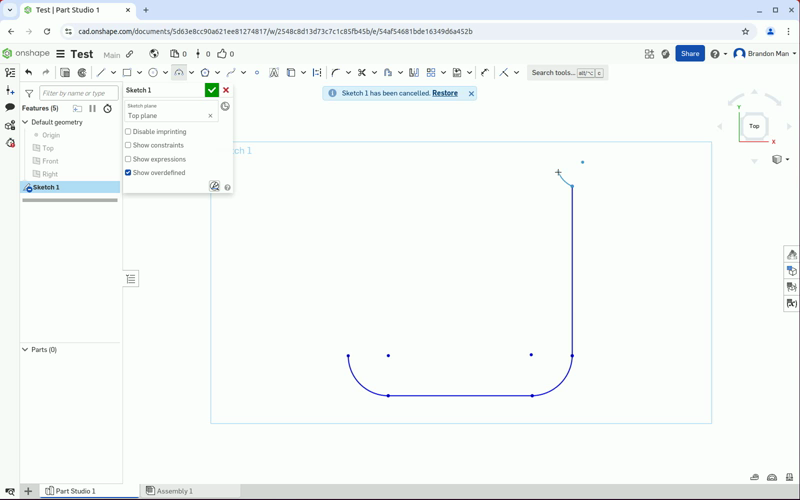
click(558, 171)
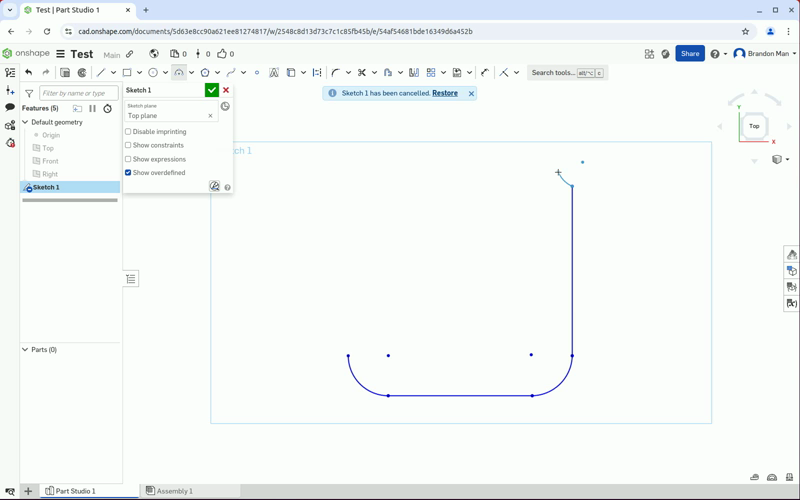
mouse_move(567, 175)
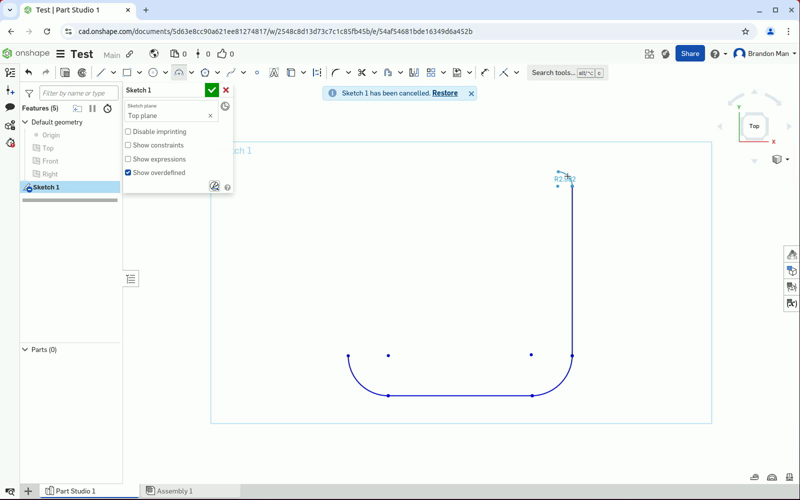
click(567, 175)
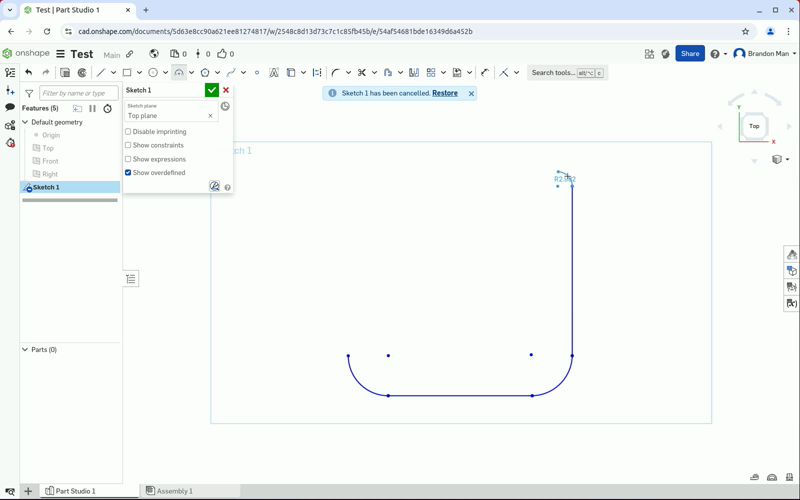
key_up(shift)
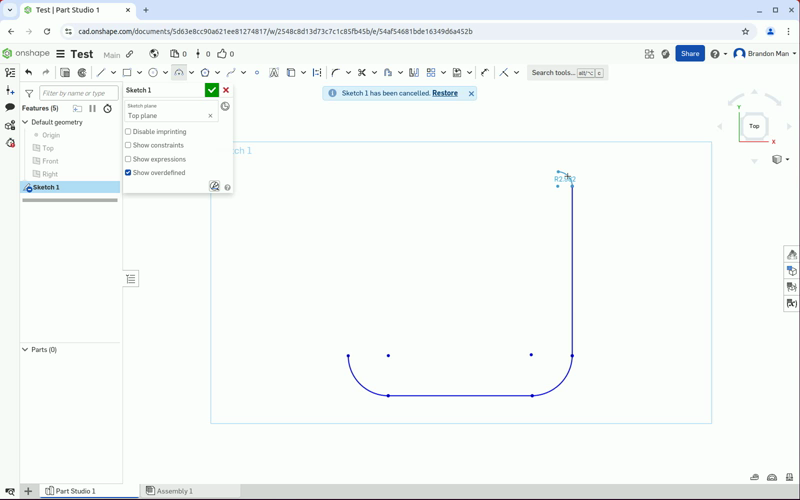
key(esc)
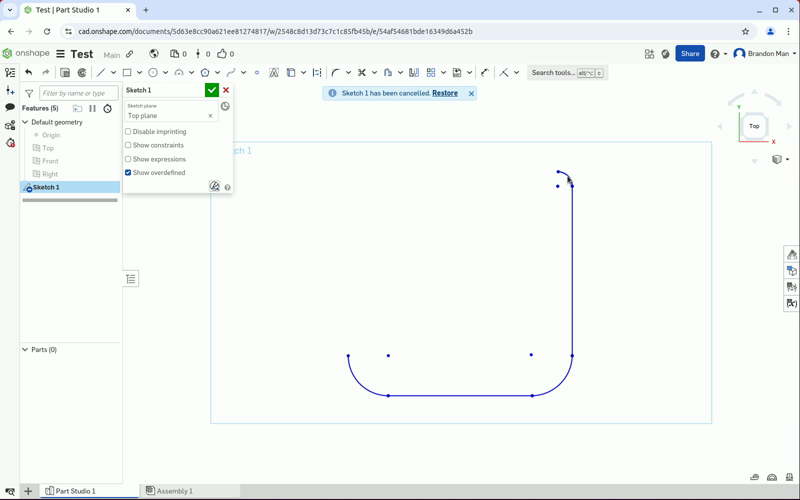
key(l)
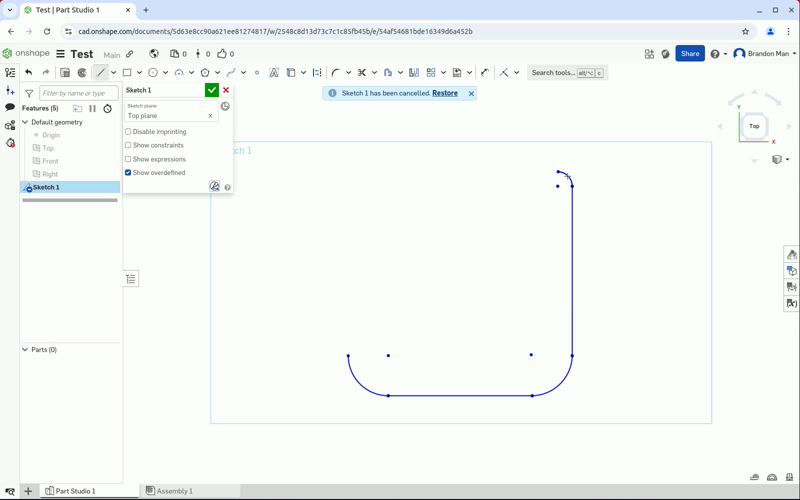
mouse_move(558, 171)
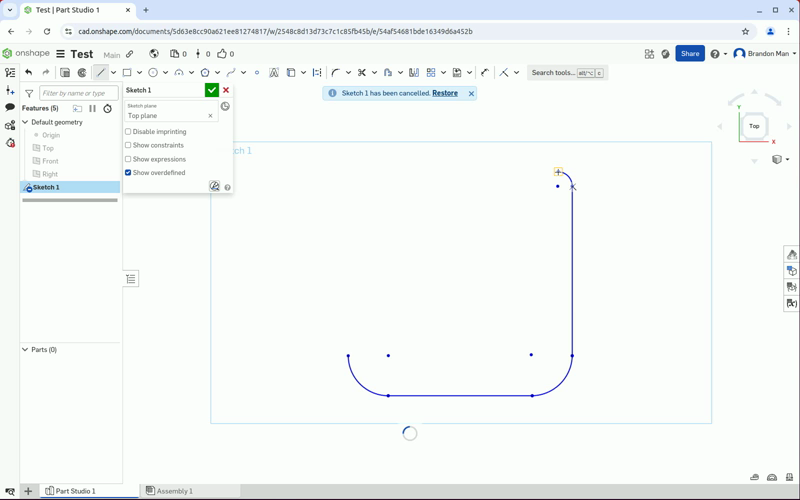
click(558, 171)
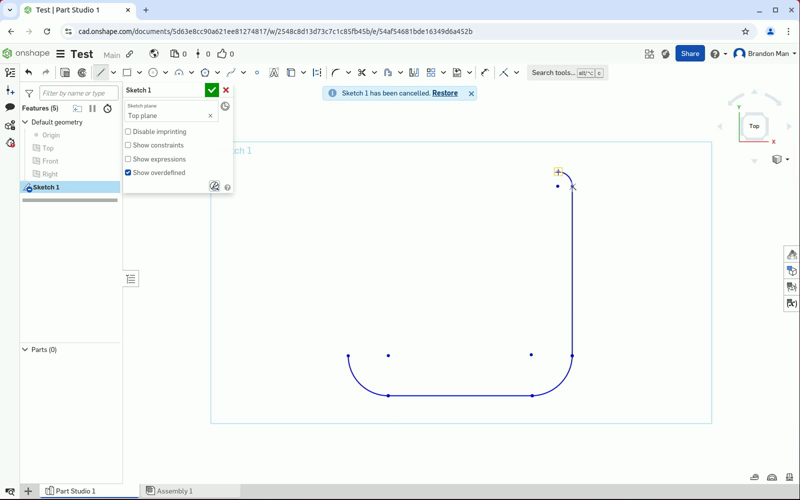
key_down(shift)
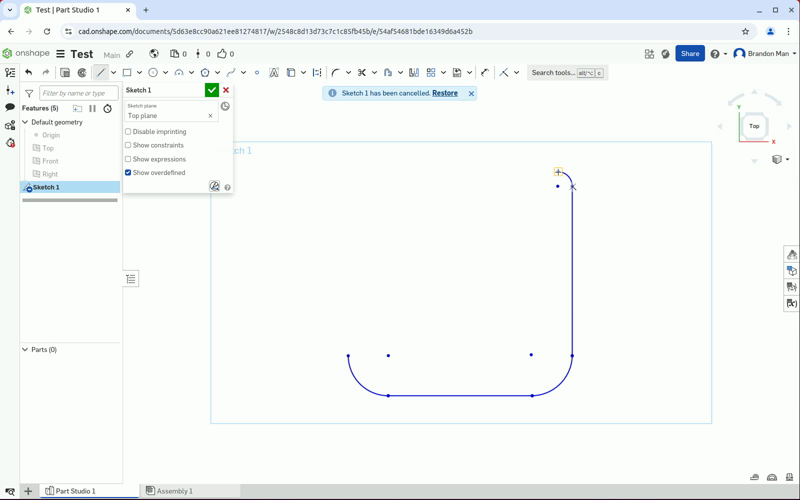
mouse_move(362, 171)
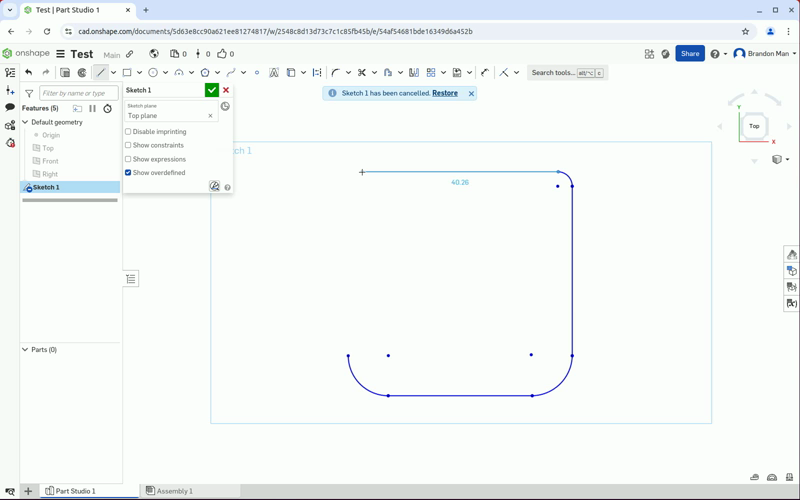
click(362, 171)
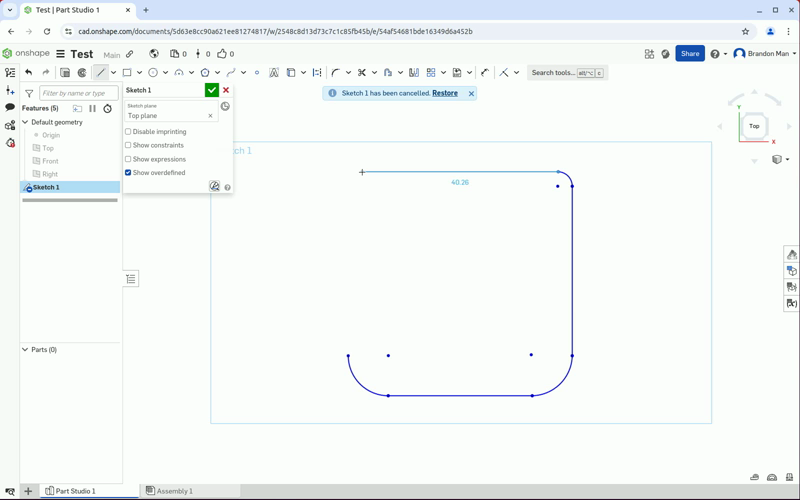
key_up(shift)
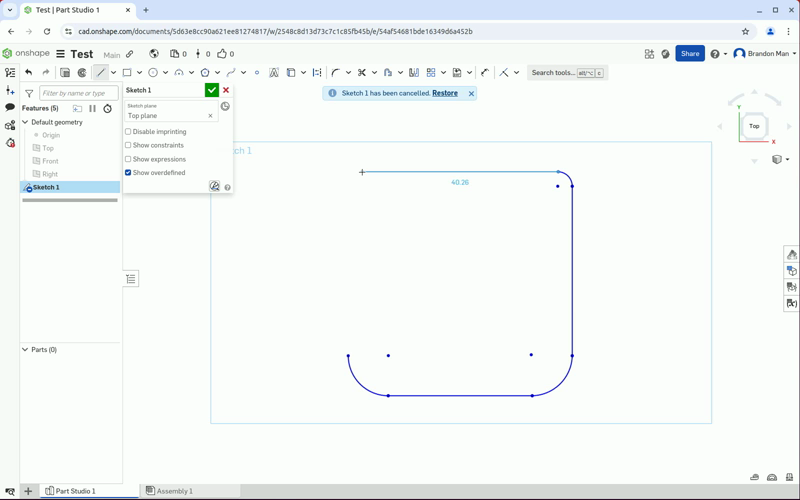
key(esc)
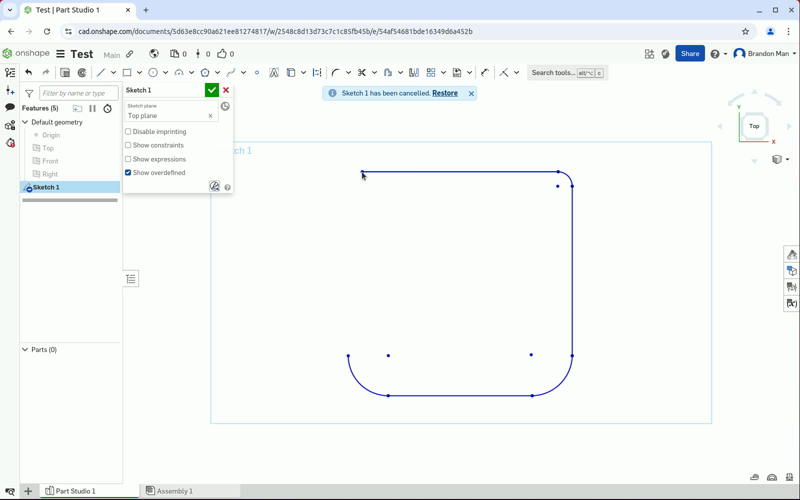
key(a)
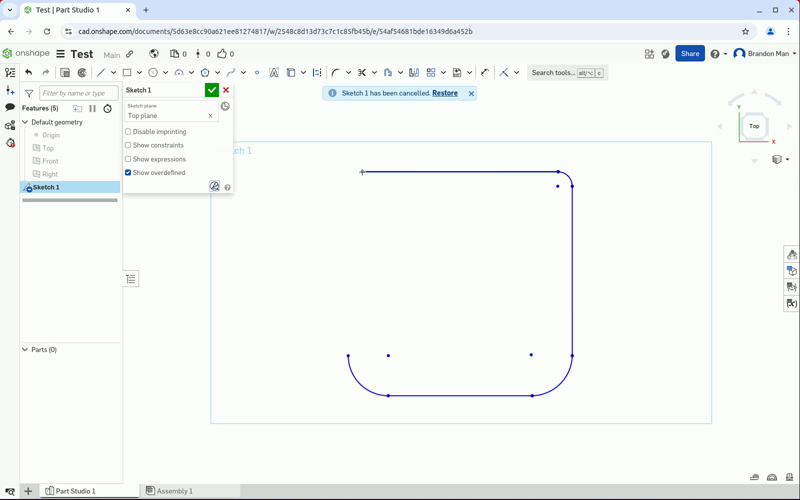
mouse_move(362, 171)
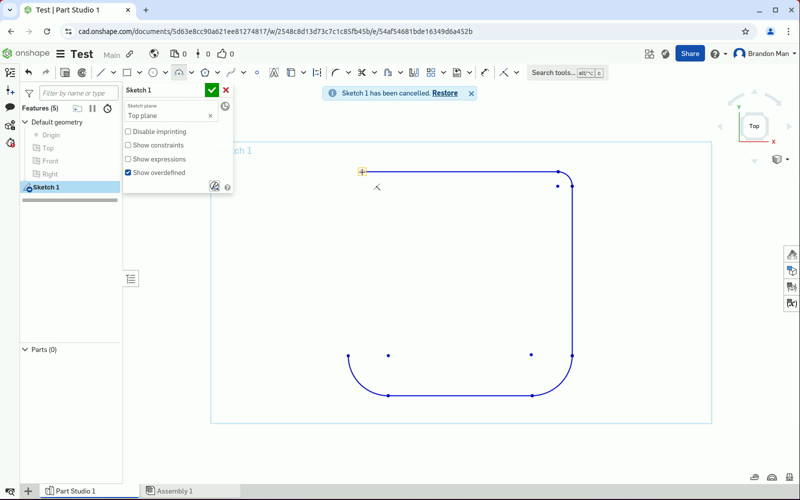
click(362, 171)
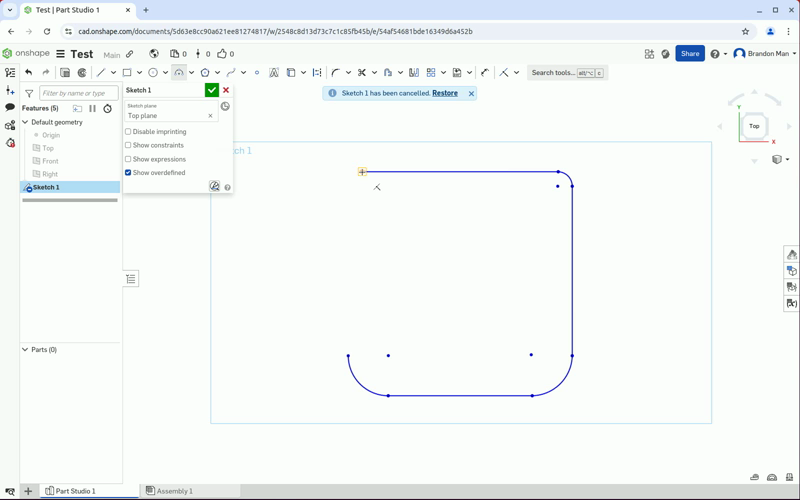
key_down(shift)
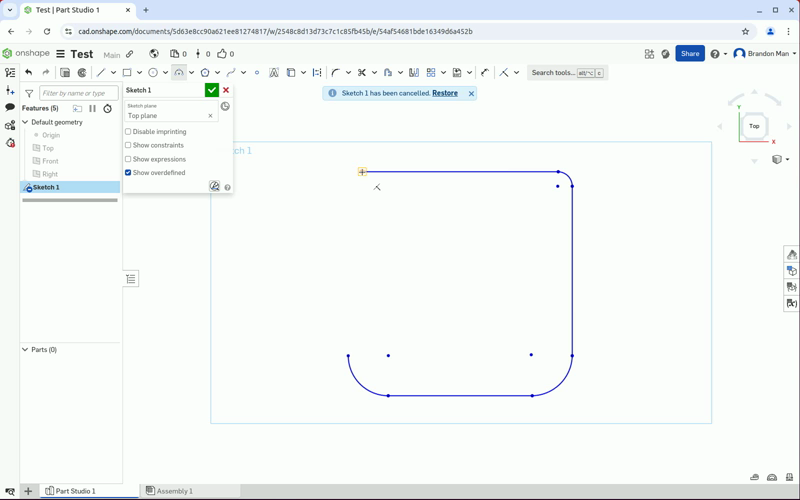
mouse_move(348, 186)
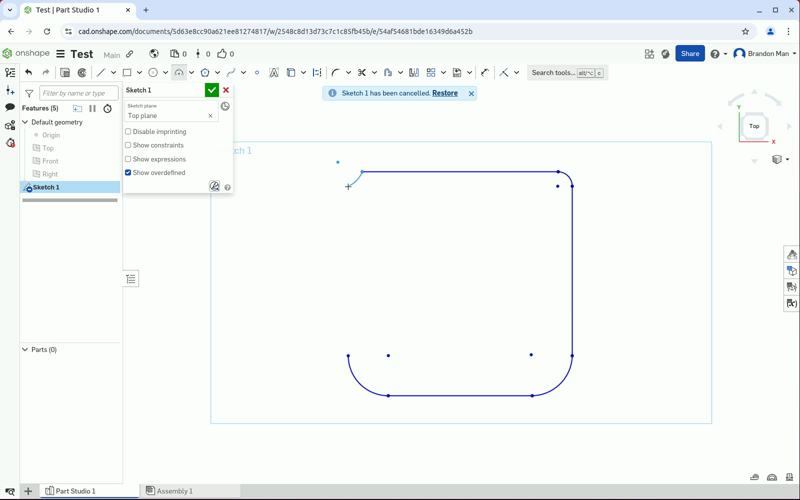
click(348, 186)
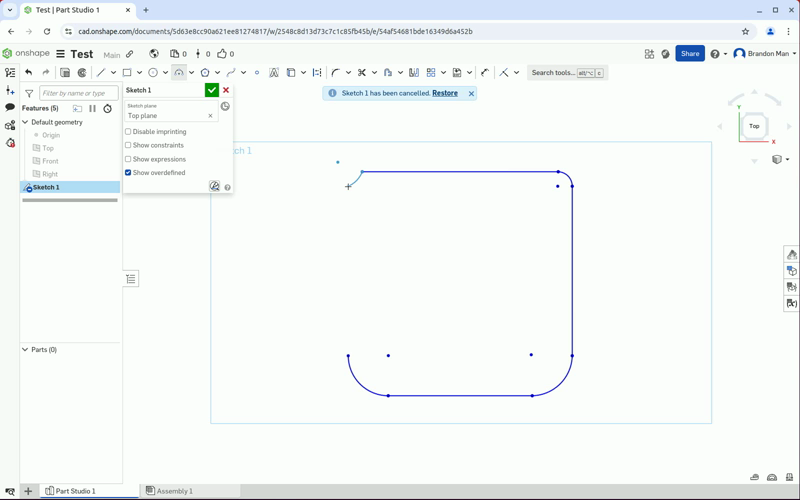
mouse_move(352, 175)
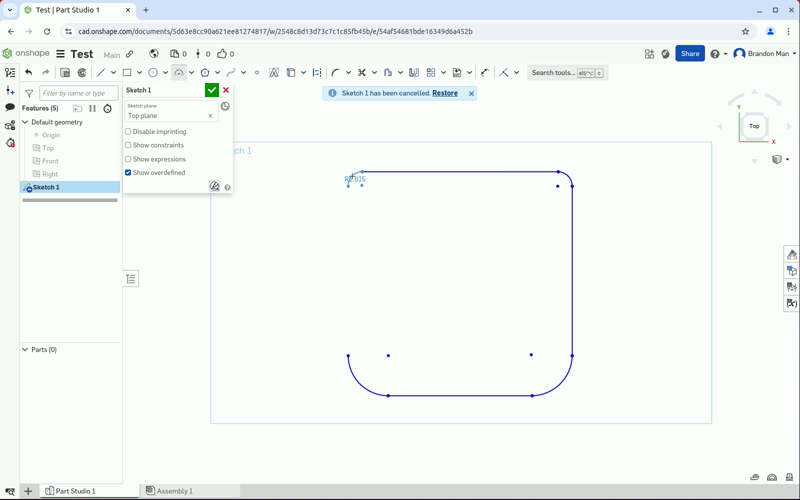
click(352, 175)
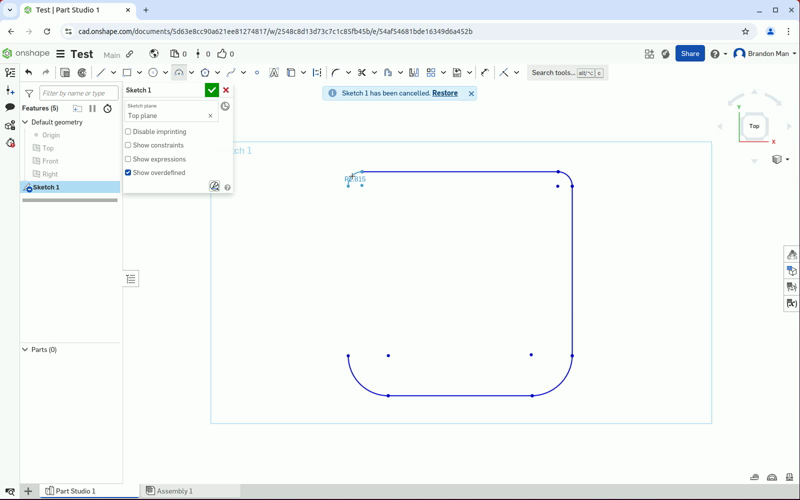
key_up(shift)
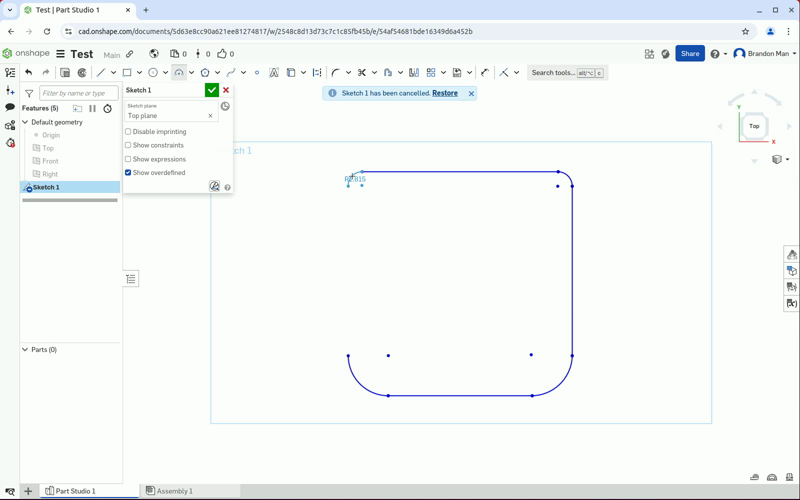
key(esc)
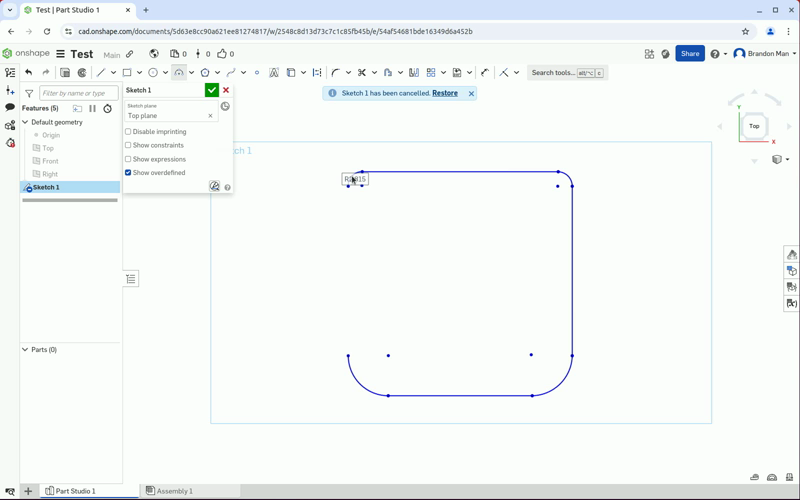
key(l)
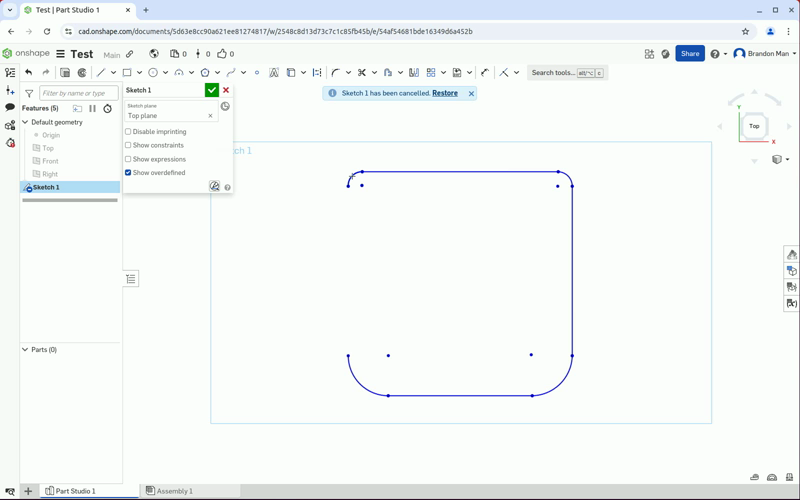
mouse_move(348, 186)
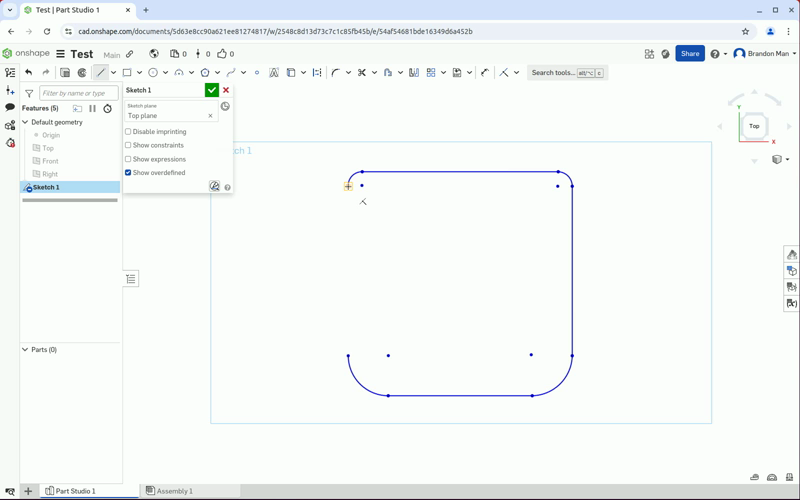
click(348, 186)
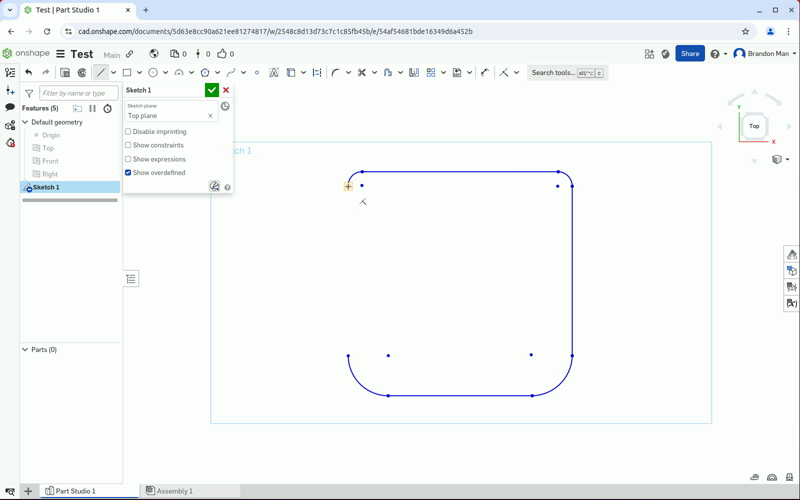
key_down(shift)
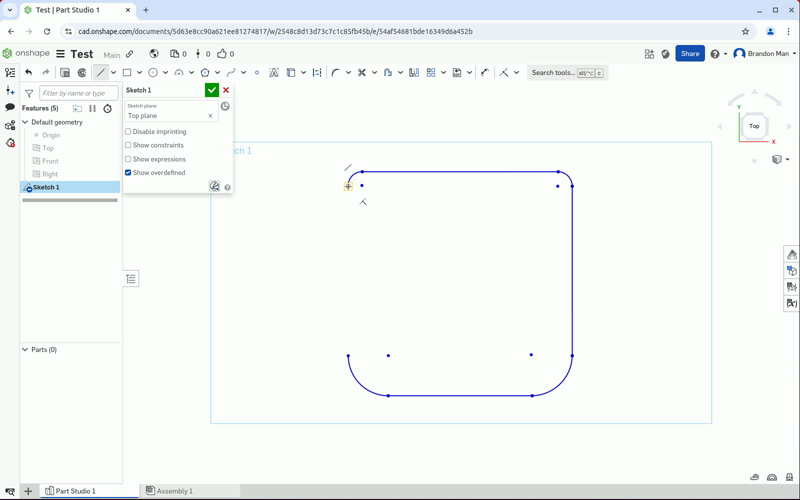
mouse_move(348, 355)
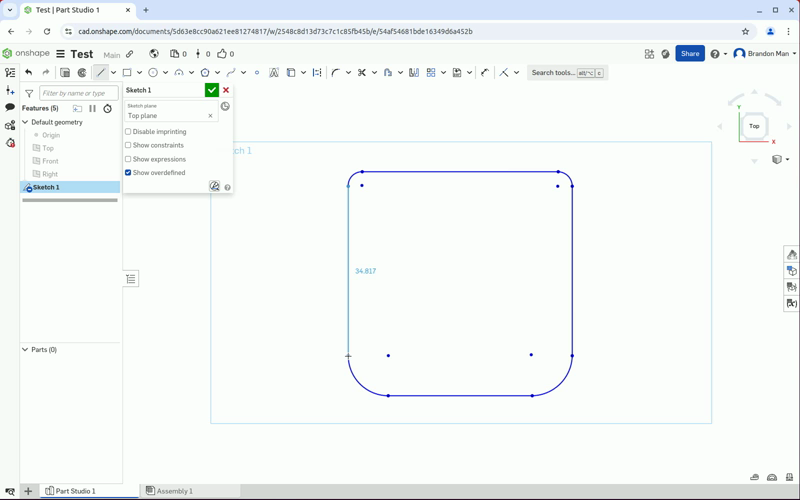
key_up(shift)
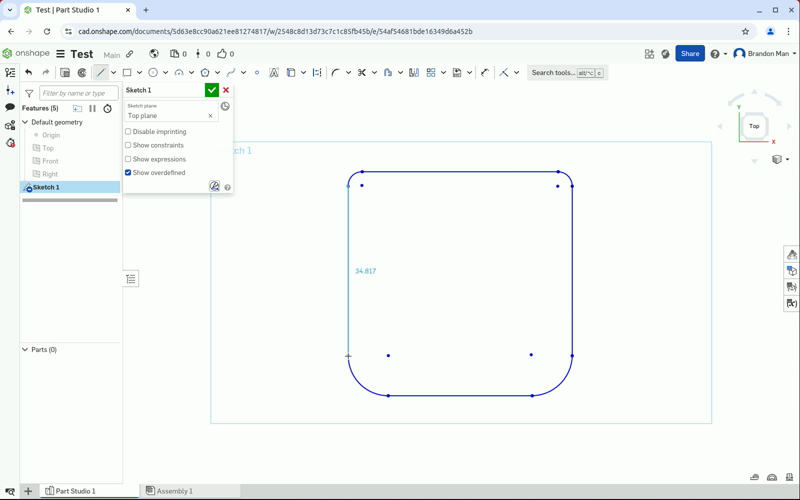
click(348, 355)
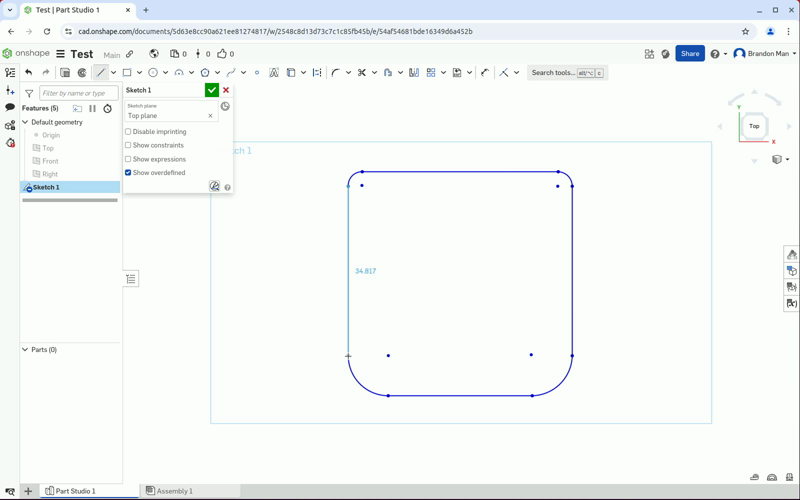
key(esc)
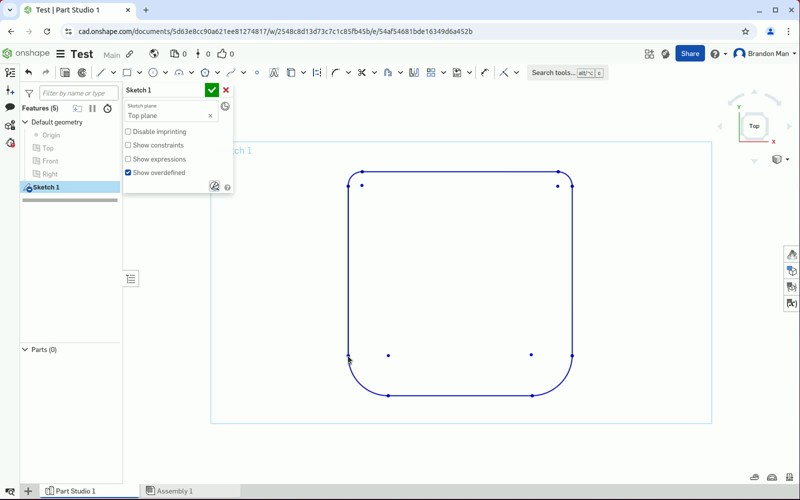
mouse_move(503, 218)
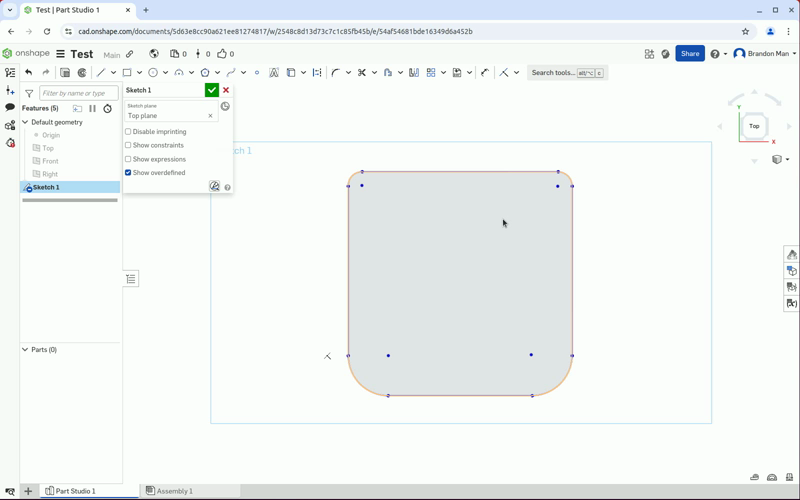
click(503, 218)
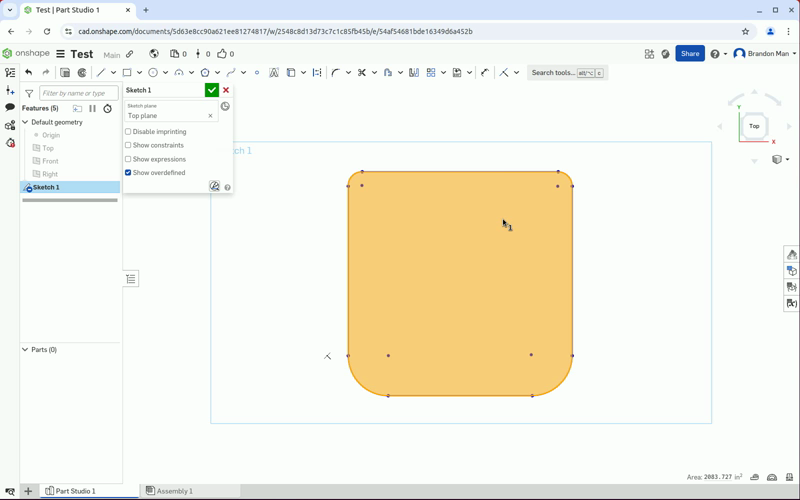
mouse_move(73, 352)
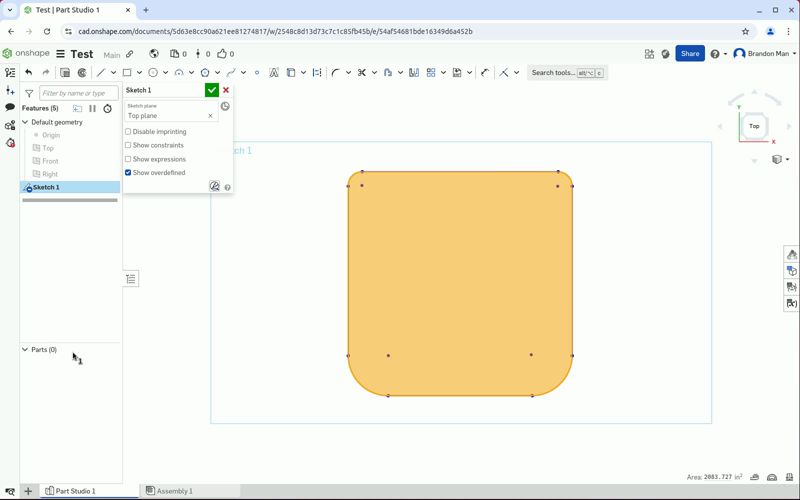
key(shift+y)
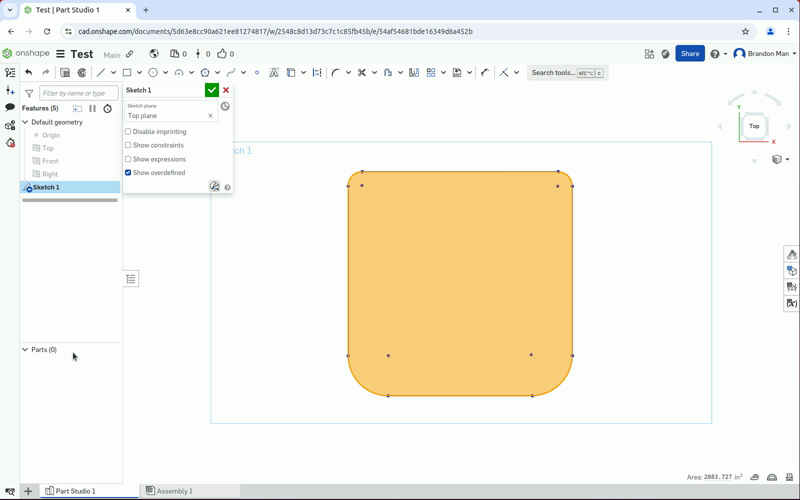
key(shift+e)
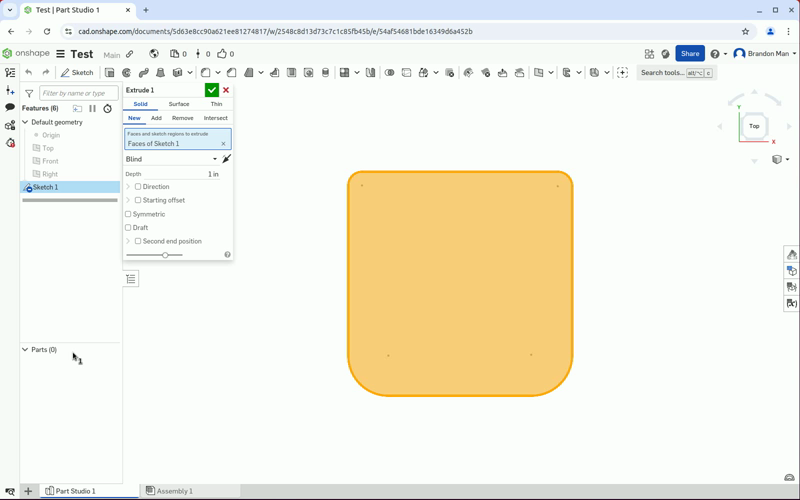
mouse_move(143, 106)
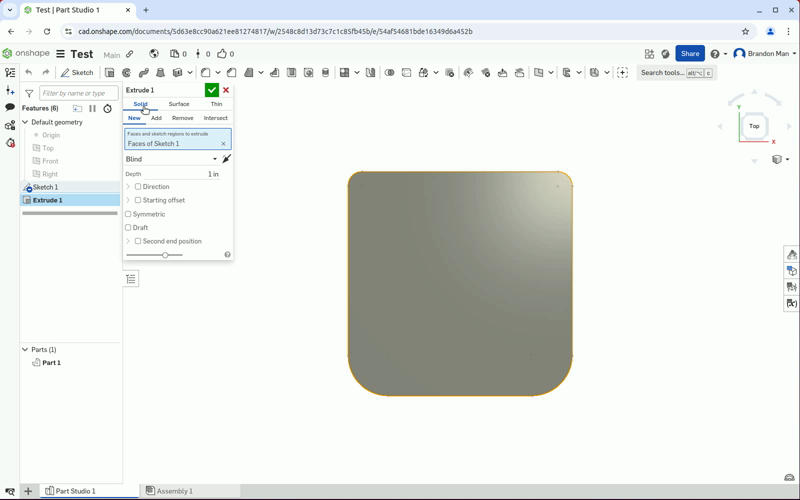
click(143, 106)
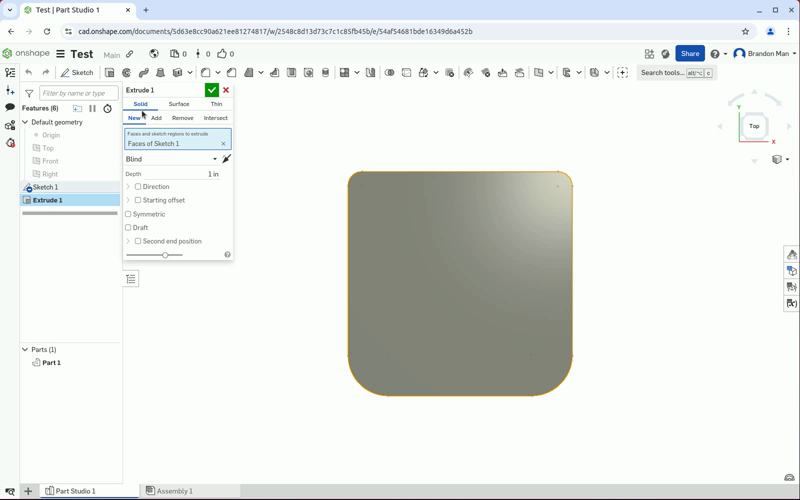
mouse_move(137, 120)
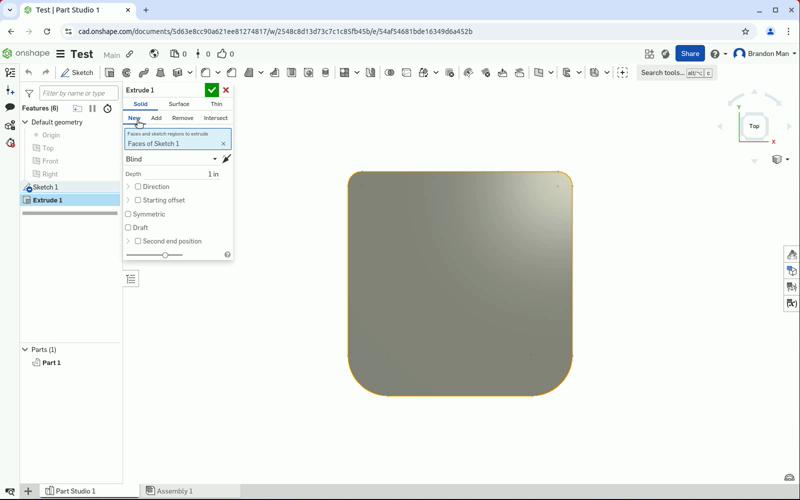
click(137, 120)
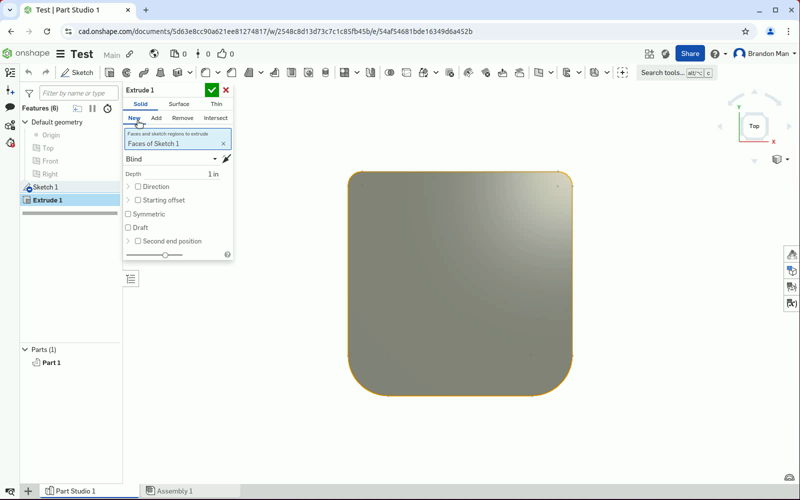
key(tab, 4)
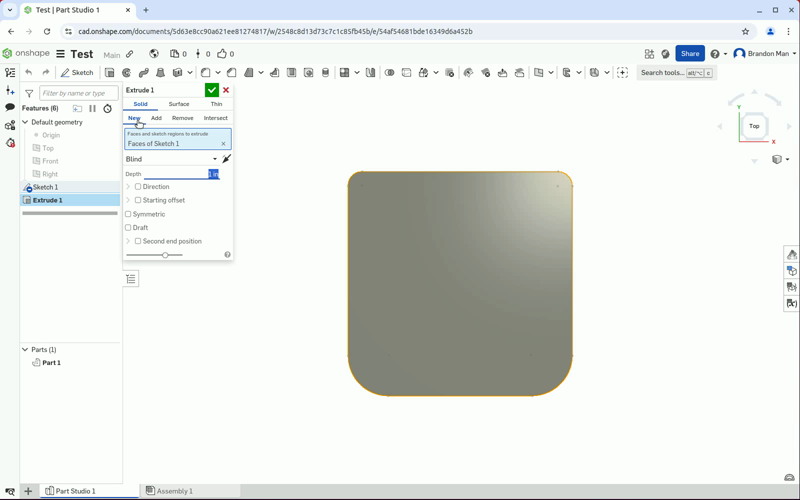
text(1.444)
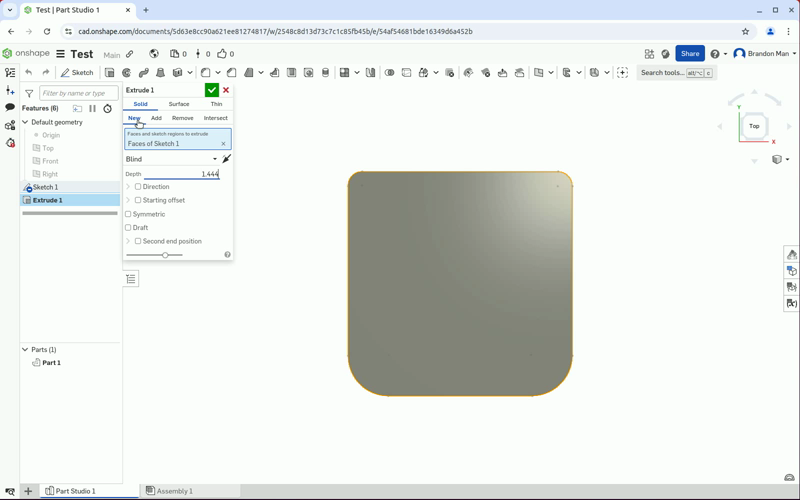
key(enter)
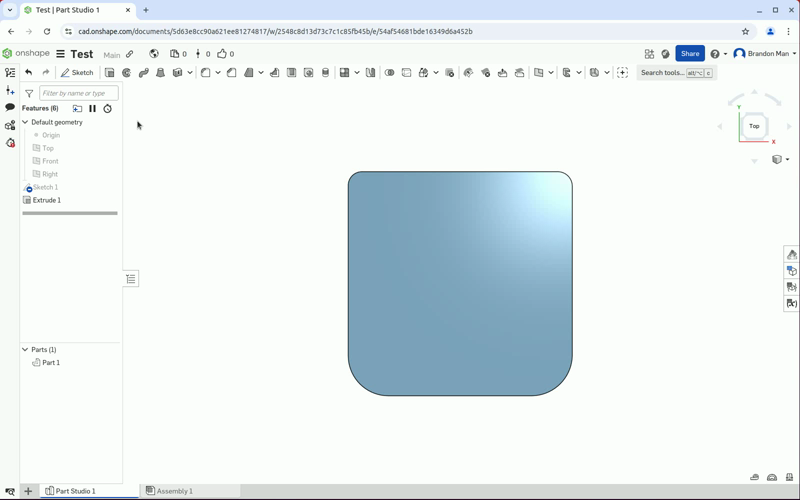
key(shift+h)
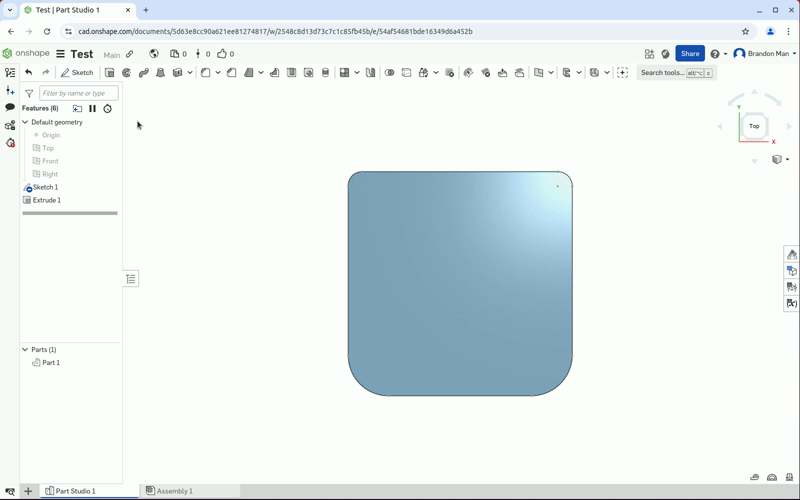
key(shift+h)
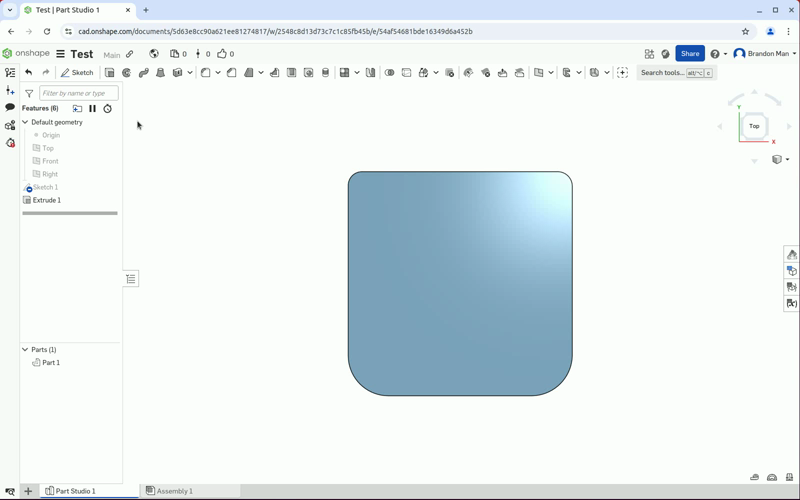
mouse_move(73, 189)
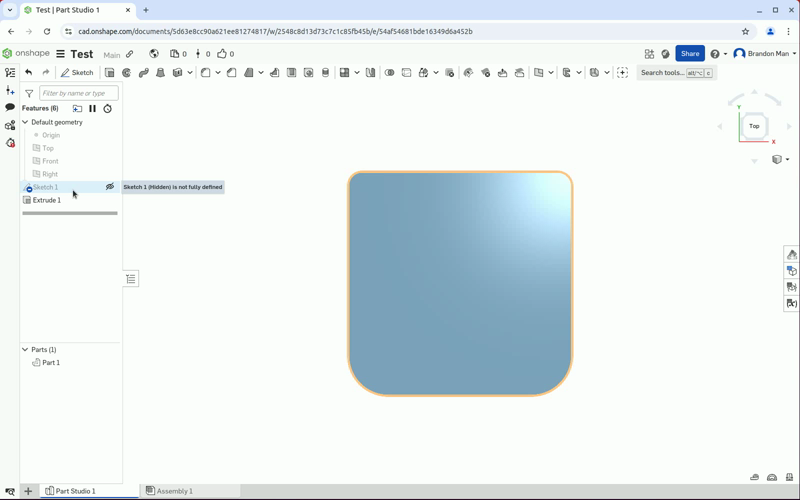
click(73, 189)
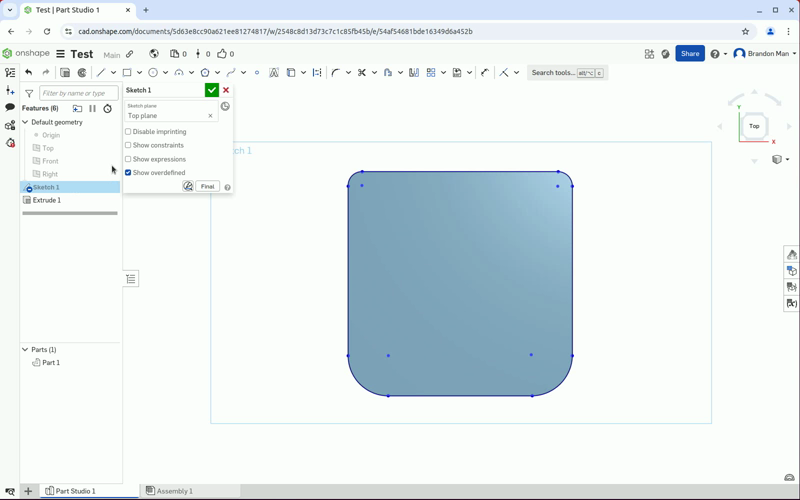
mouse_move(229, 92)
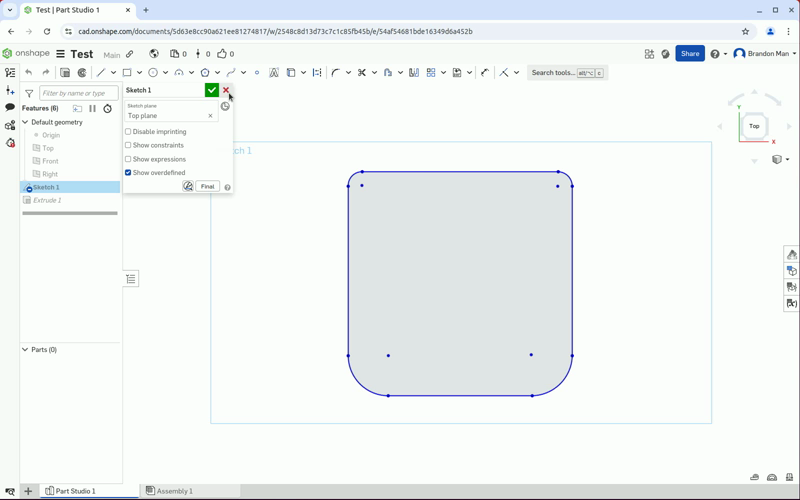
click(229, 92)
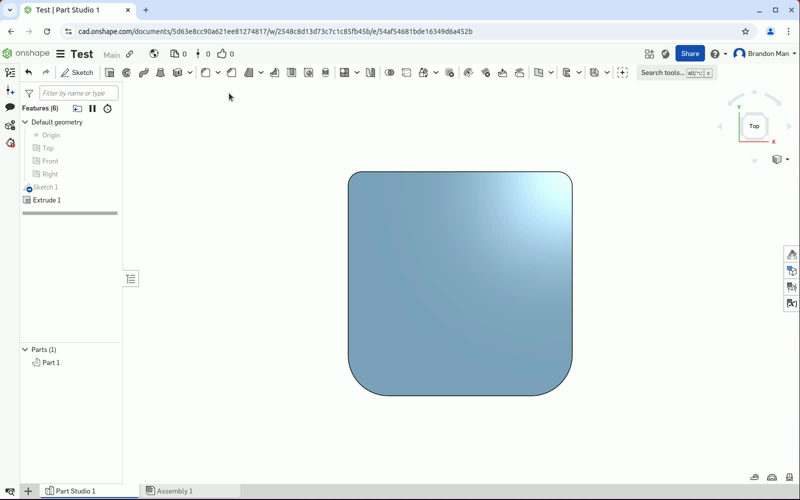
mouse_move(541, 75)
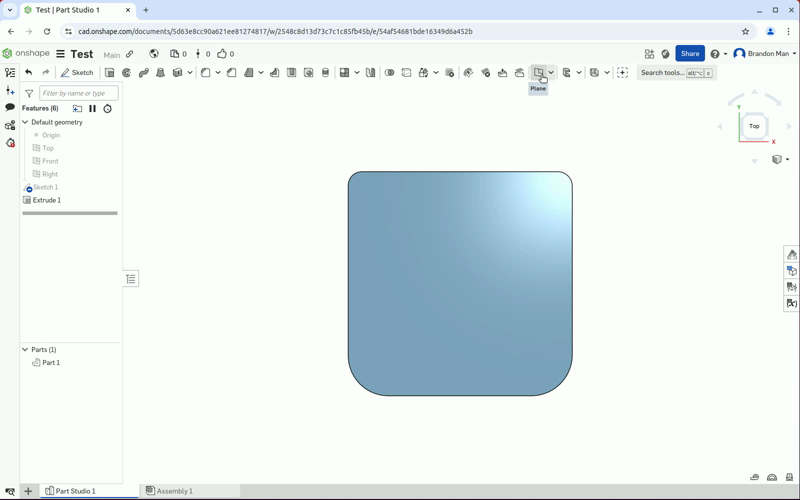
click(541, 75)
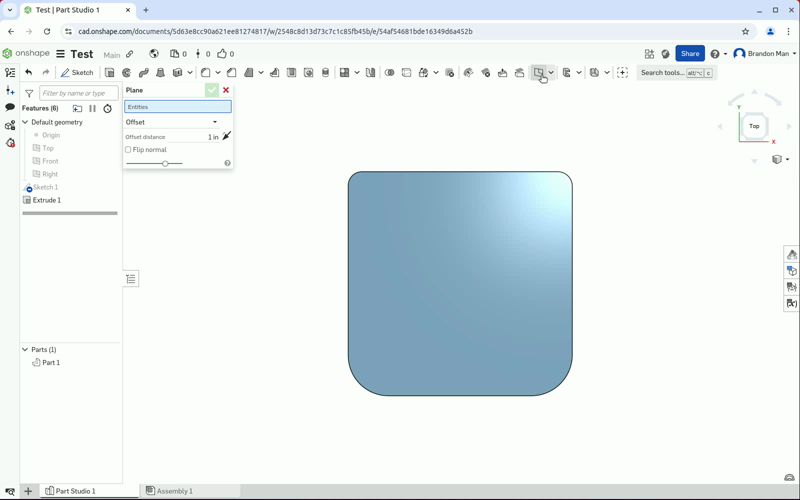
mouse_move(73, 150)
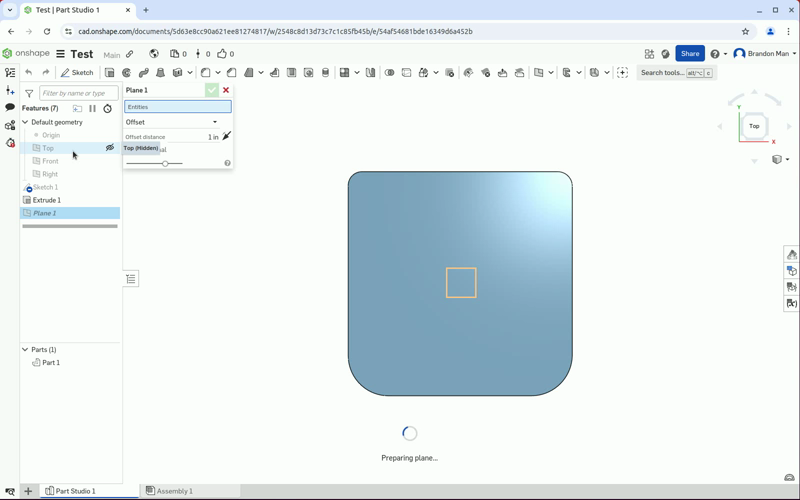
click(73, 150)
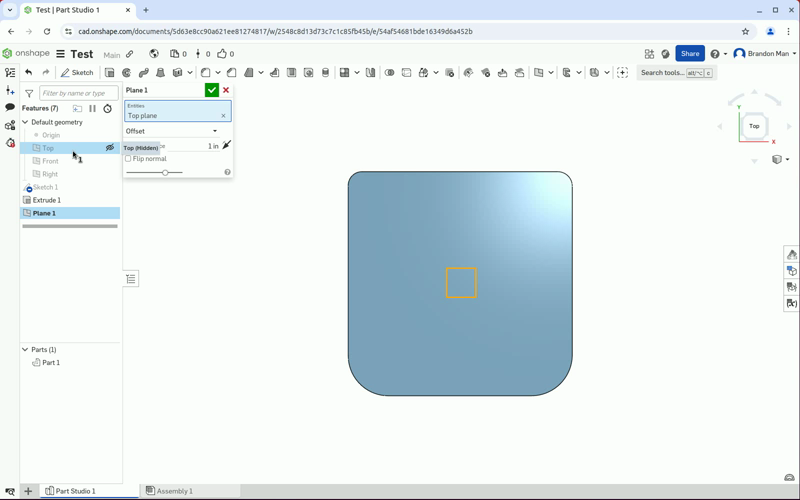
key(tab, 2)
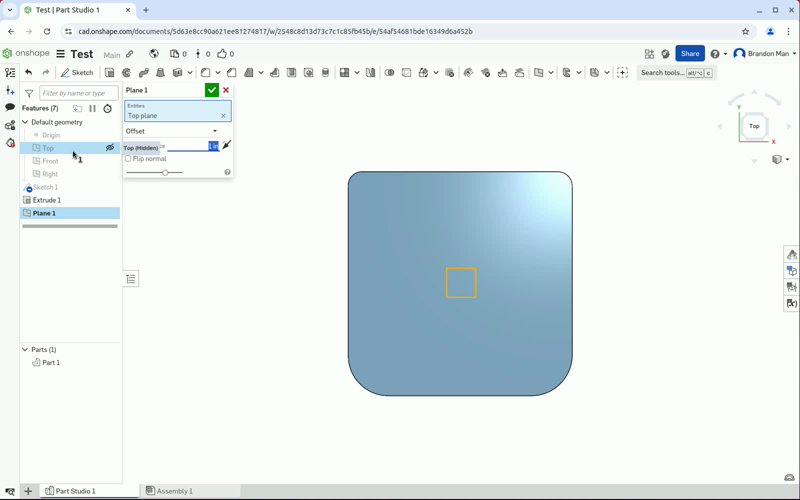
text(1.448)
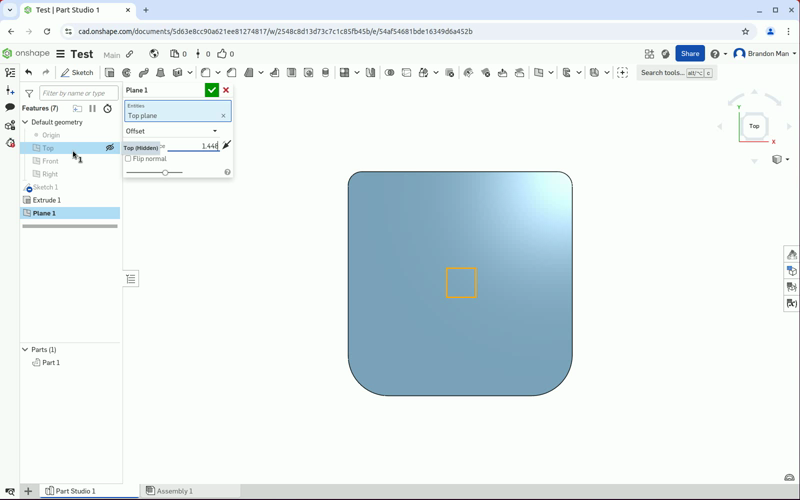
key(enter, 2)
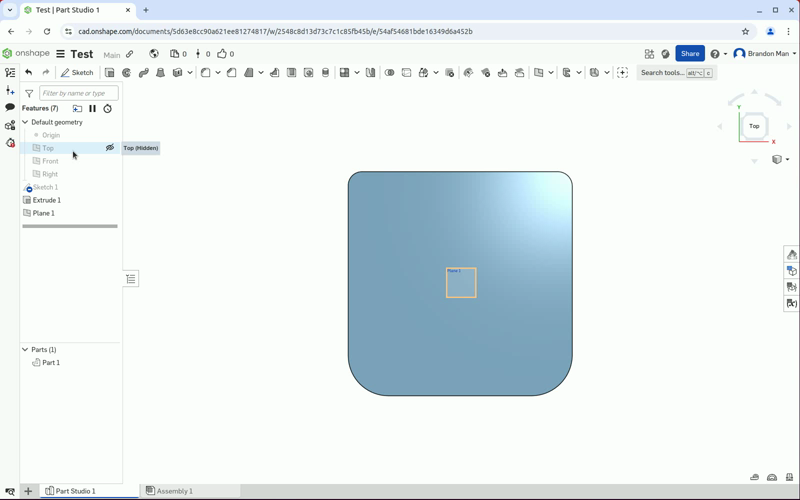
key(shift+s)
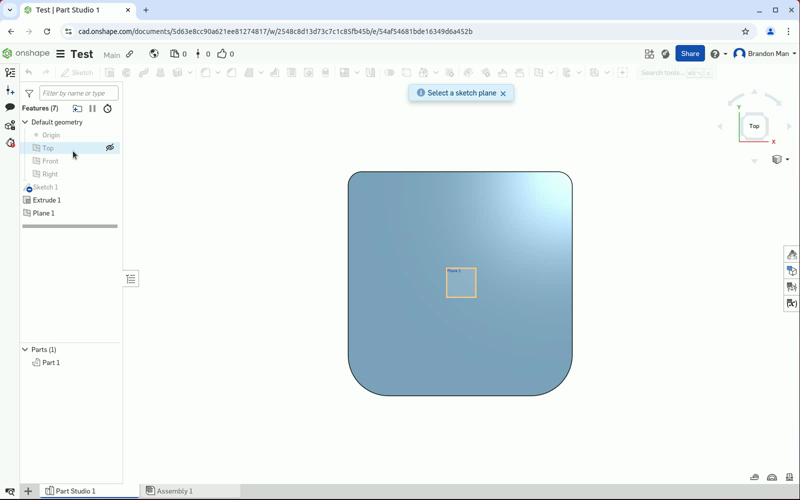
mouse_move(73, 215)
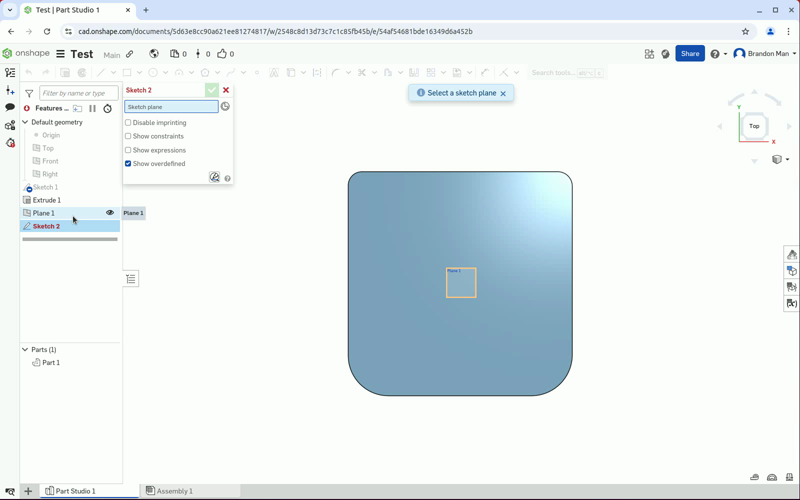
click(73, 215)
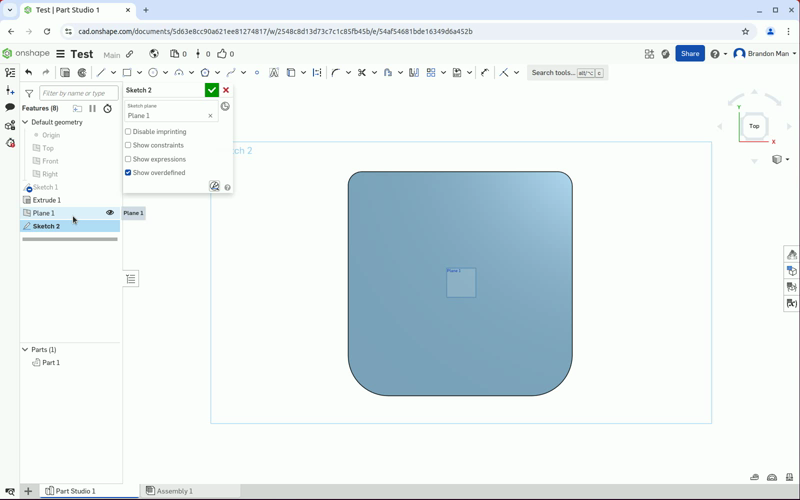
mouse_move(73, 352)
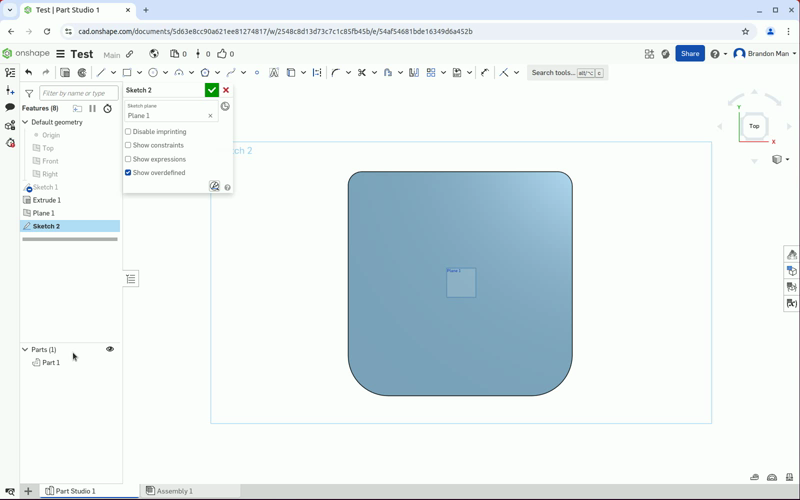
key(y)
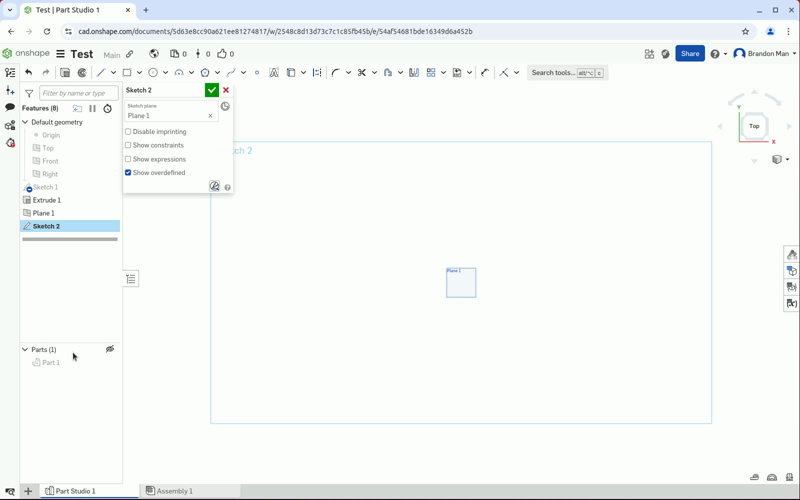
key(l)
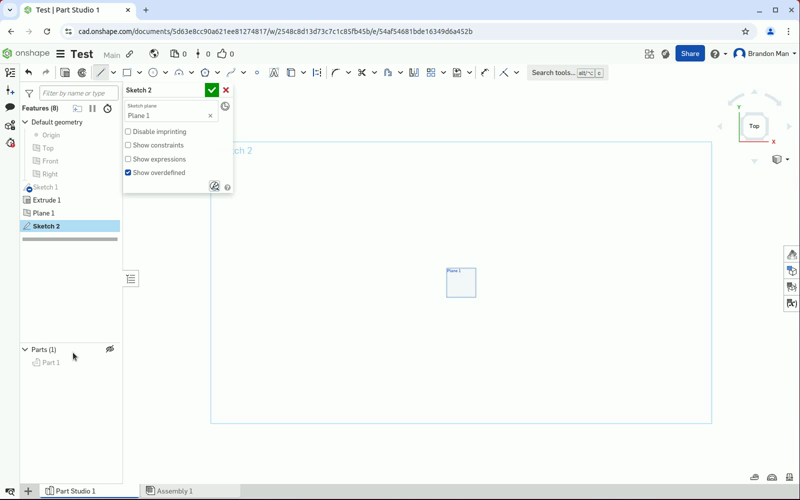
key_down(shift)
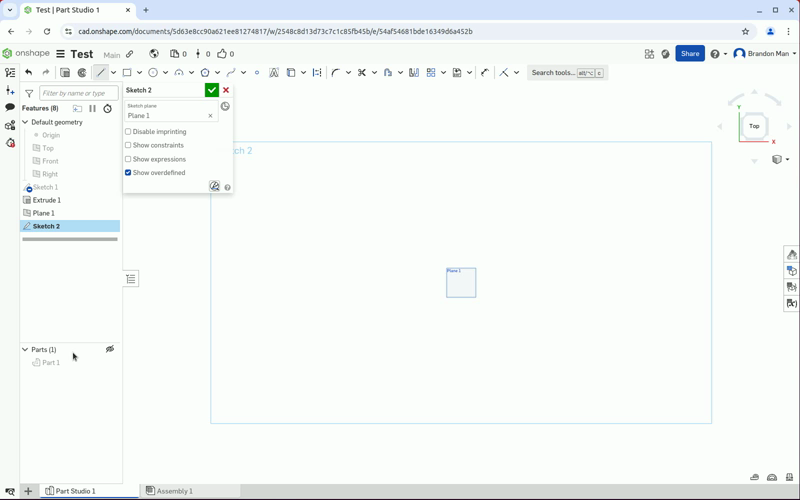
mouse_move(447, 393)
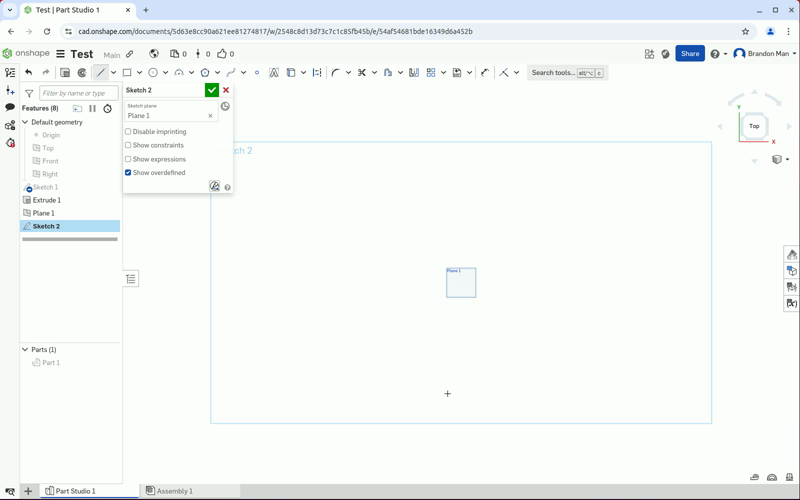
click(447, 393)
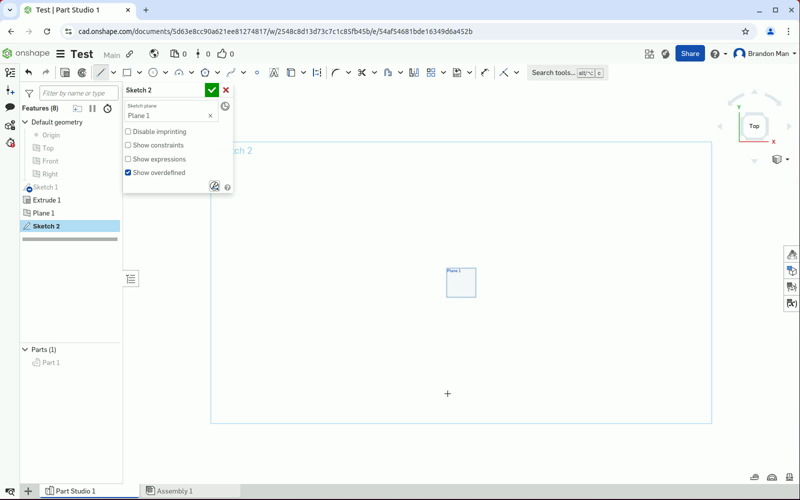
key_up(shift)
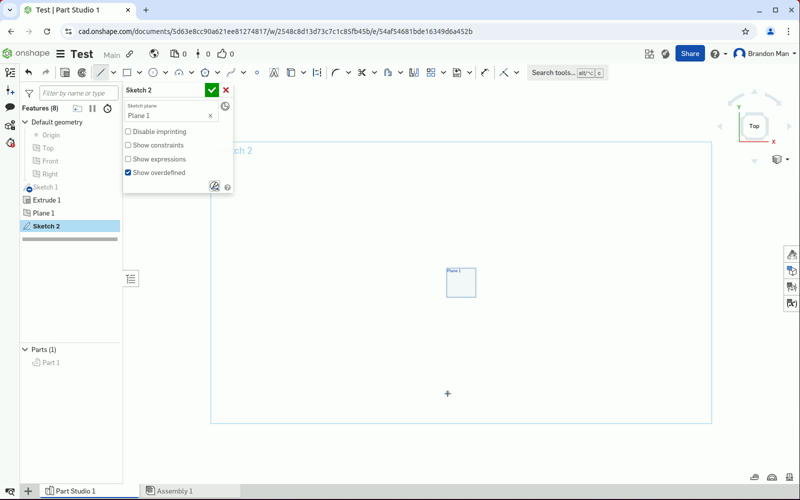
key_down(shift)
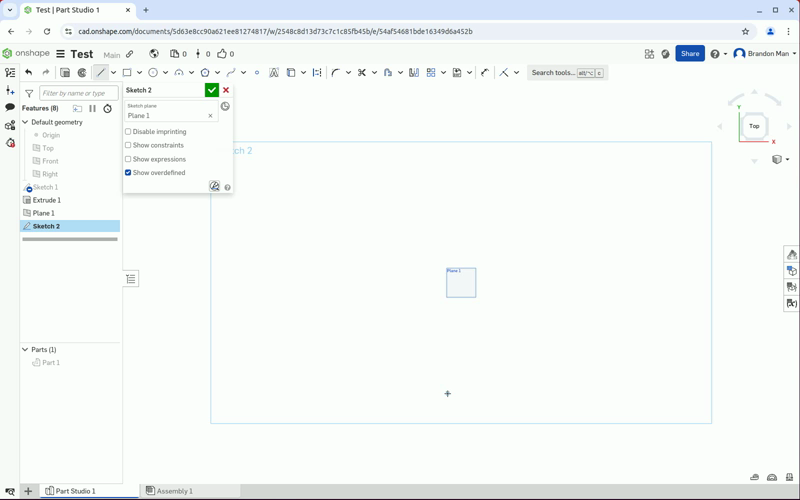
mouse_move(477, 393)
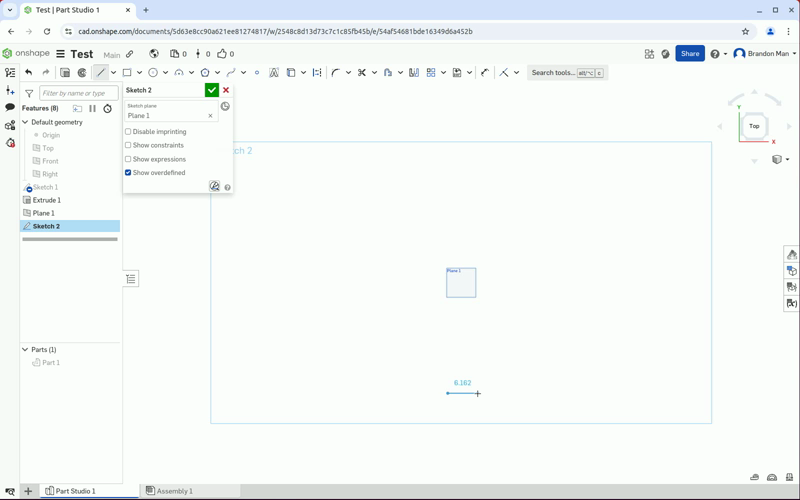
mouse_move(474, 393)
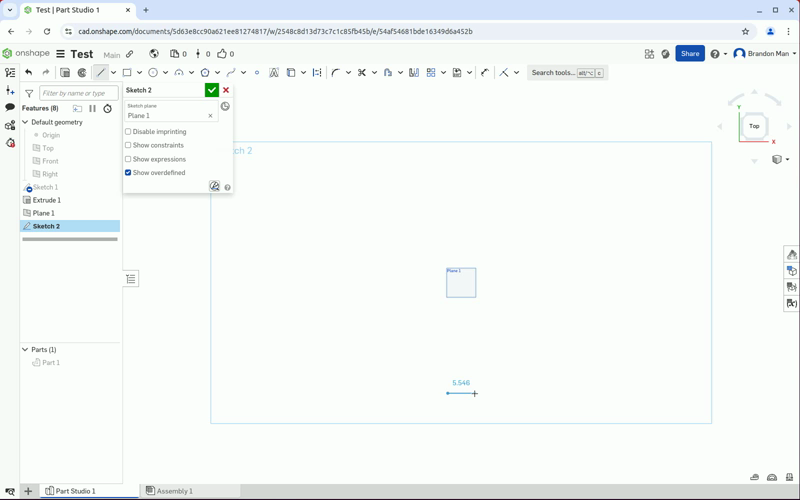
click(474, 393)
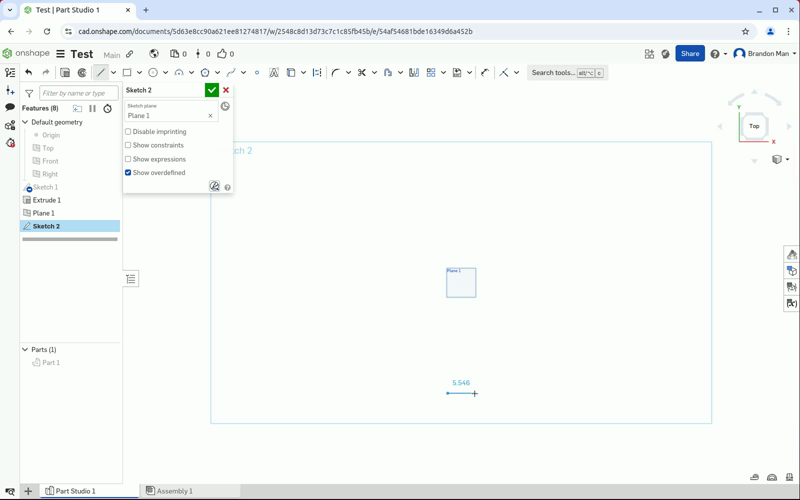
key_up(shift)
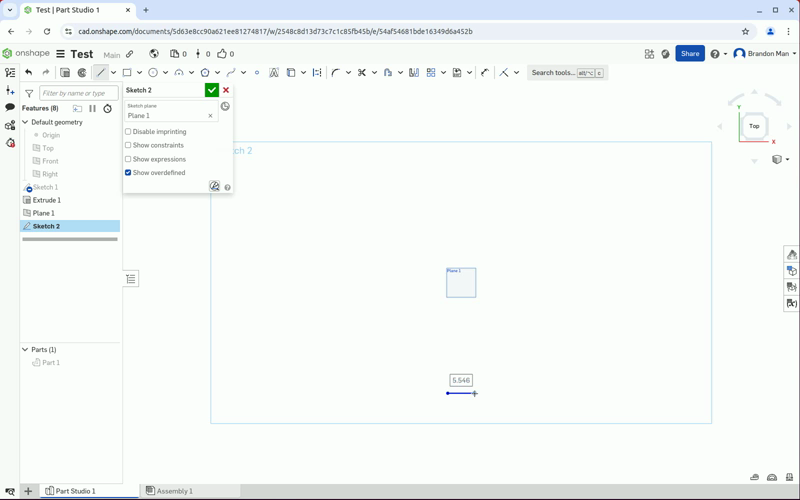
key_down(shift)
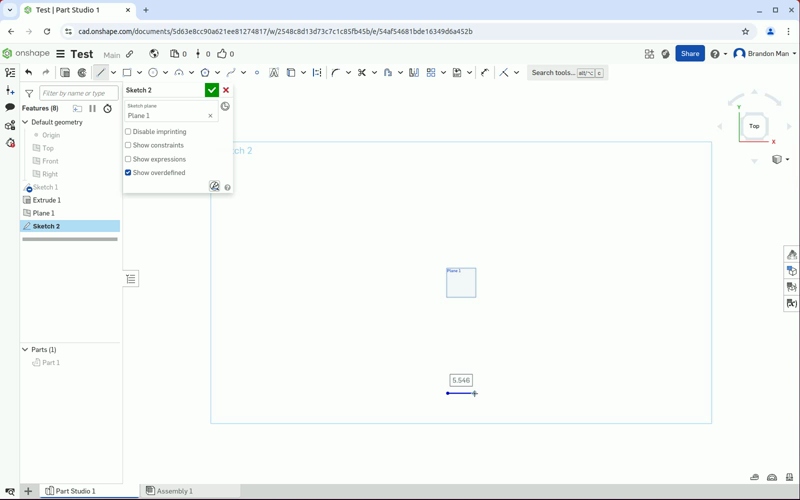
mouse_move(504, 393)
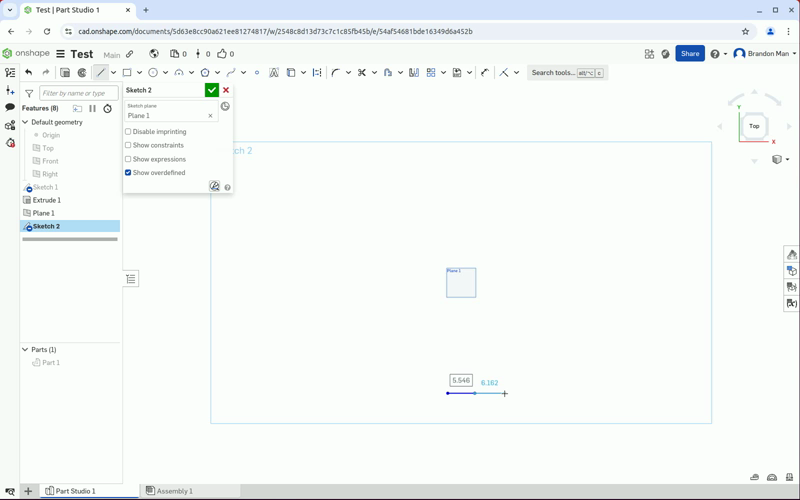
mouse_move(474, 390)
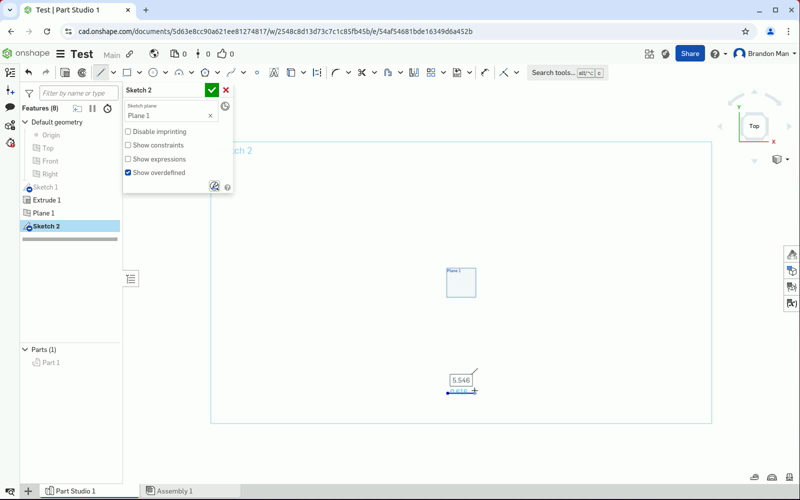
scroll(6)
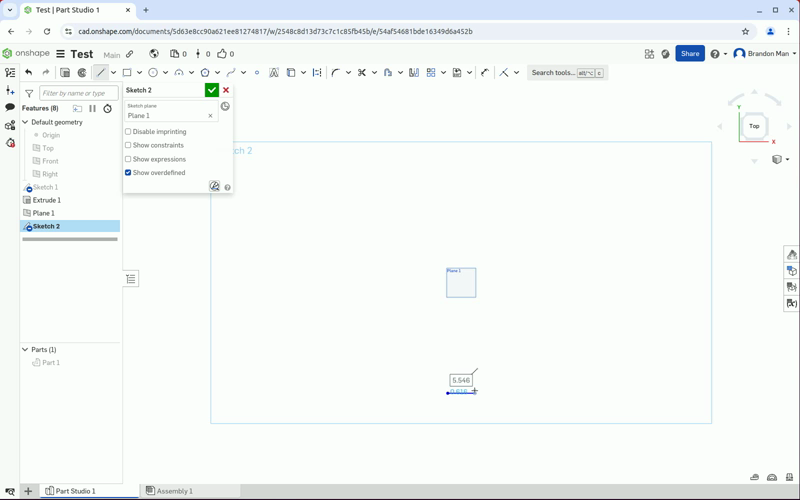
scroll(6)
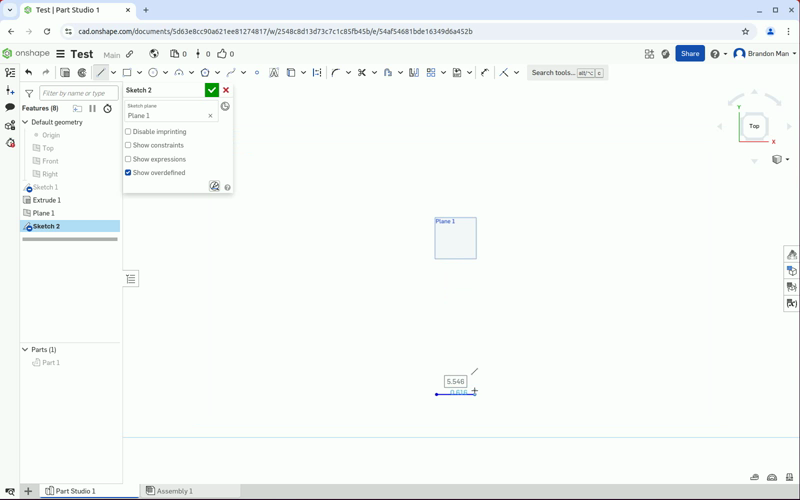
scroll(6)
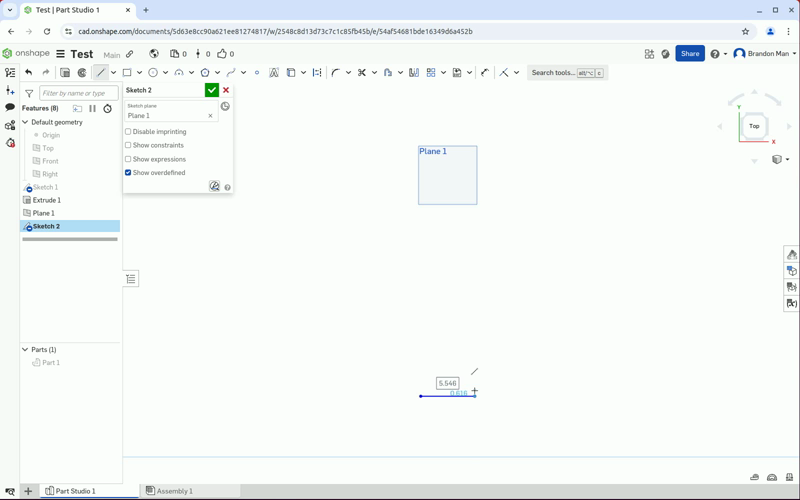
scroll(6)
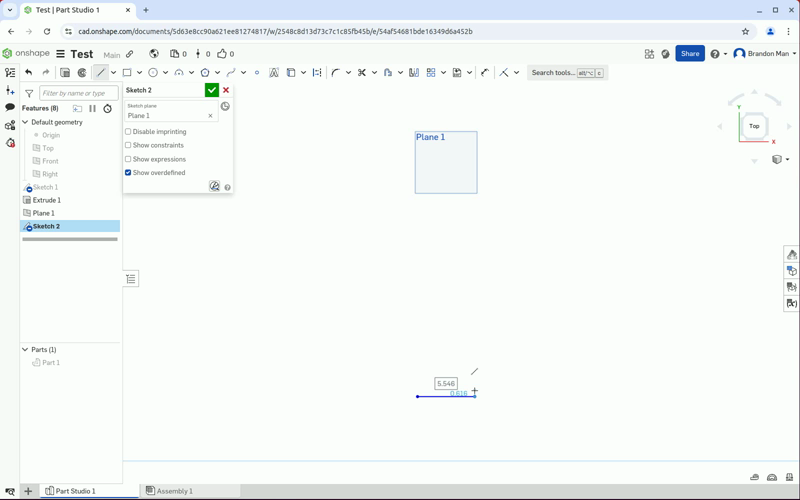
scroll(6)
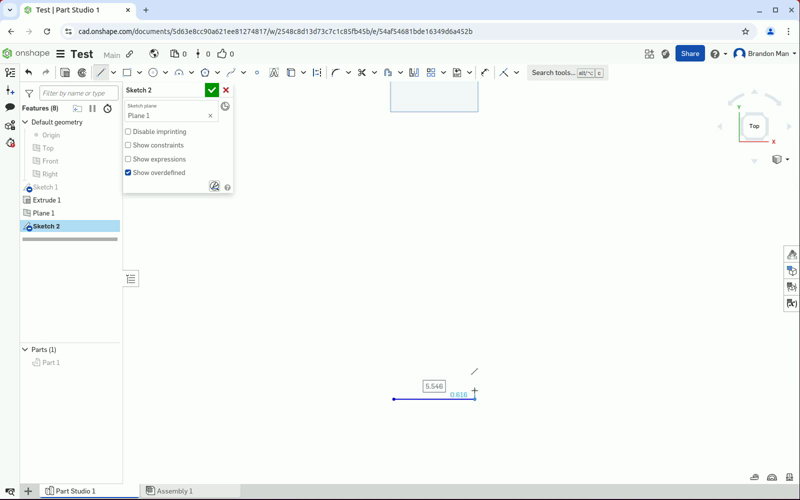
scroll(6)
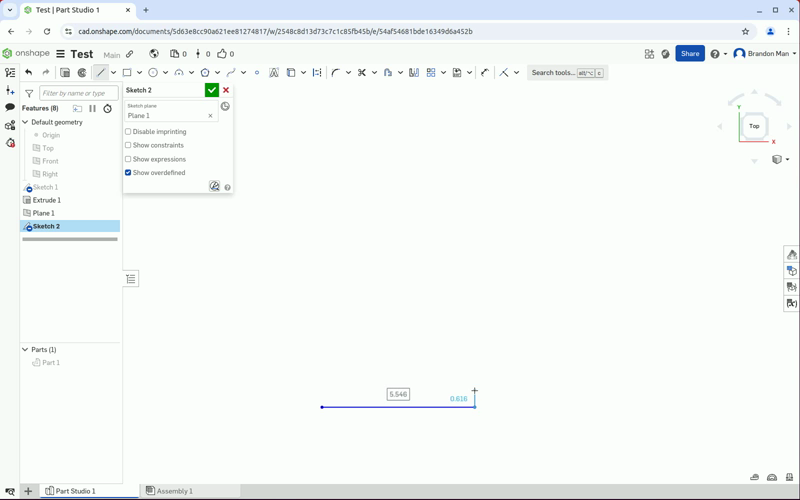
scroll(6)
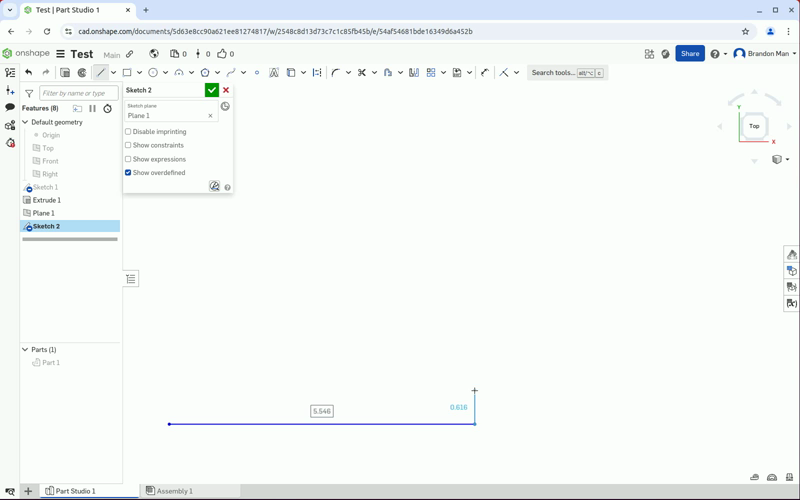
click(474, 390)
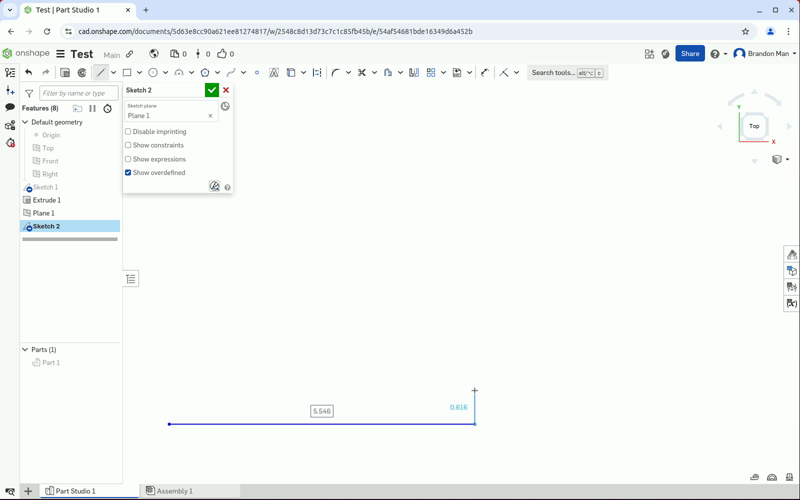
scroll(-6)
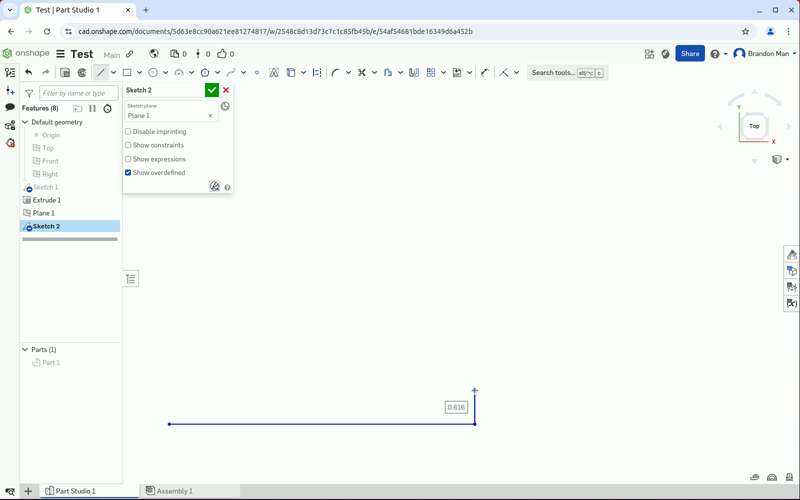
scroll(-6)
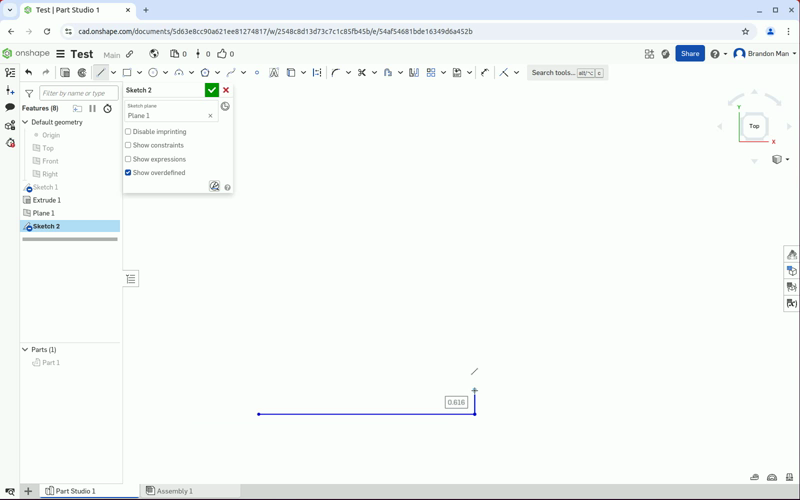
scroll(-6)
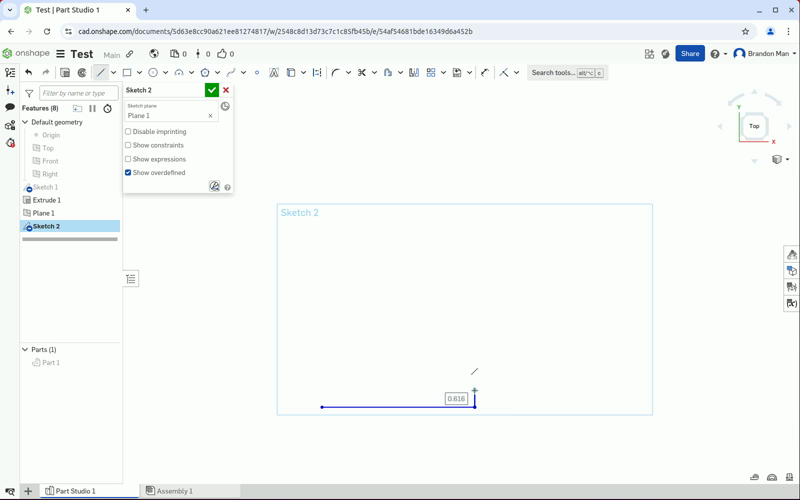
scroll(-6)
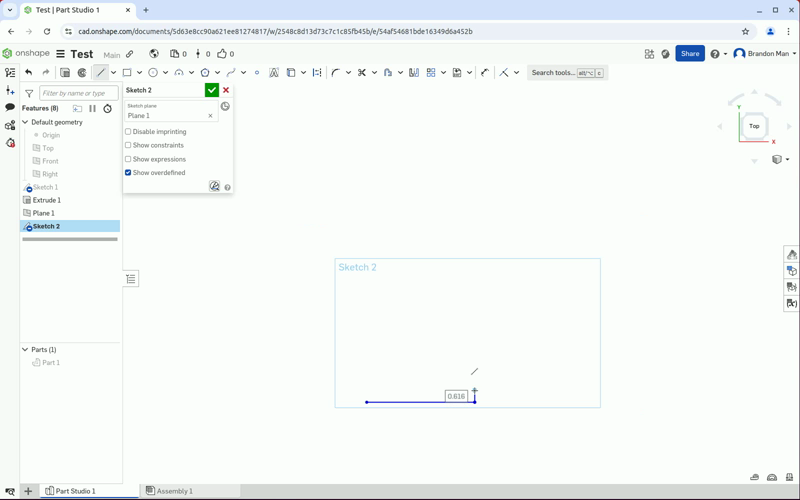
scroll(-6)
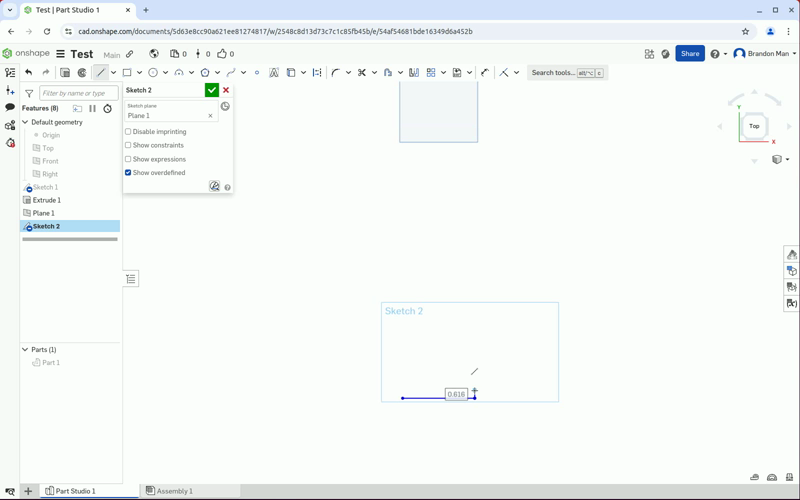
scroll(-6)
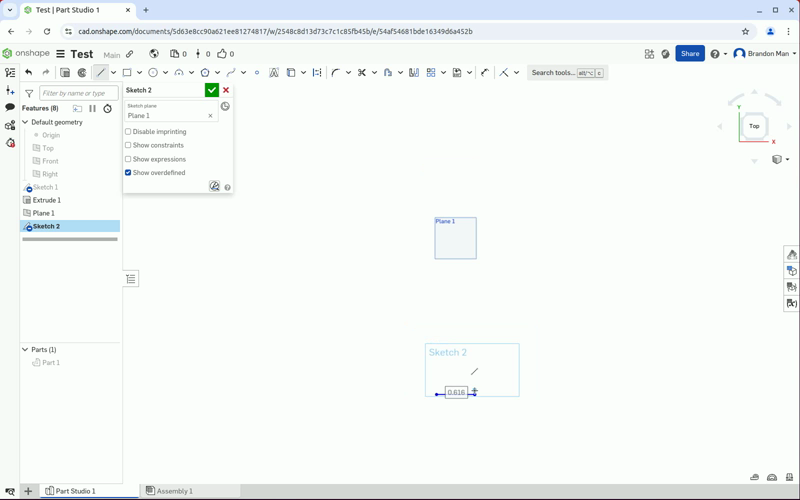
scroll(-6)
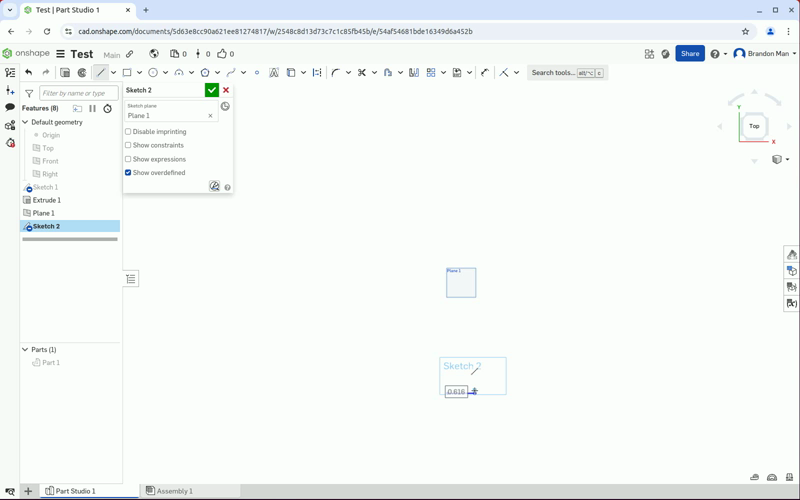
key_up(shift)
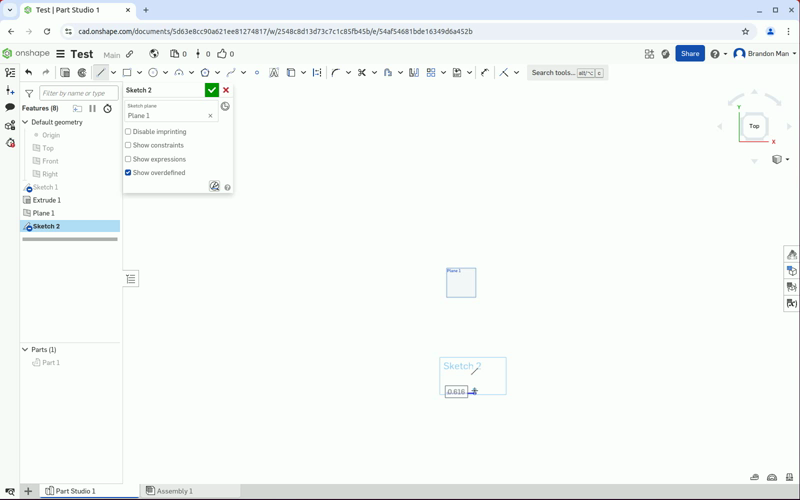
key_down(shift)
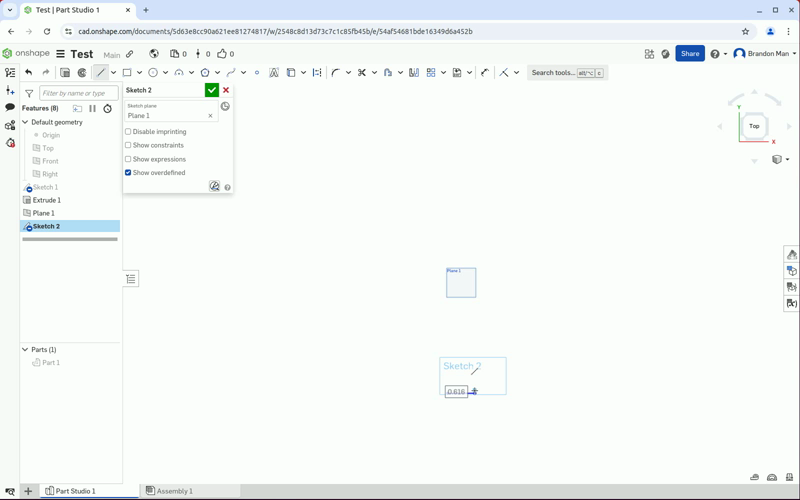
mouse_move(504, 390)
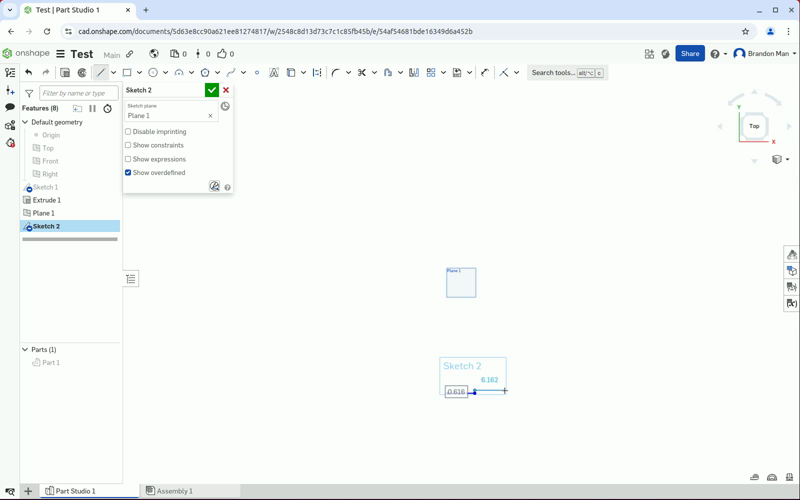
mouse_move(447, 390)
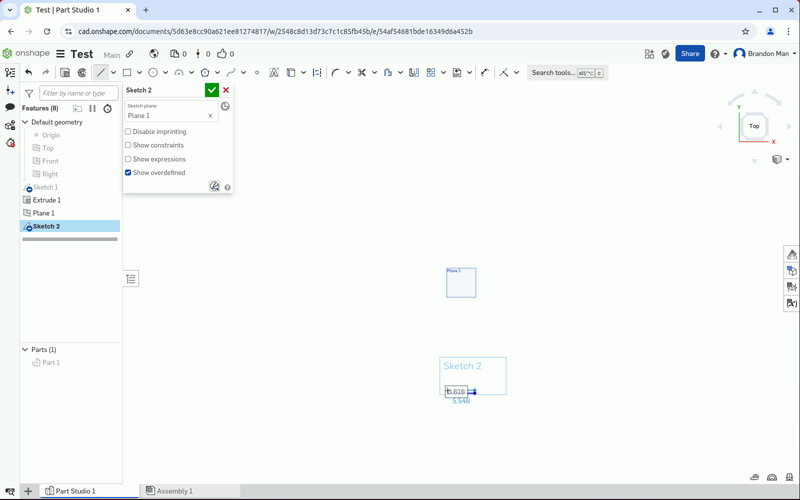
scroll(6)
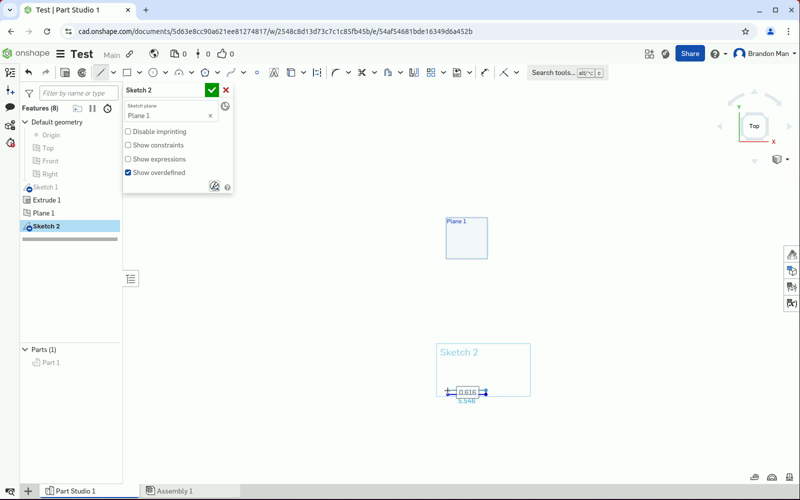
scroll(6)
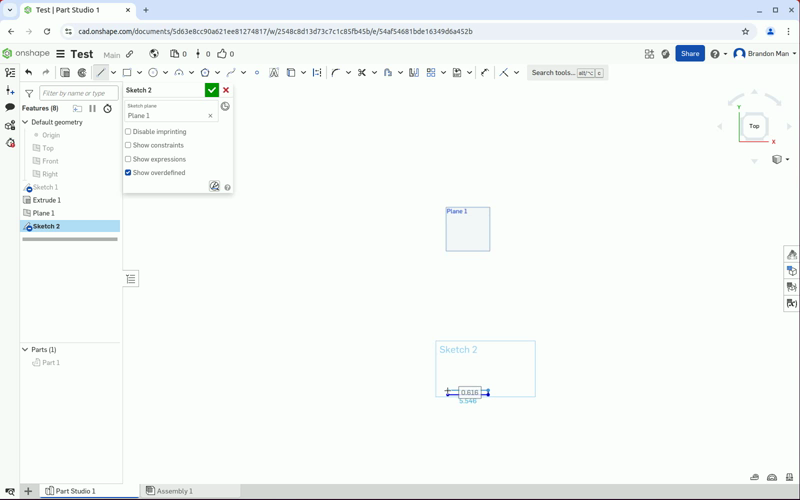
scroll(6)
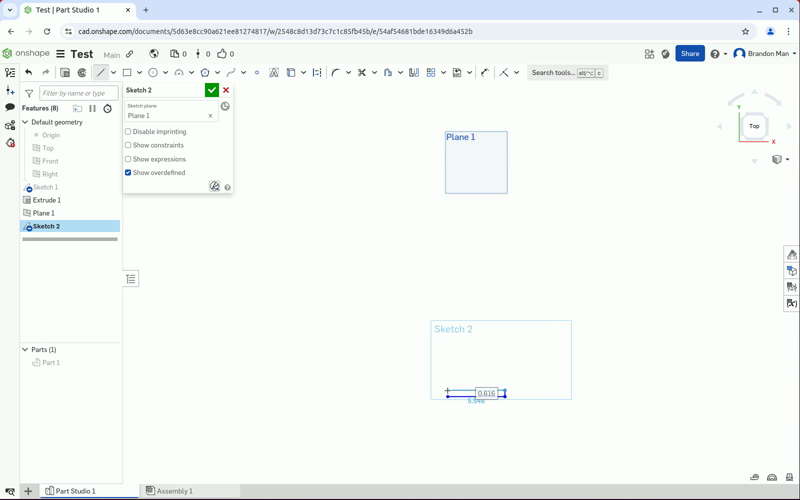
scroll(6)
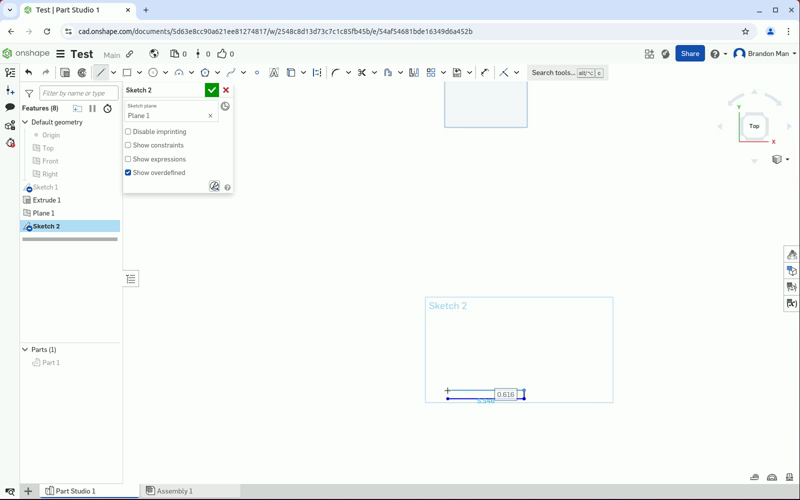
scroll(6)
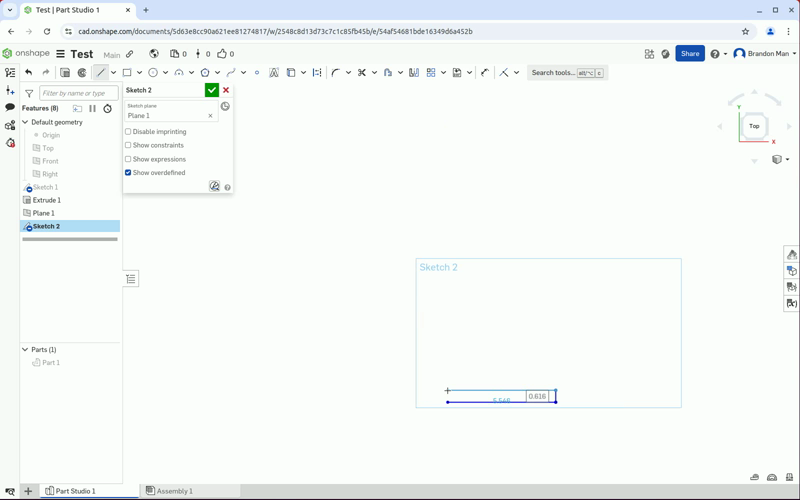
scroll(6)
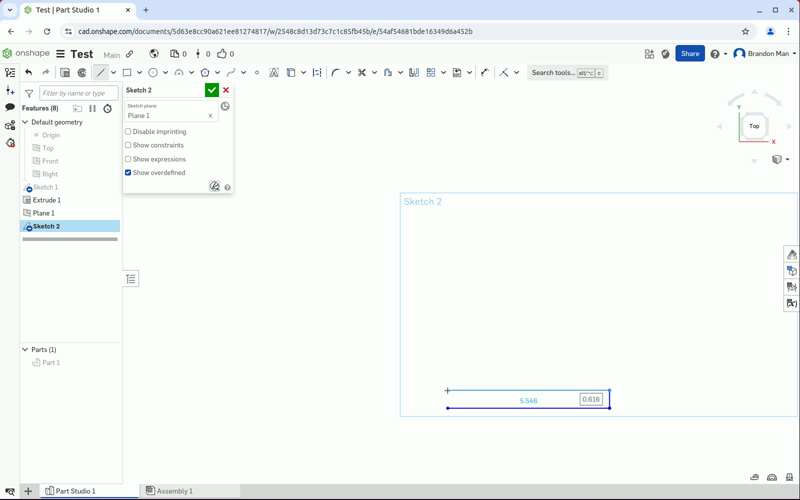
scroll(6)
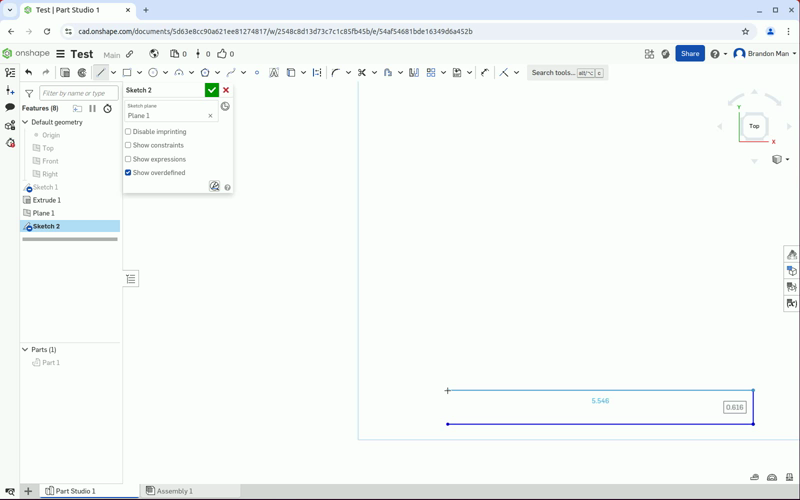
click(447, 390)
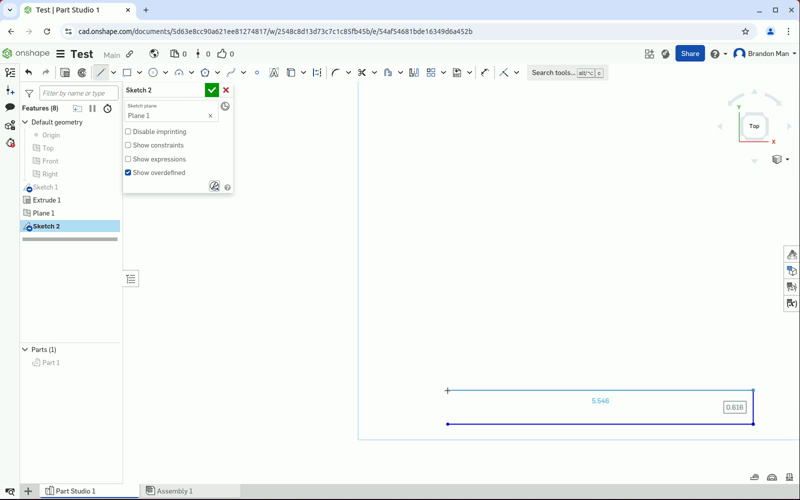
scroll(-6)
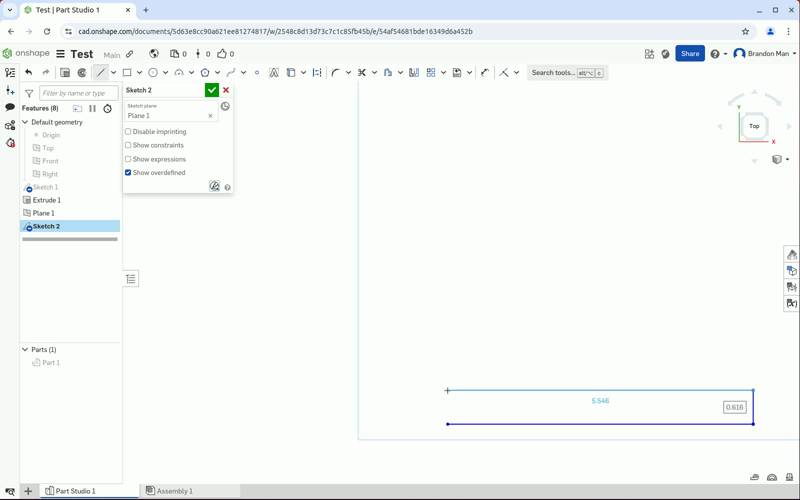
scroll(-6)
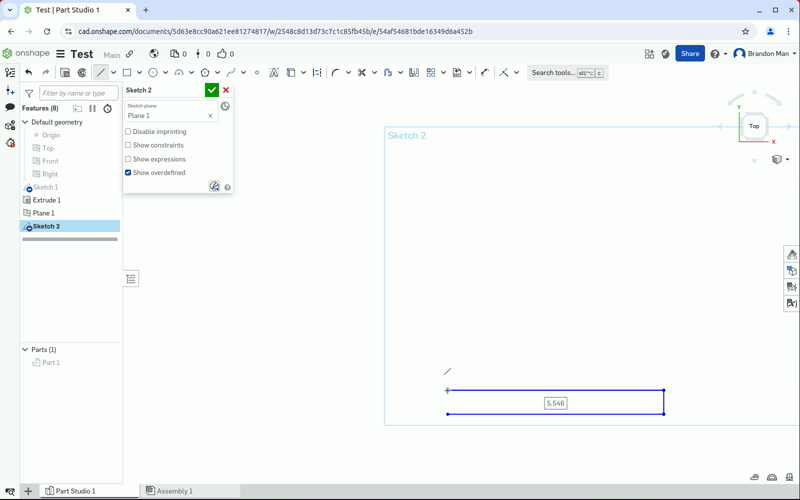
scroll(-6)
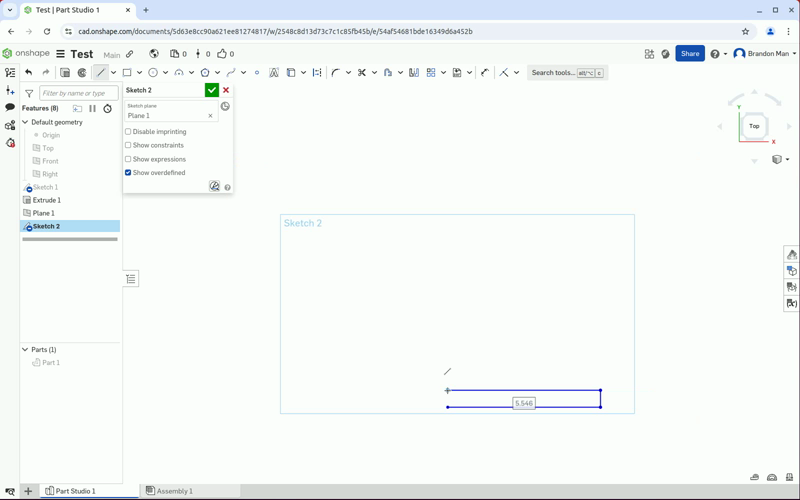
scroll(-6)
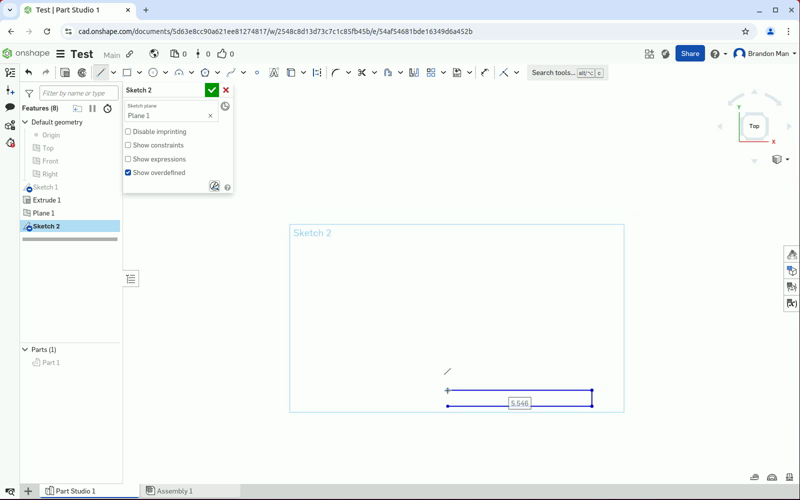
scroll(-6)
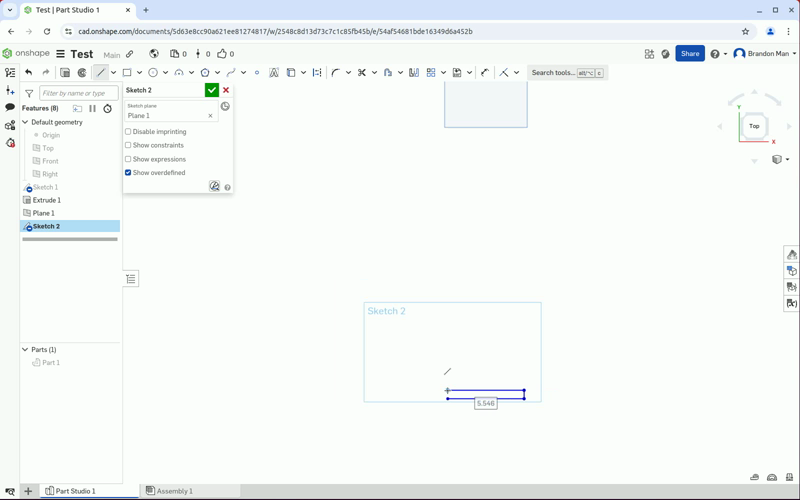
scroll(-6)
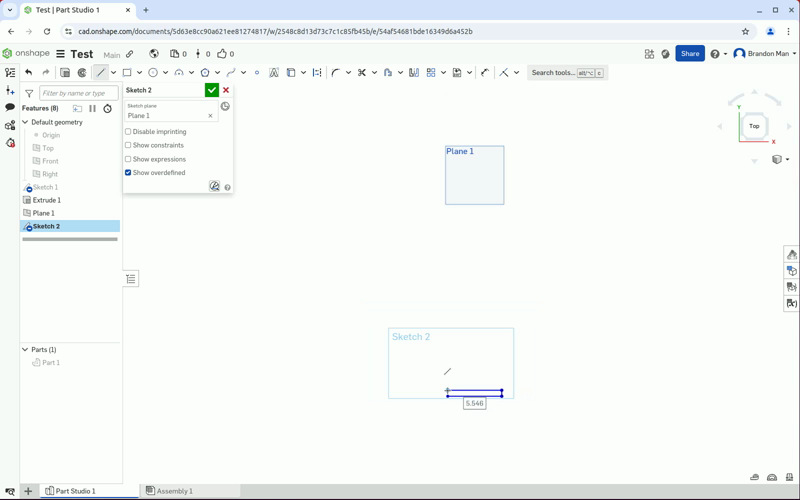
scroll(-6)
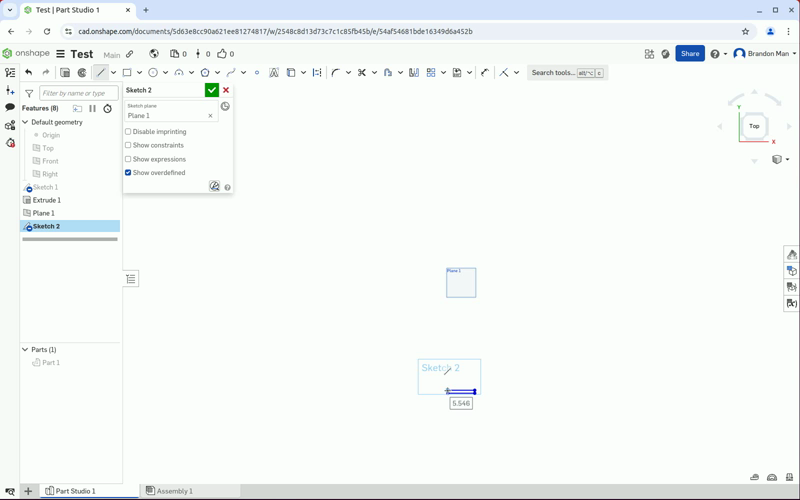
key_up(shift)
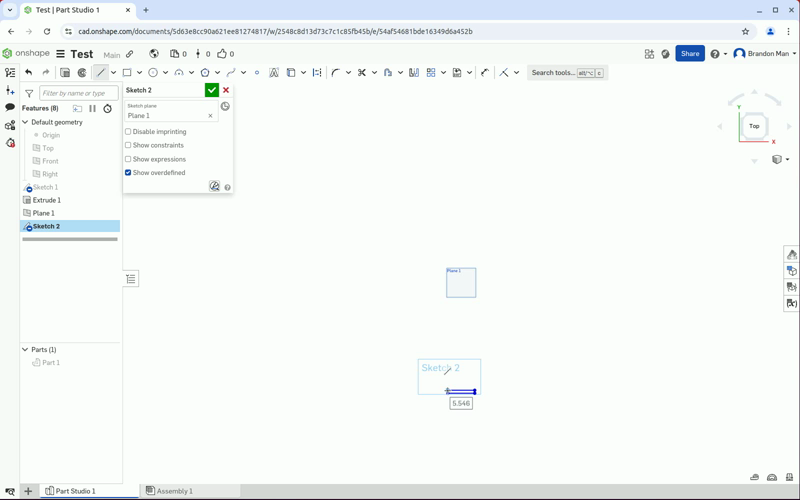
mouse_move(477, 390)
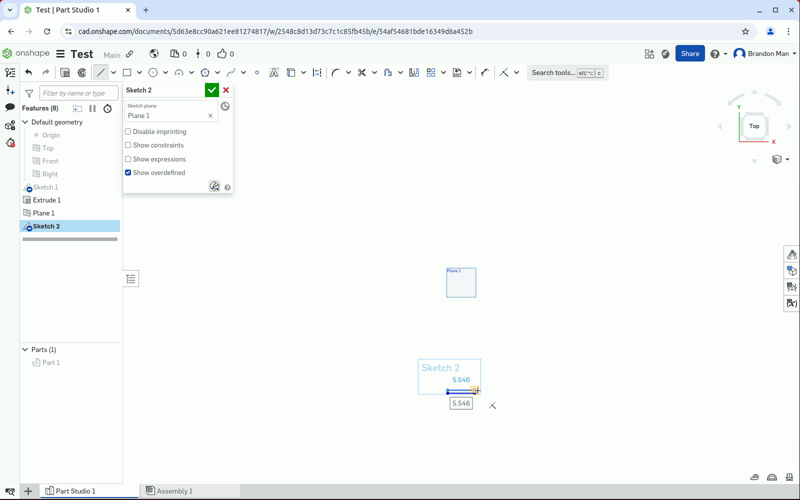
key_down(shift)
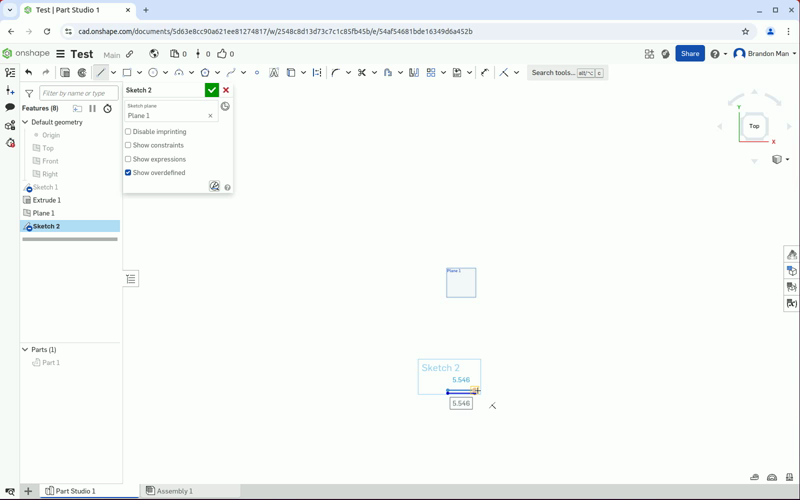
mouse_move(447, 393)
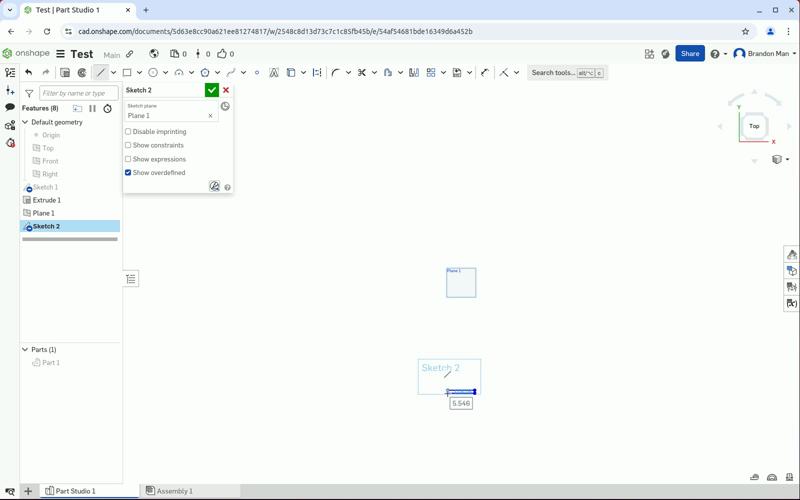
scroll(6)
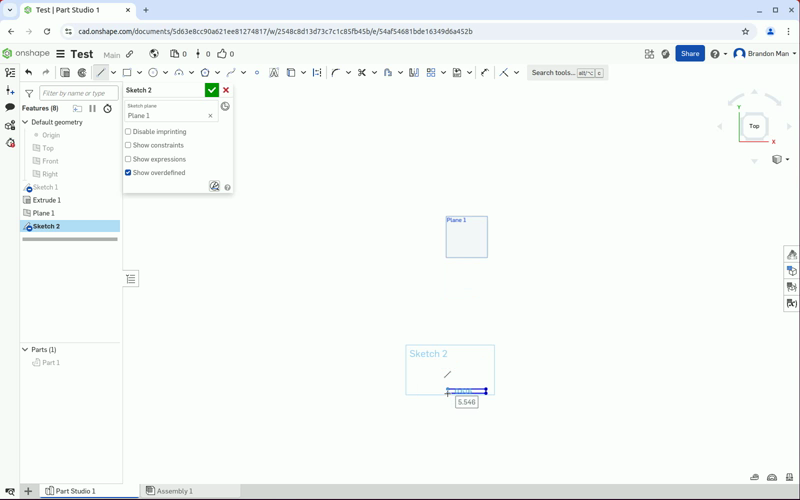
scroll(6)
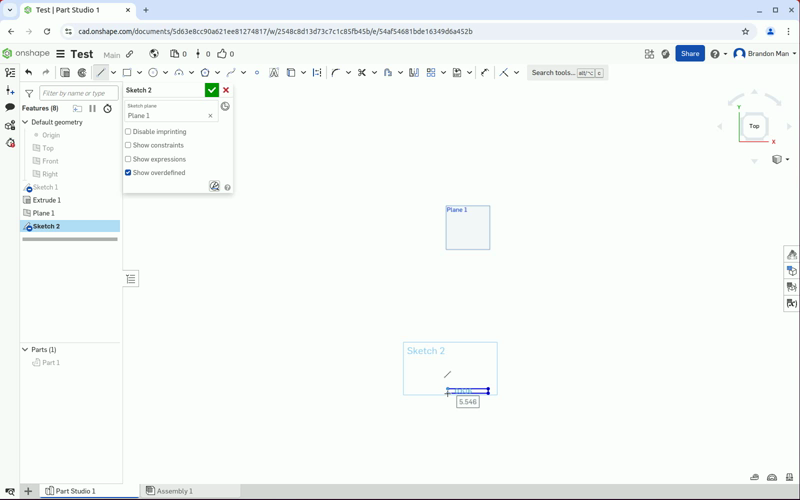
scroll(6)
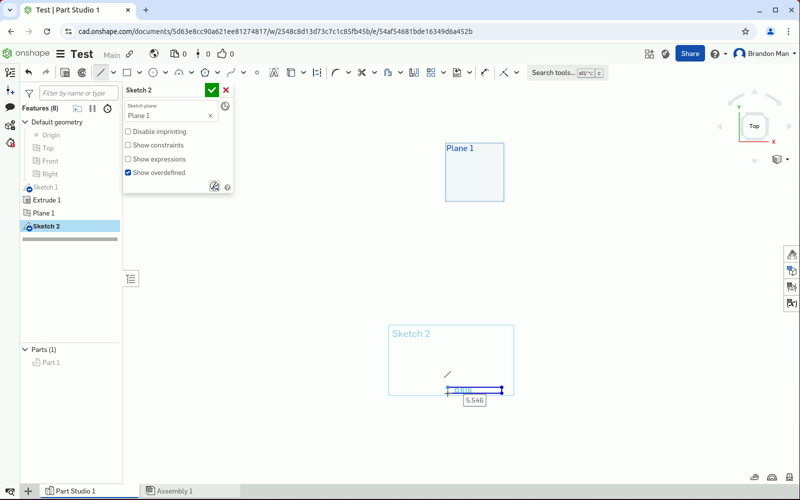
scroll(6)
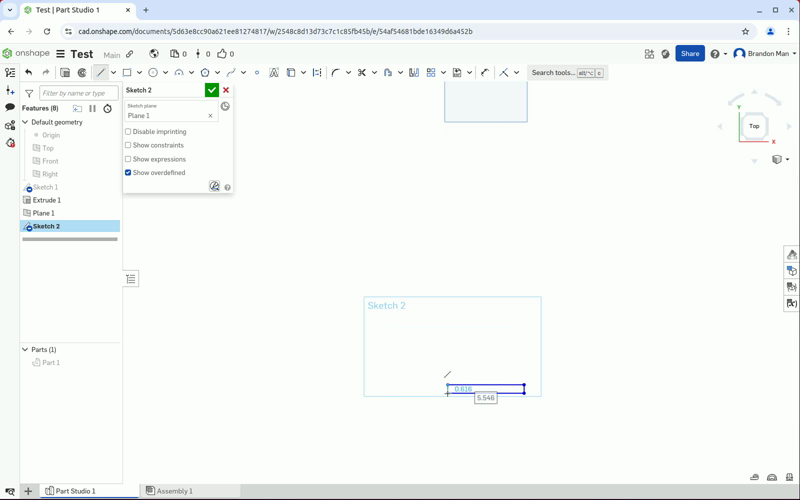
scroll(6)
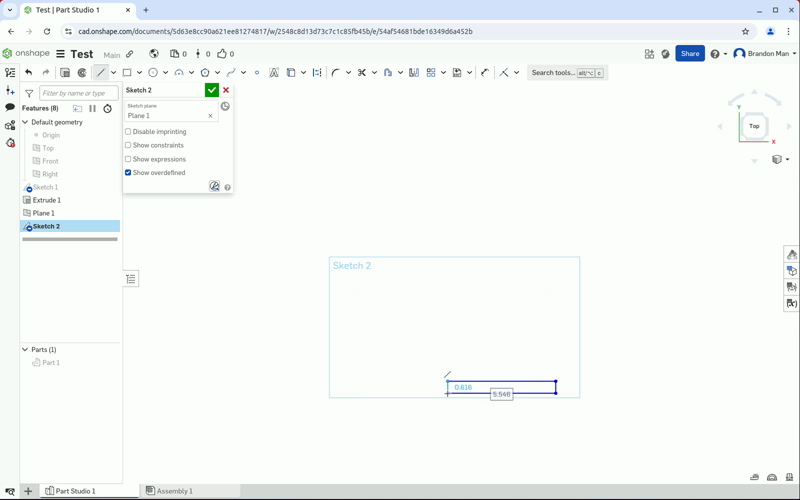
scroll(6)
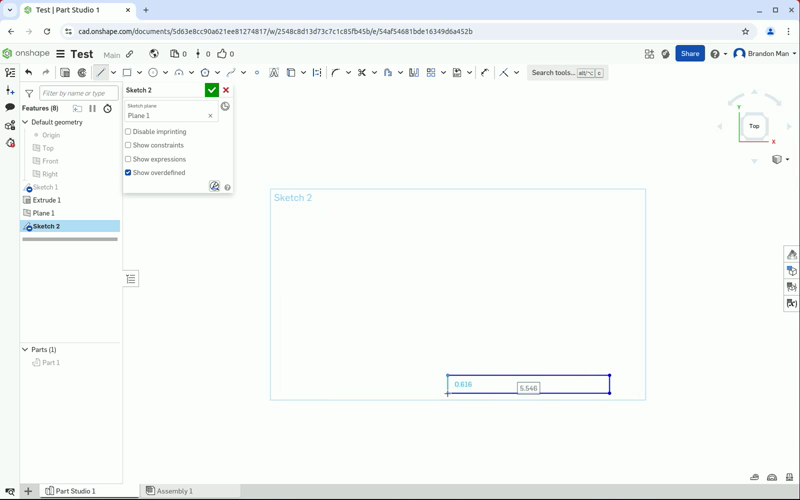
scroll(6)
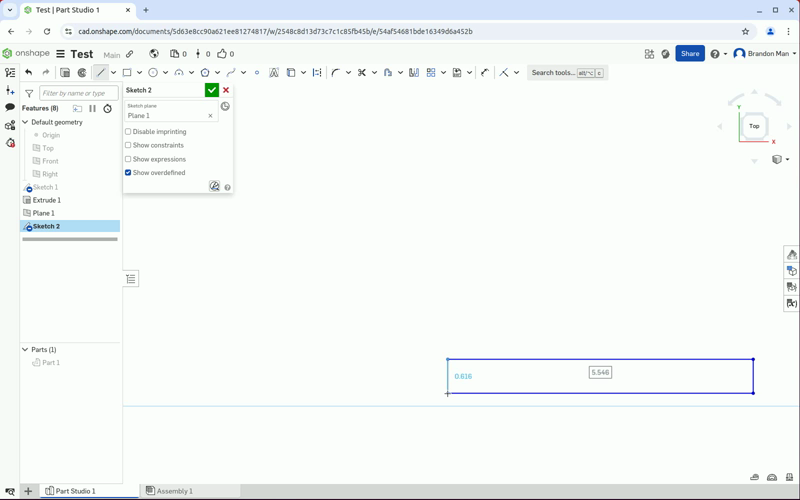
key_up(shift)
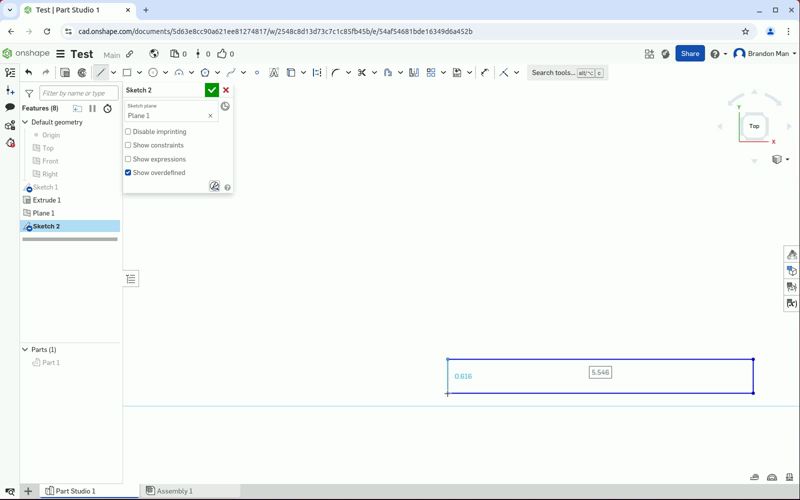
click(447, 393)
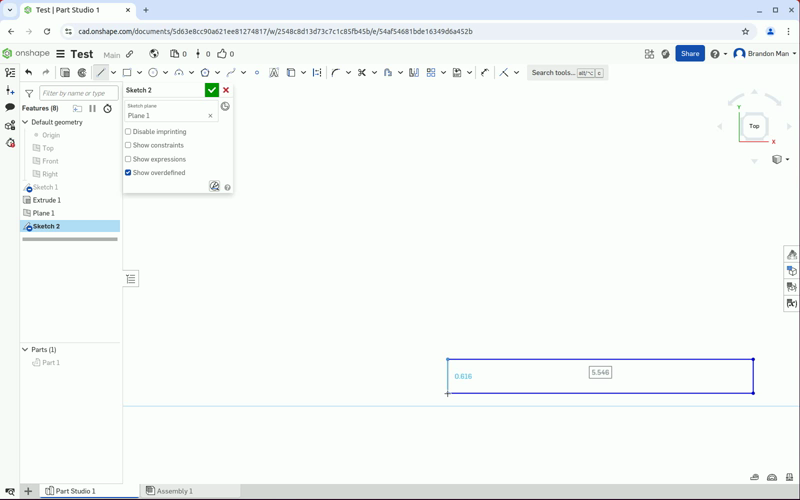
scroll(-6)
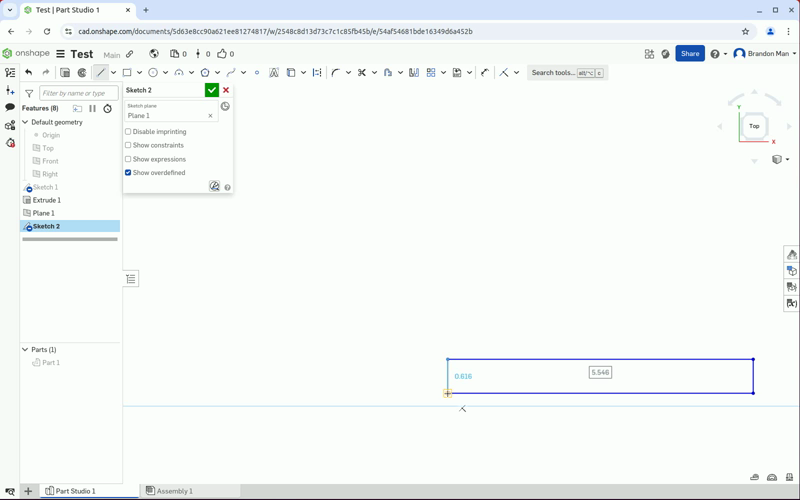
scroll(-6)
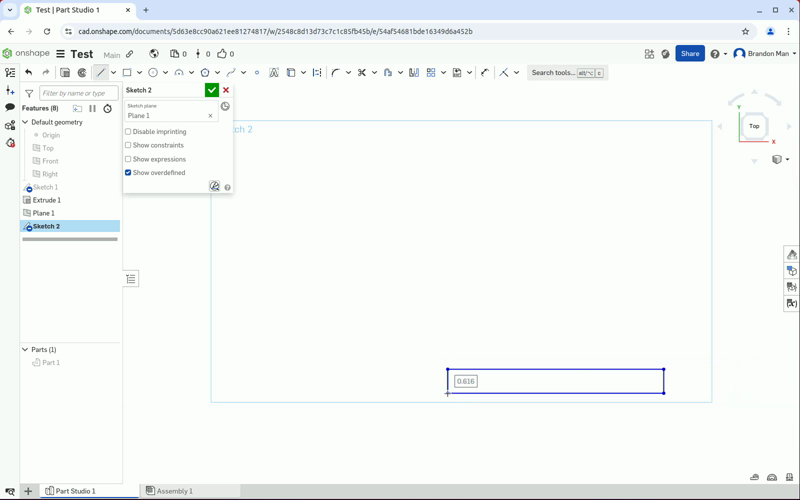
scroll(-6)
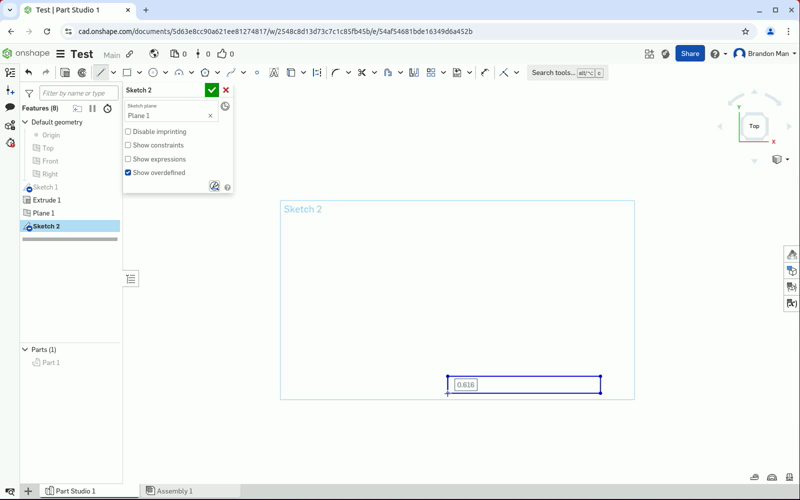
scroll(-6)
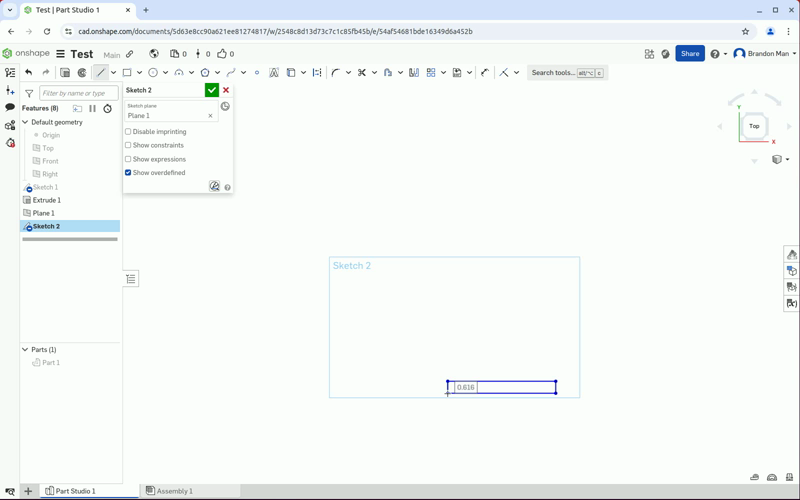
scroll(-6)
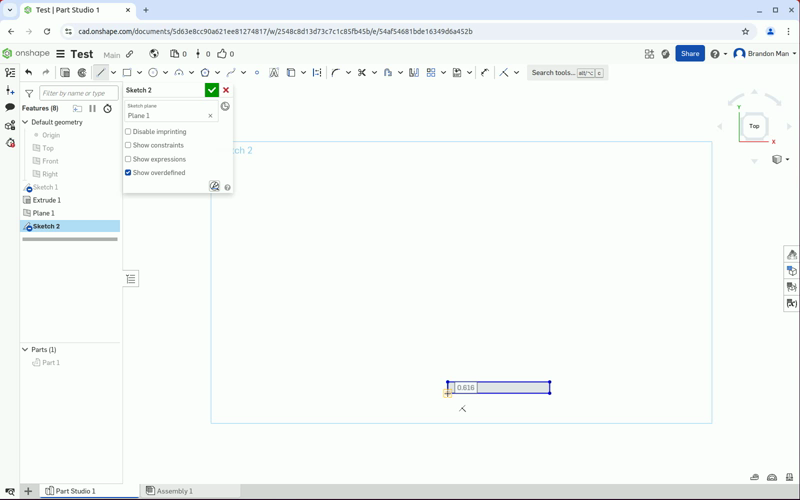
scroll(-6)
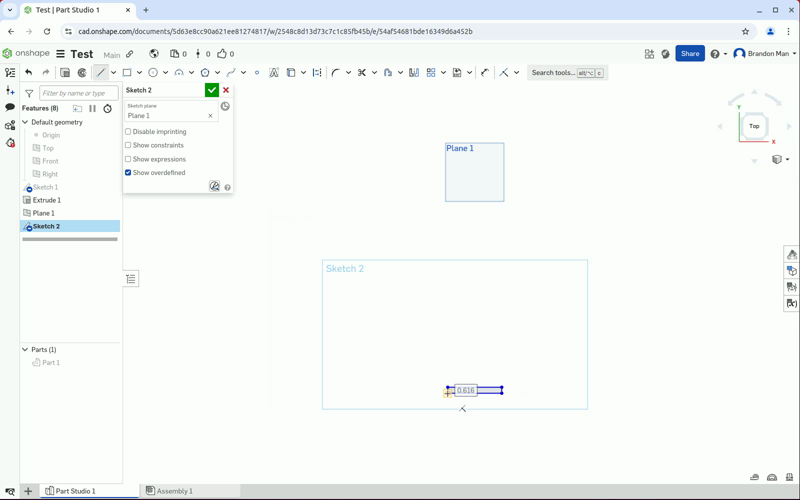
scroll(-6)
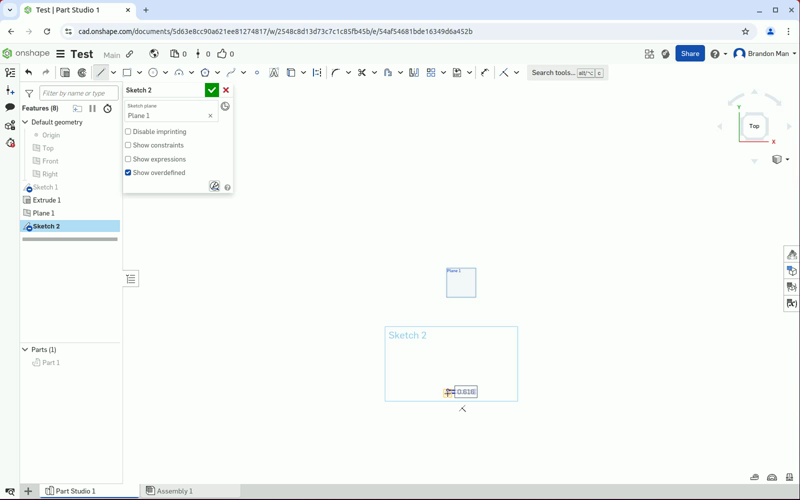
key(esc)
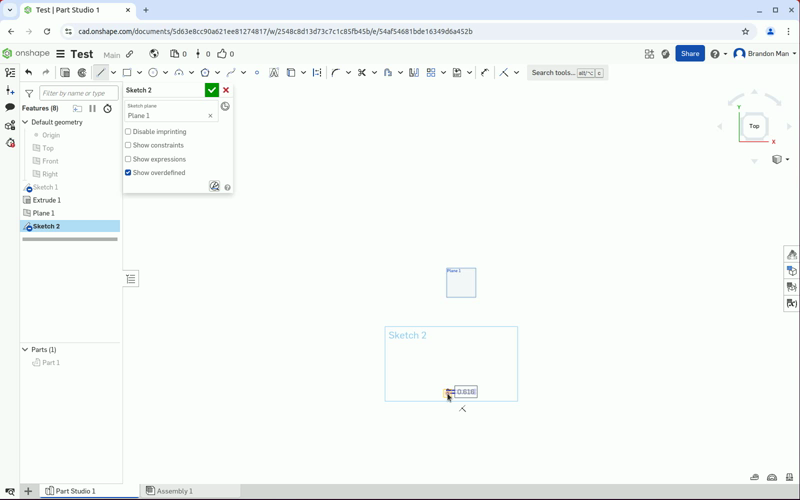
mouse_move(460, 391)
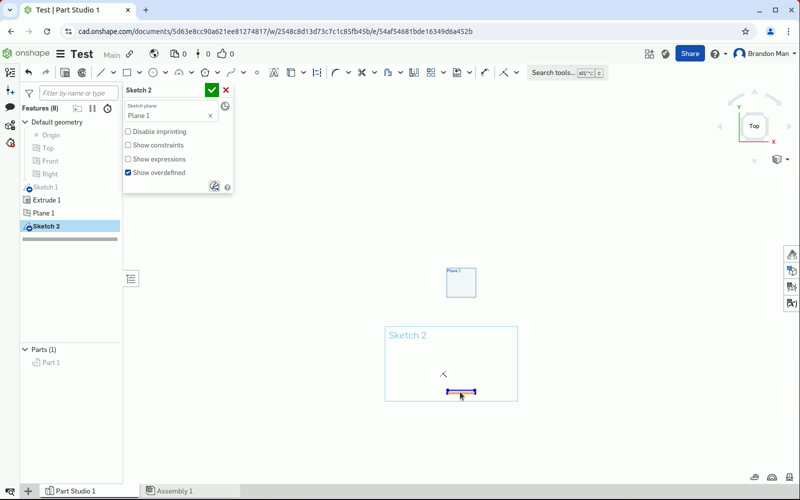
scroll(6)
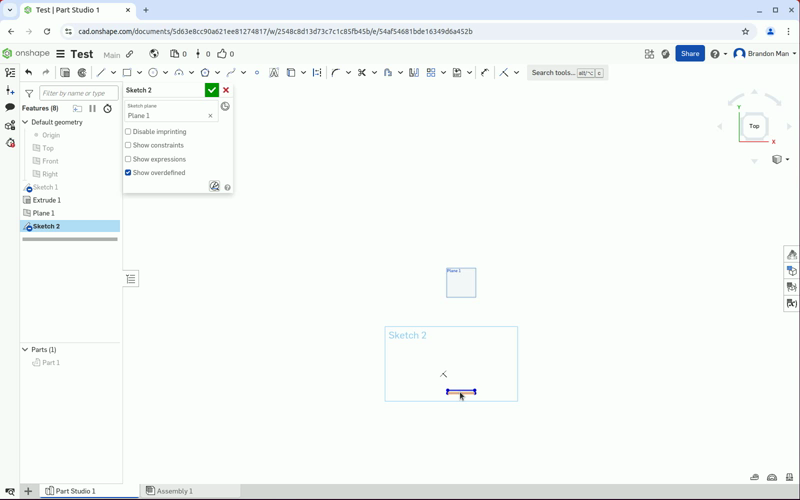
scroll(6)
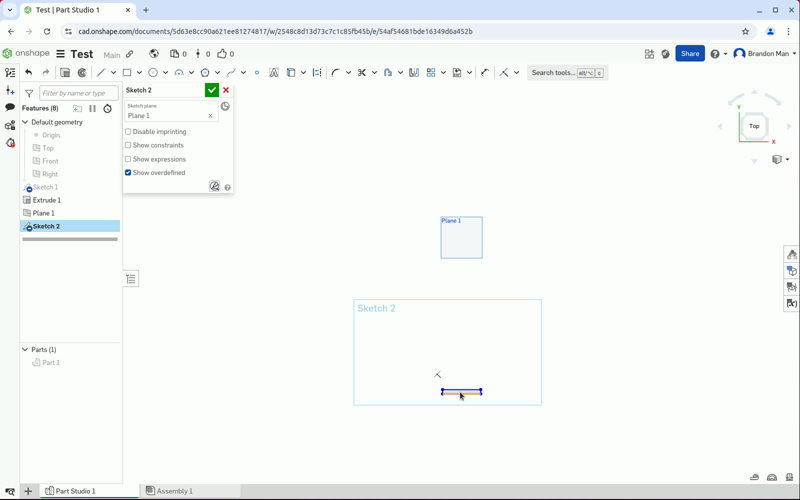
scroll(6)
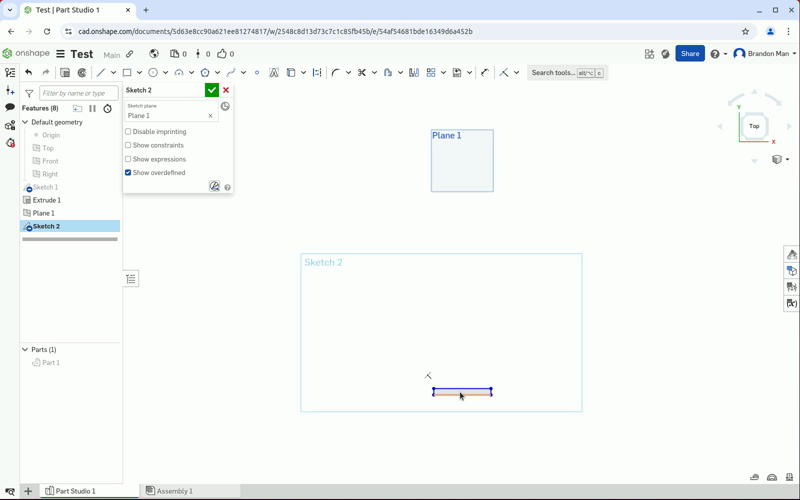
scroll(6)
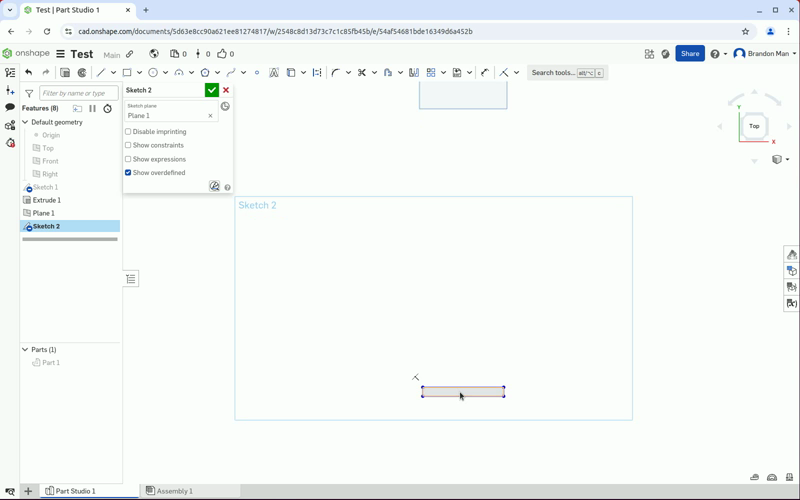
scroll(6)
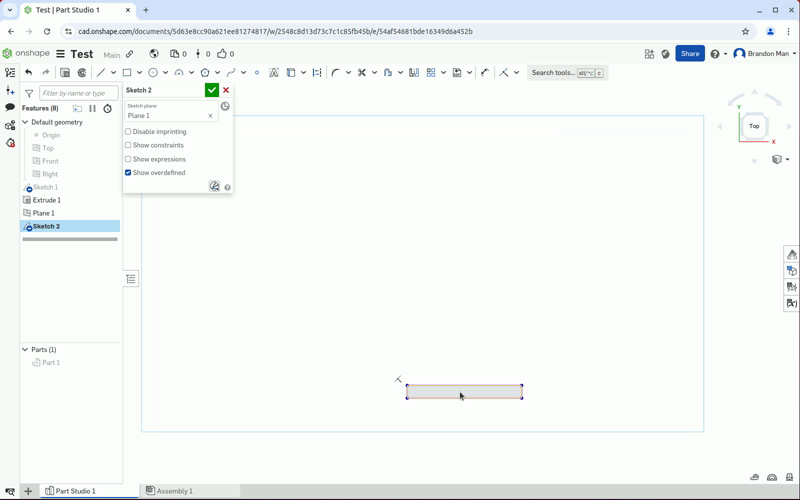
scroll(6)
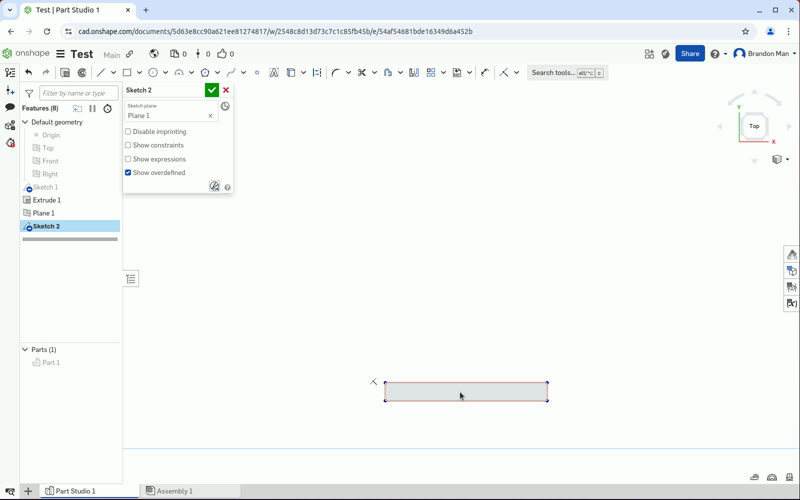
scroll(6)
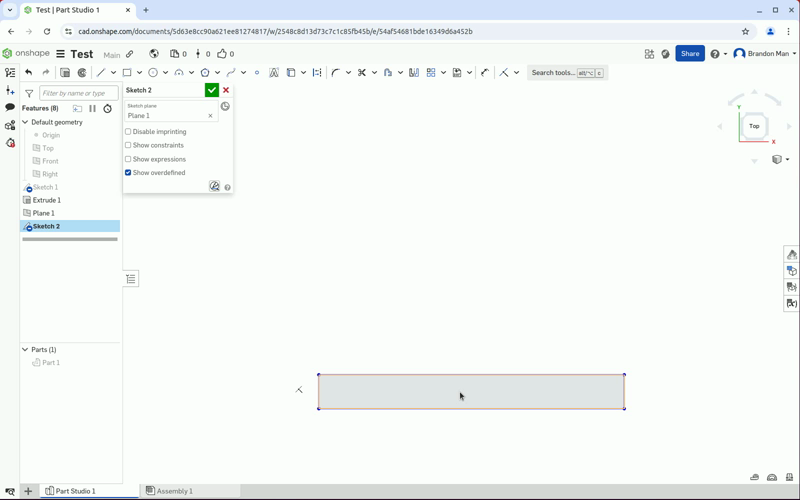
click(460, 391)
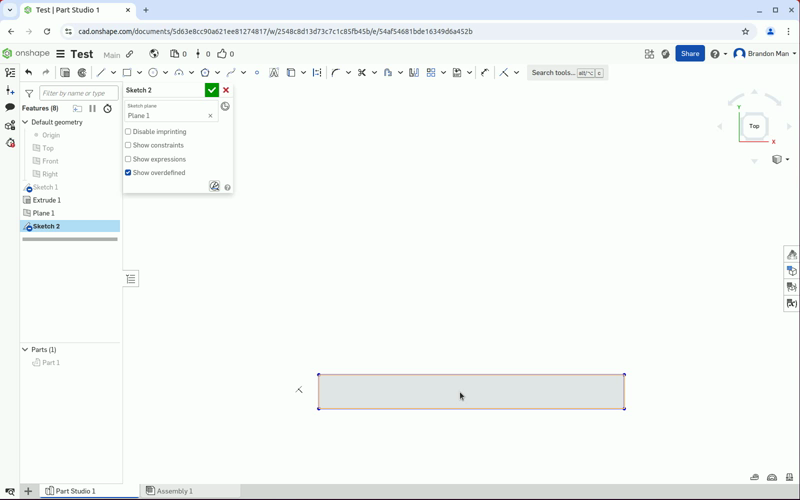
scroll(-6)
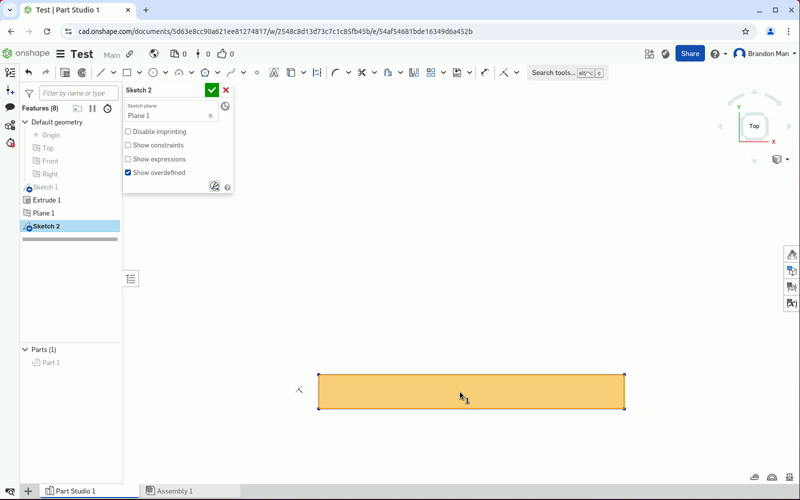
scroll(-6)
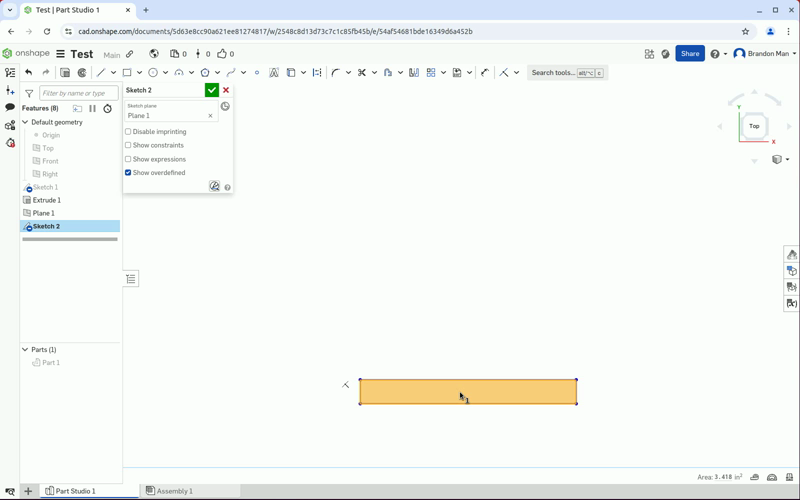
scroll(-6)
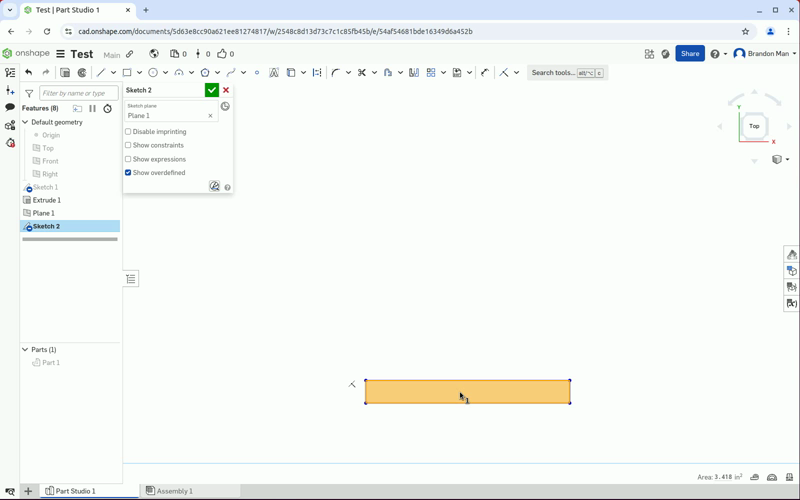
scroll(-6)
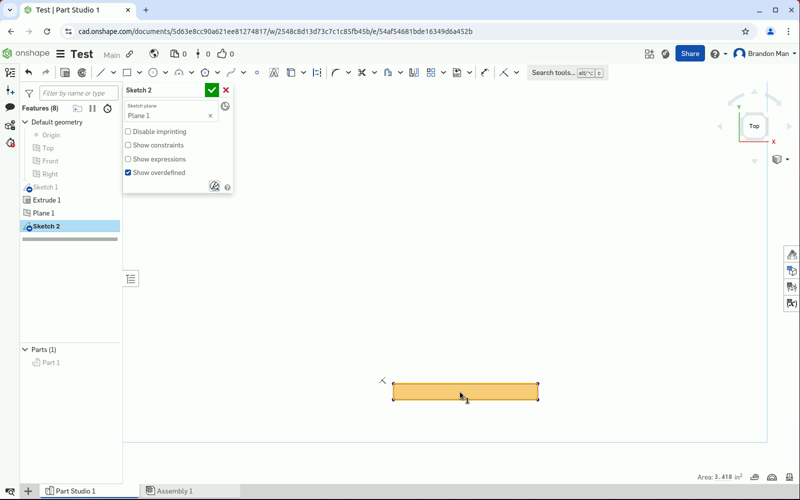
scroll(-6)
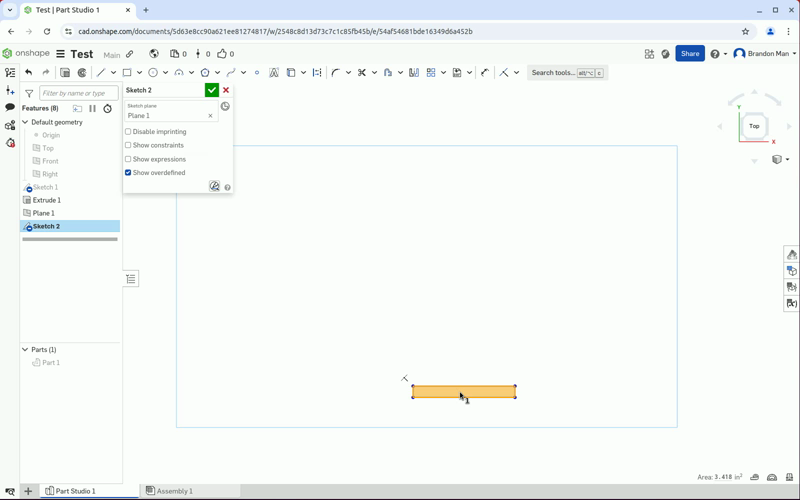
scroll(-6)
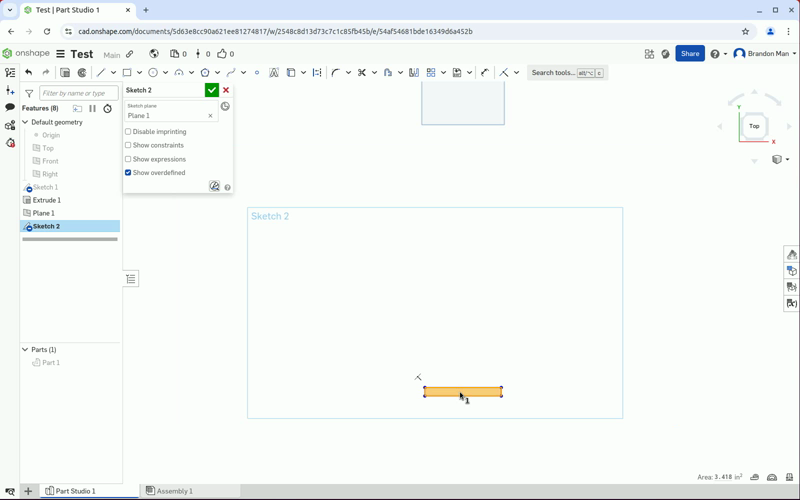
scroll(-6)
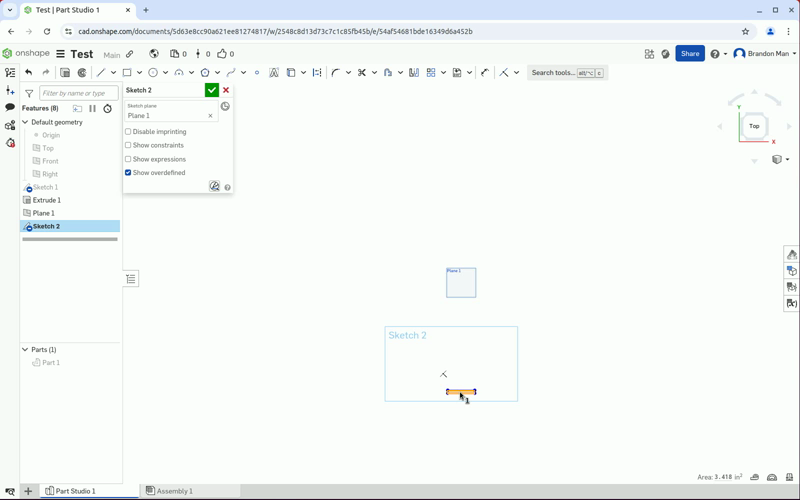
mouse_move(73, 352)
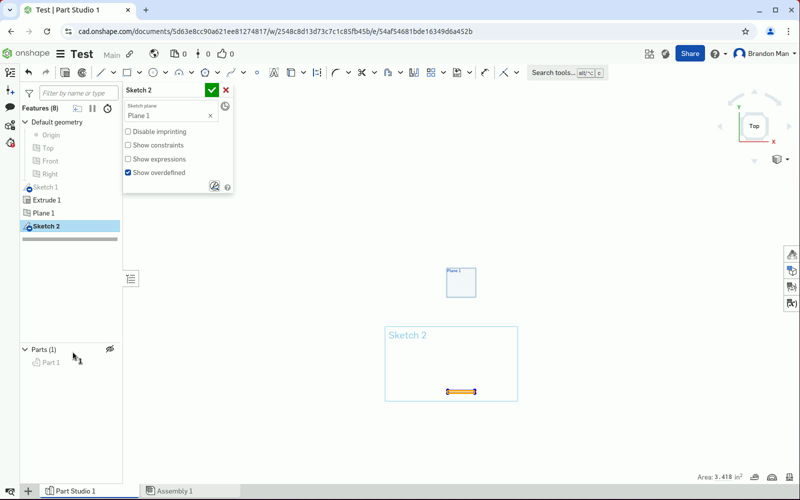
key(shift+y)
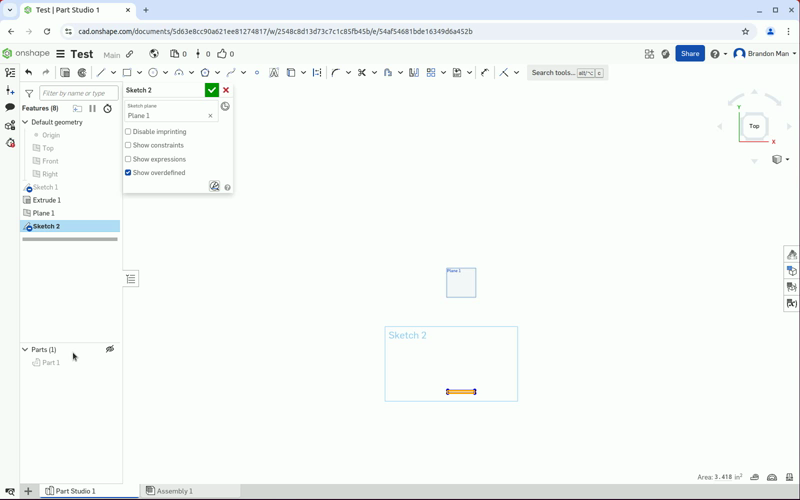
key(shift+e)
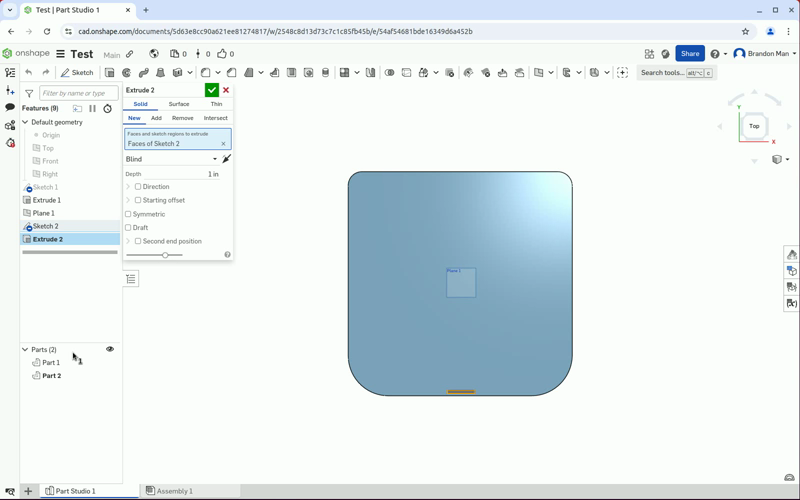
mouse_move(143, 106)
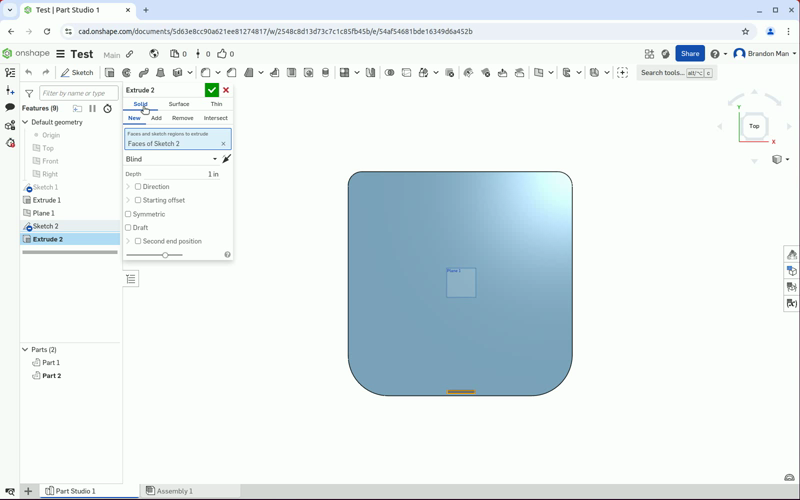
click(143, 106)
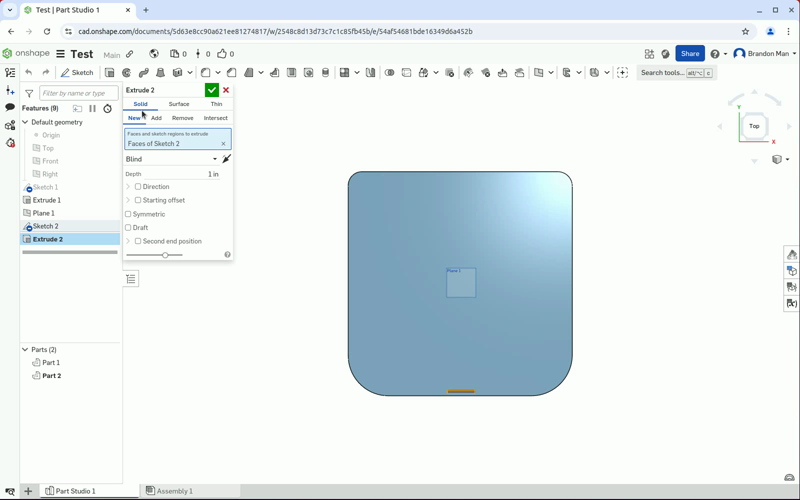
mouse_move(137, 120)
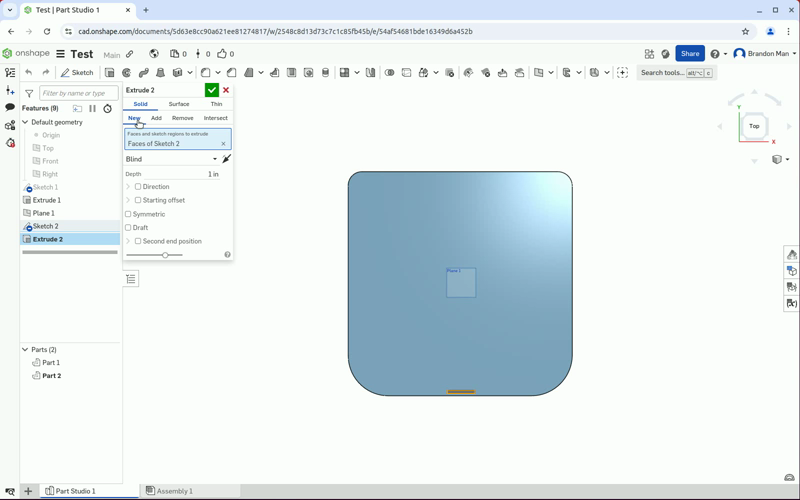
click(137, 120)
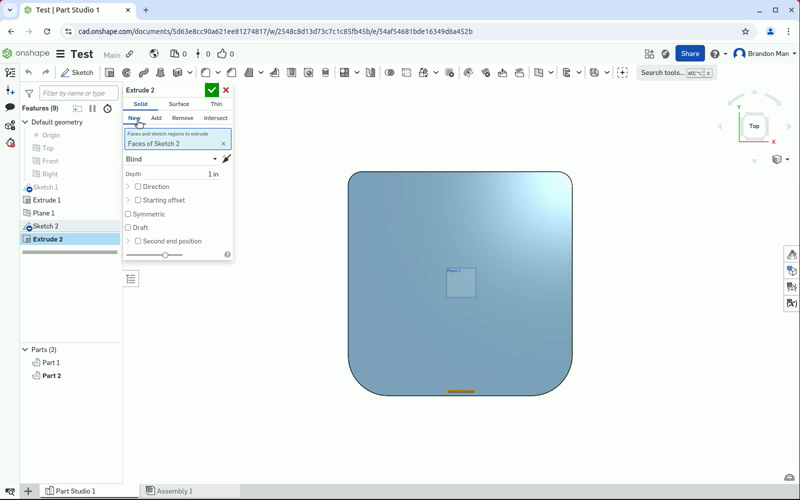
key(tab, 4)
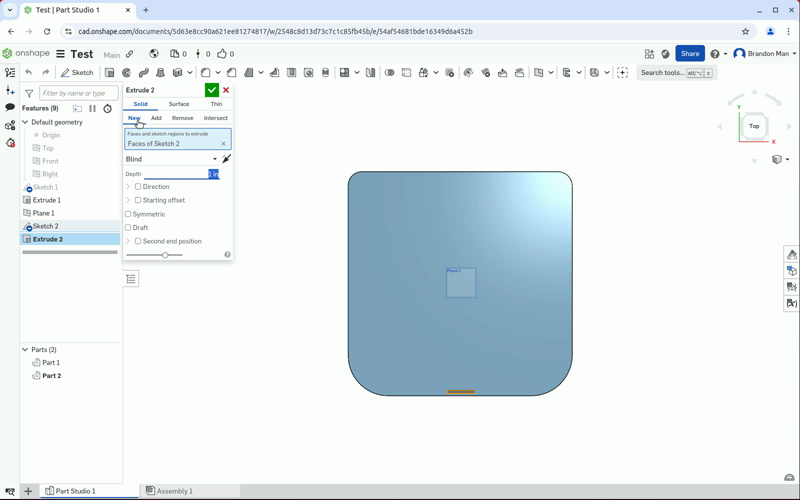
text(5.296)
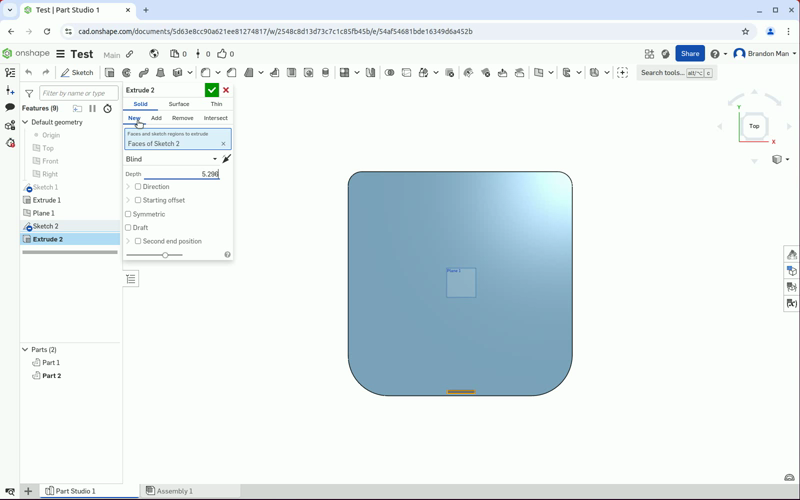
key(enter)
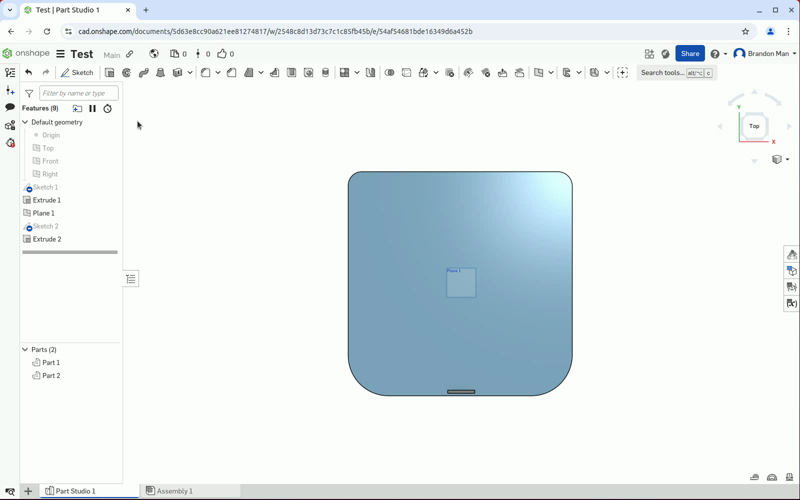
key(shift+h)
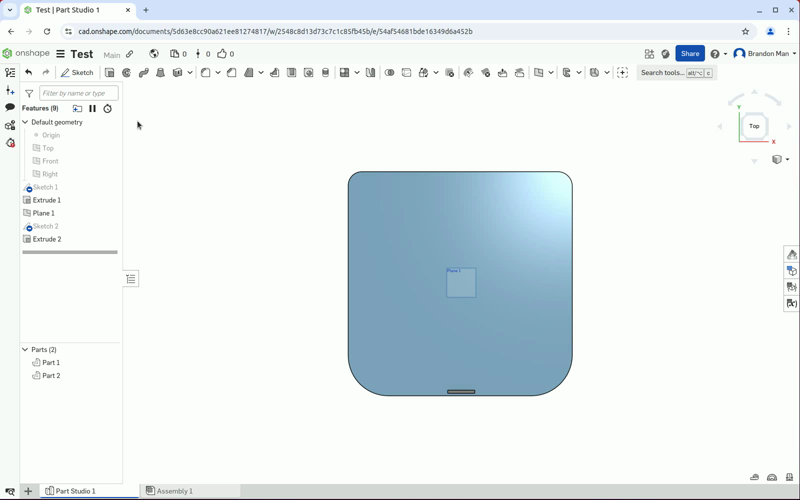
key(shift+h)
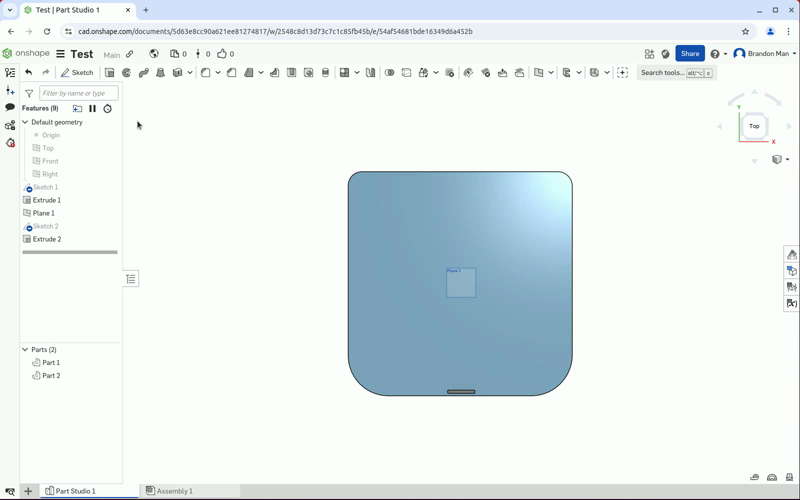
mouse_move(73, 189)
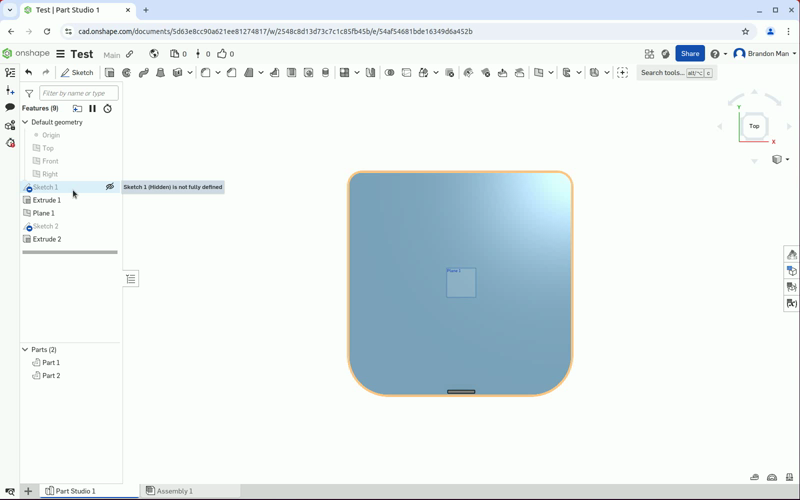
click(73, 189)
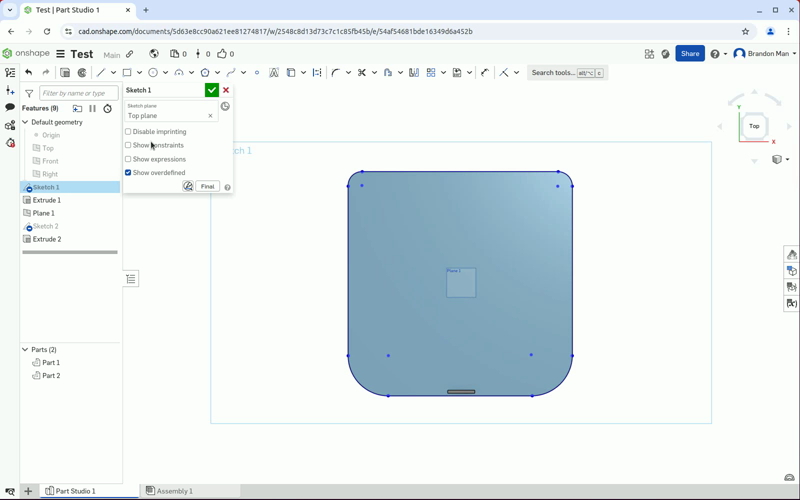
mouse_move(229, 92)
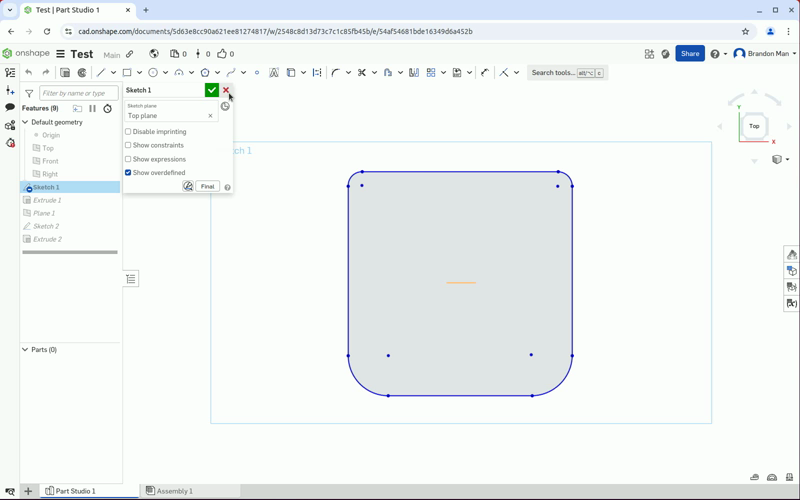
click(229, 92)
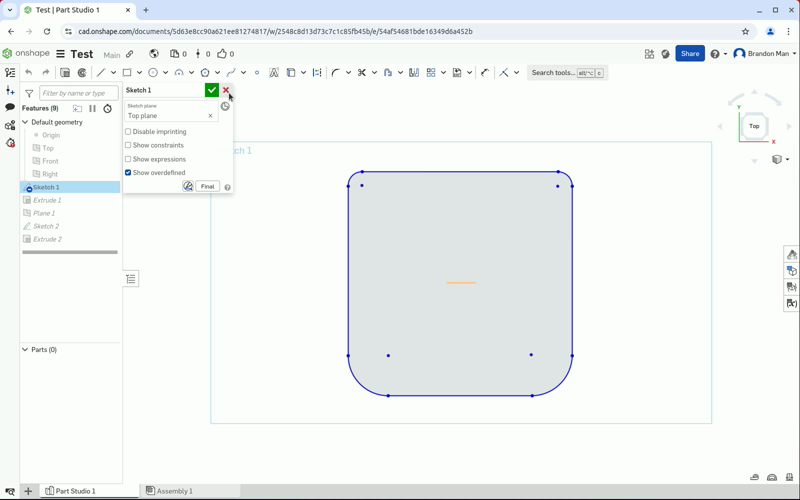
key(shift+s)
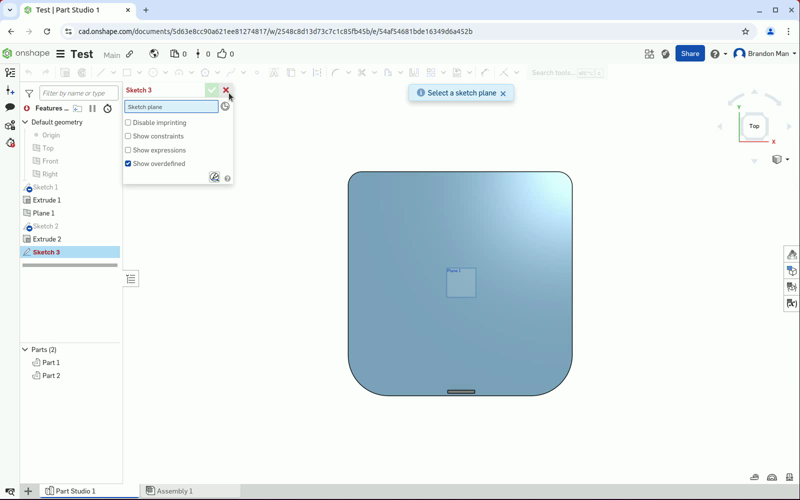
mouse_move(73, 215)
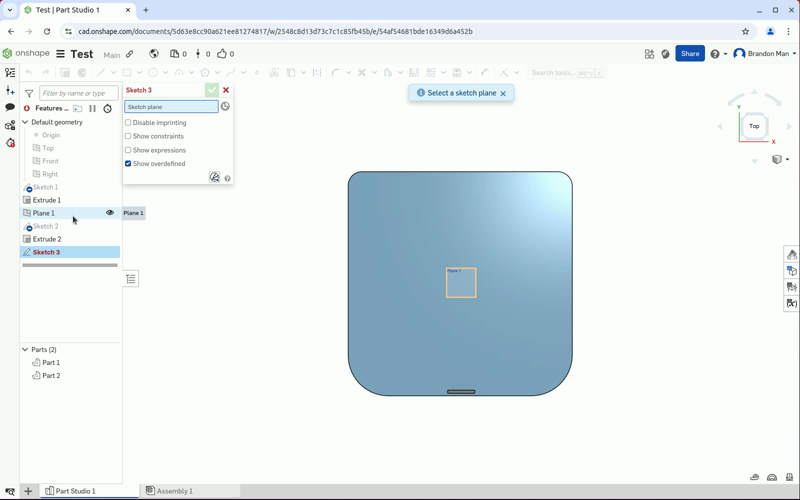
click(73, 215)
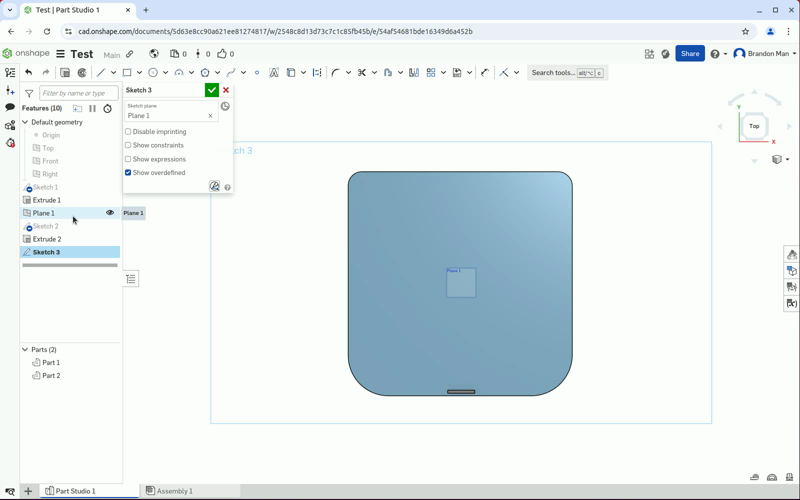
mouse_move(73, 352)
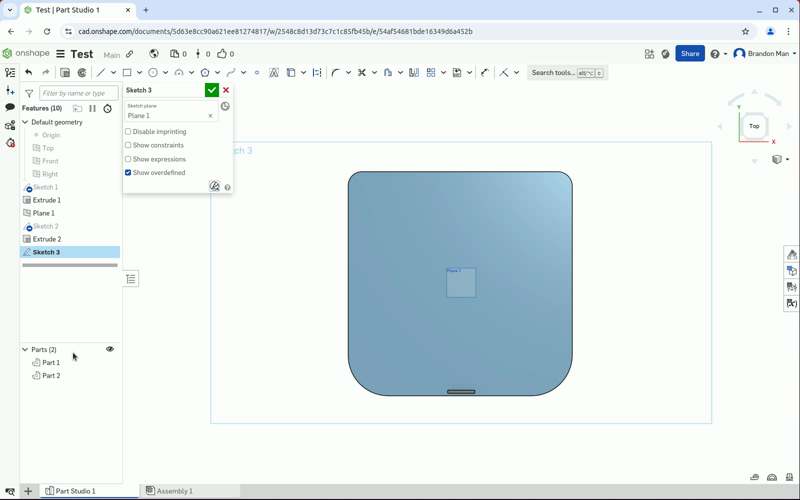
key(y)
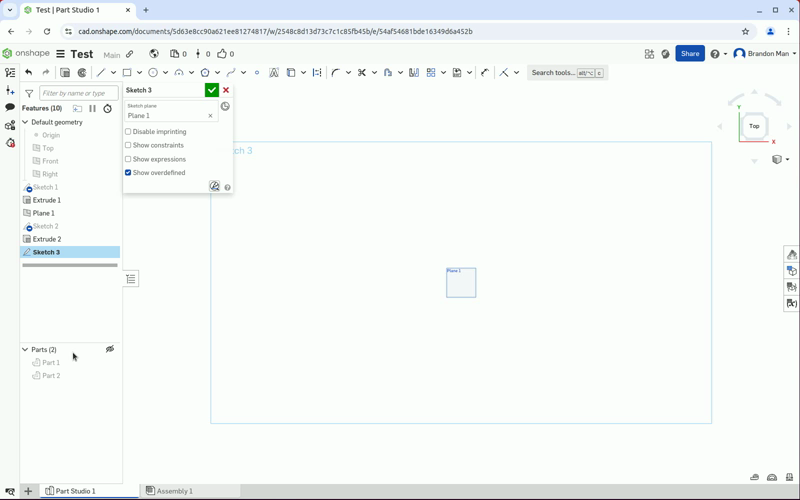
key(l)
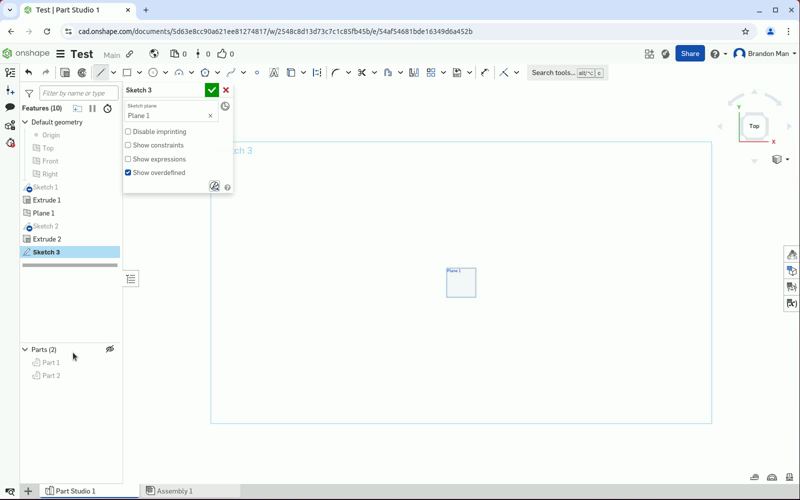
key_down(shift)
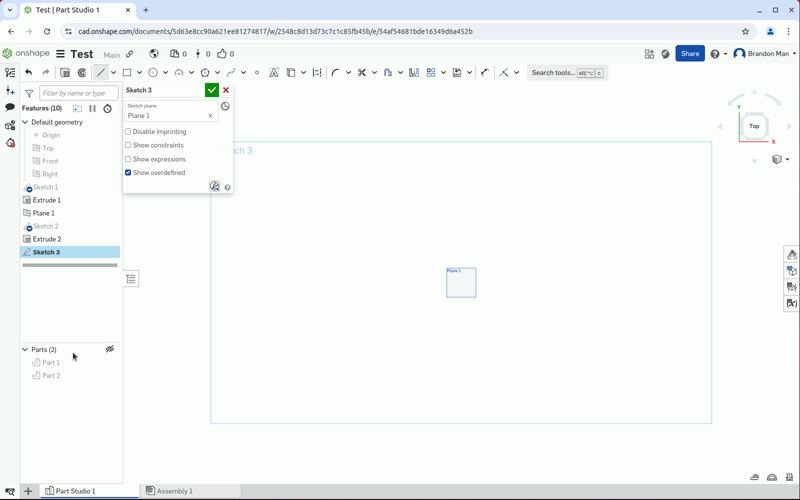
mouse_move(447, 175)
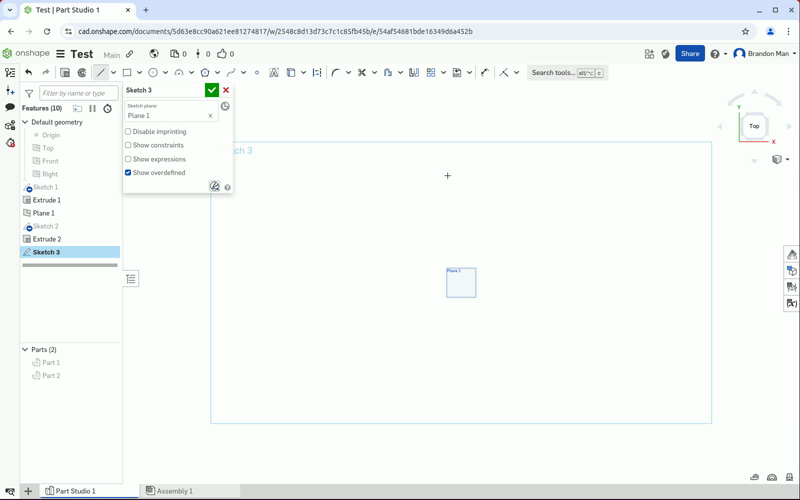
click(447, 175)
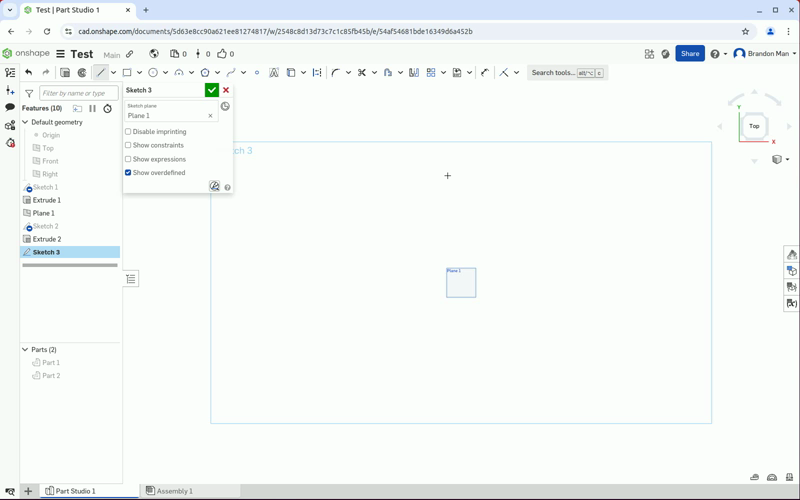
key_up(shift)
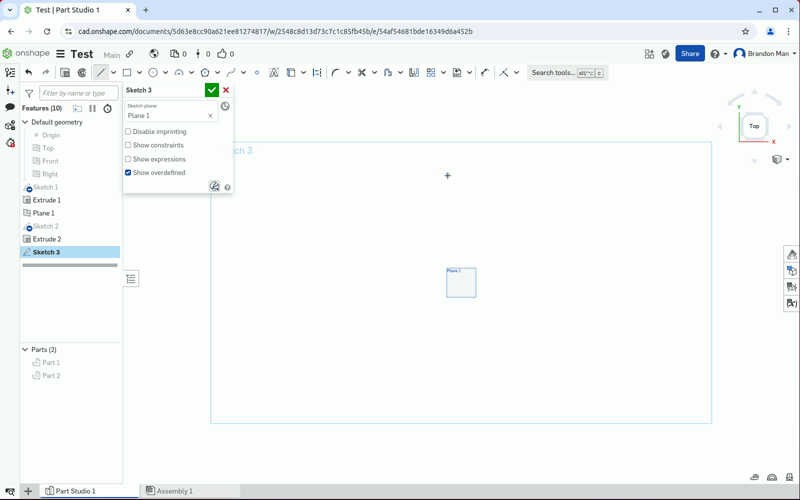
key_down(shift)
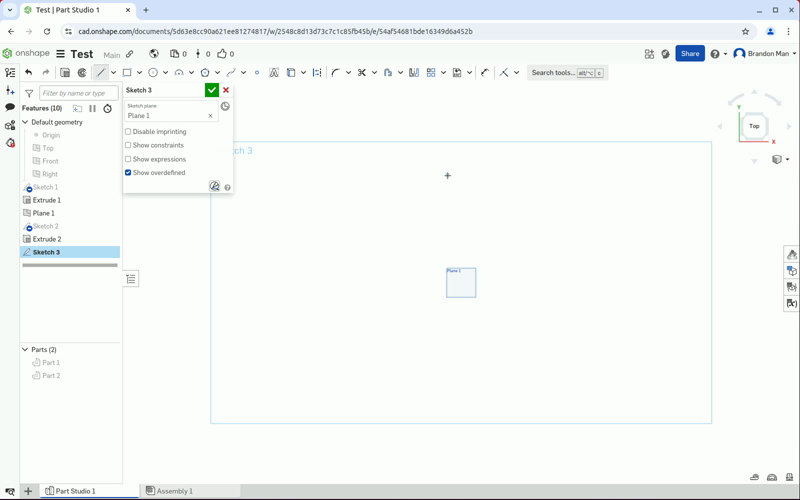
mouse_move(477, 175)
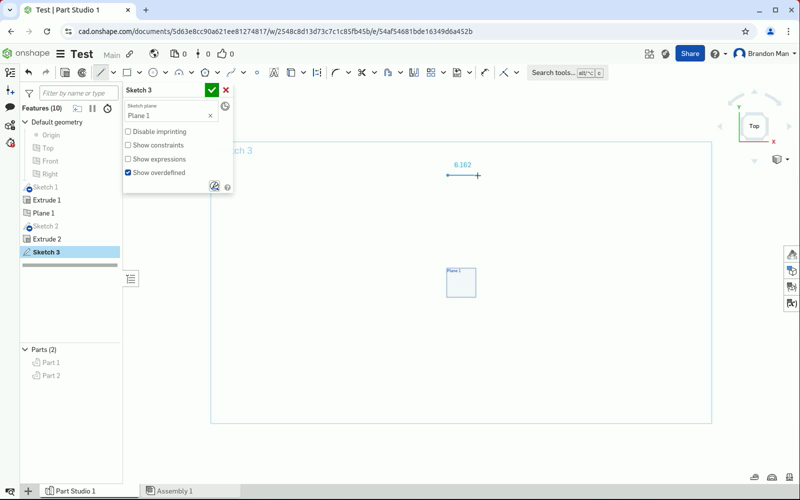
mouse_move(474, 175)
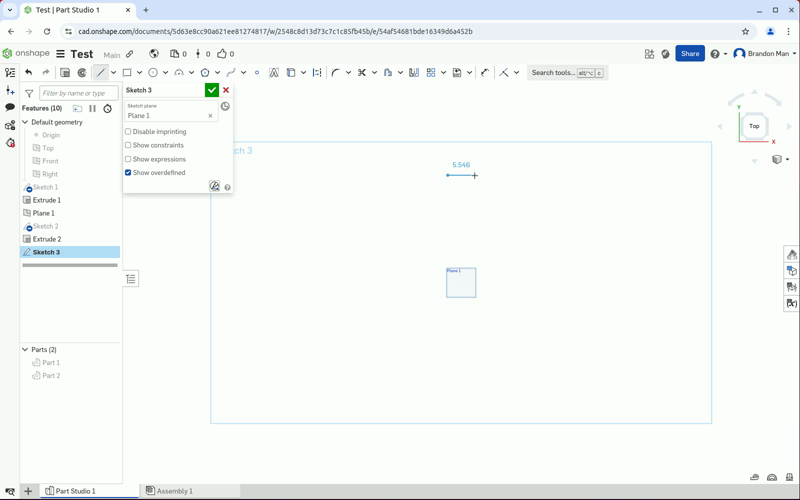
click(474, 175)
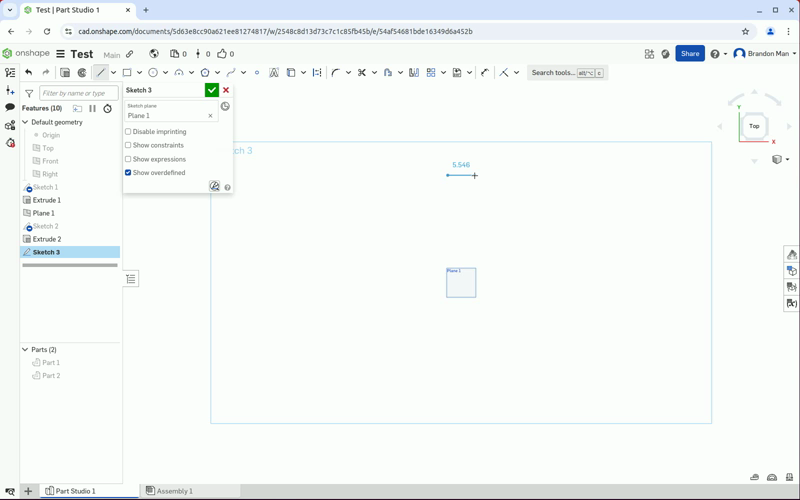
key_up(shift)
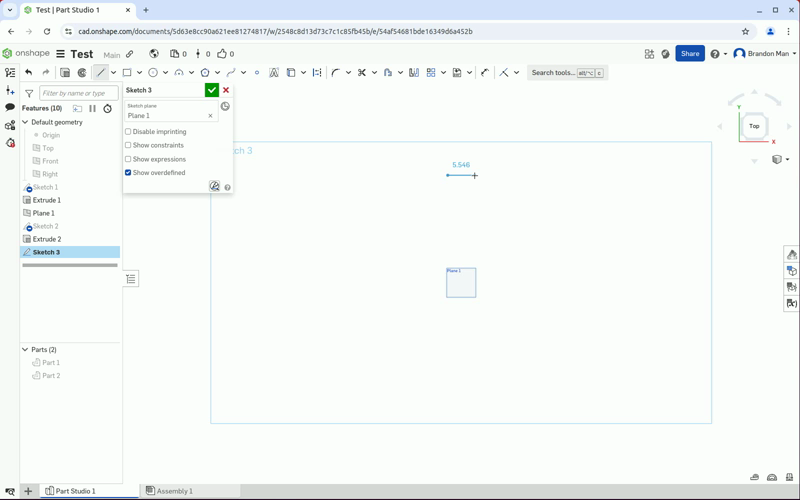
key_down(shift)
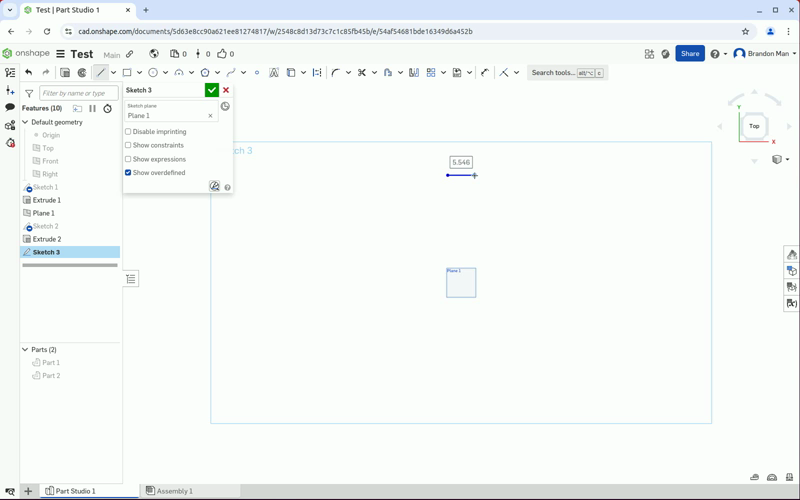
mouse_move(504, 175)
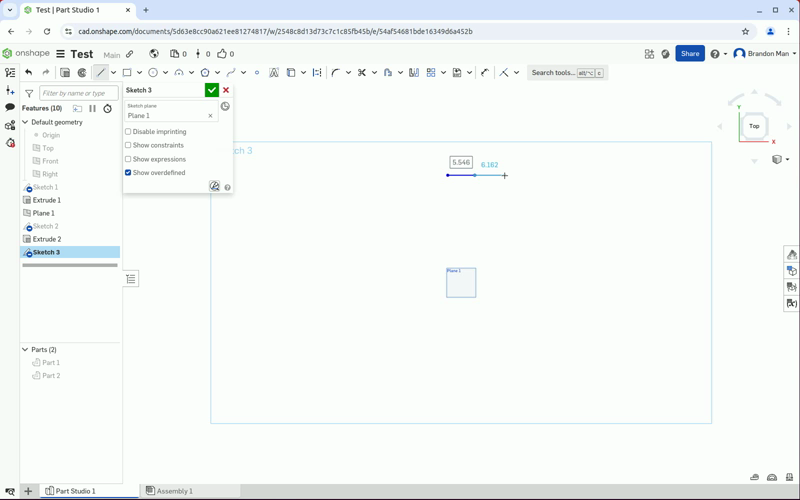
mouse_move(474, 171)
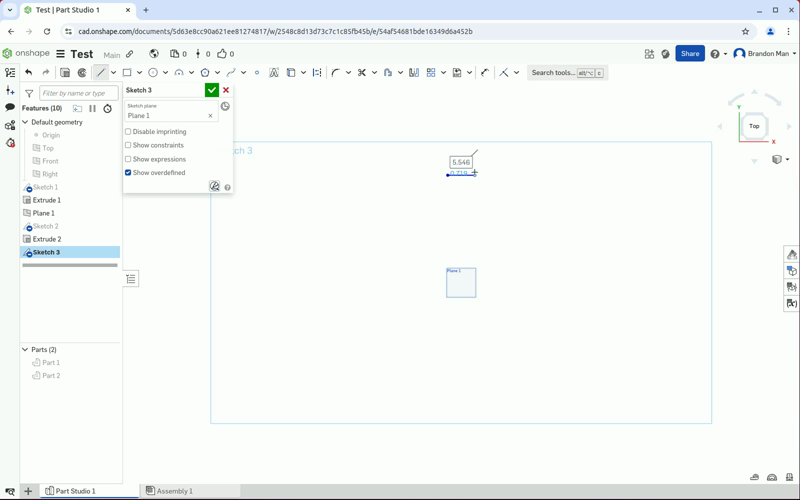
scroll(6)
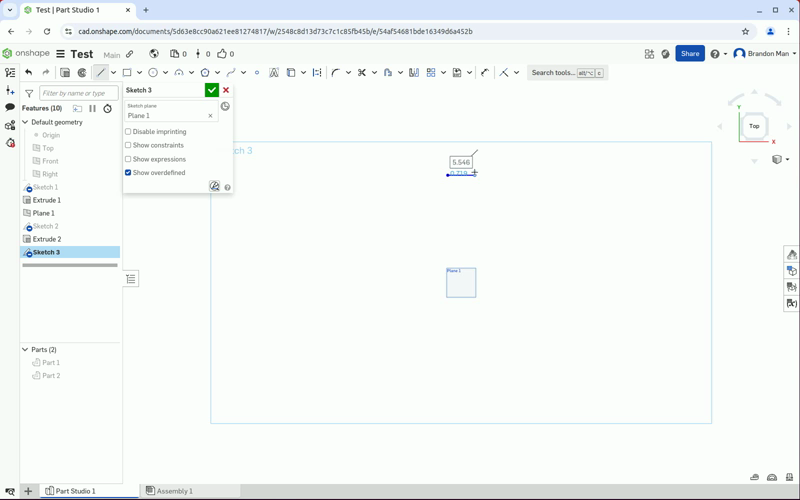
scroll(6)
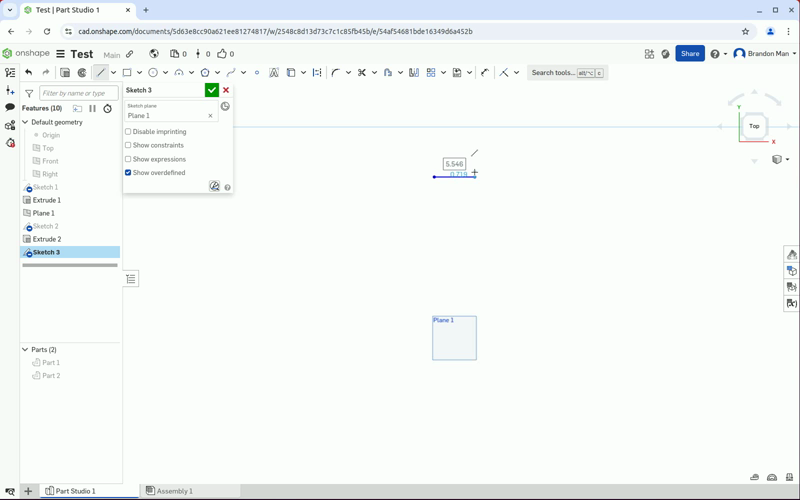
scroll(6)
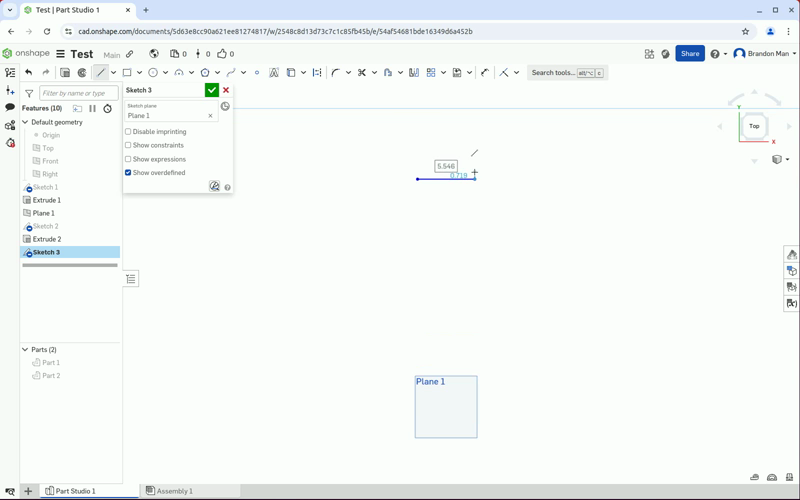
scroll(6)
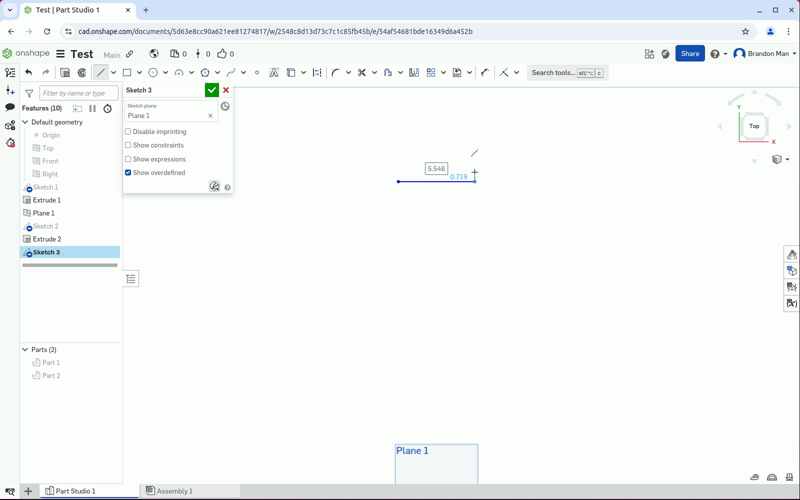
scroll(6)
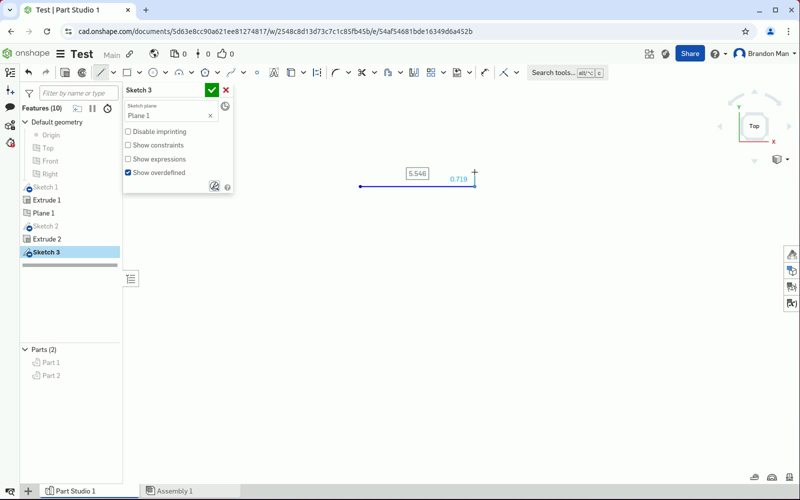
scroll(6)
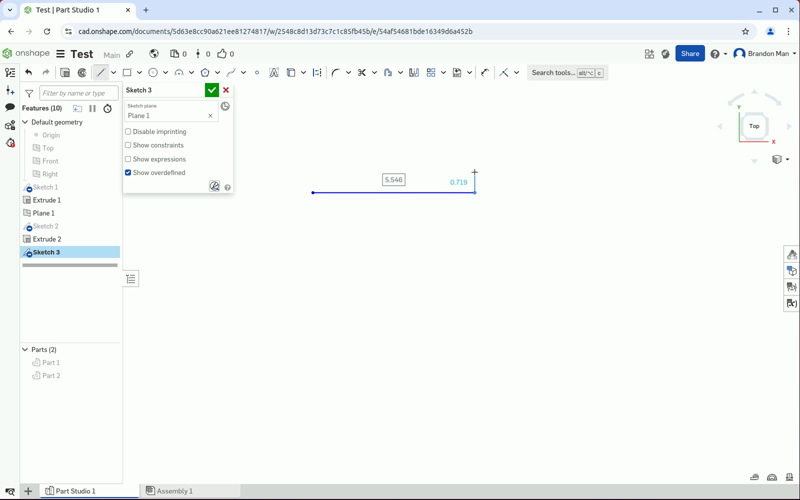
scroll(6)
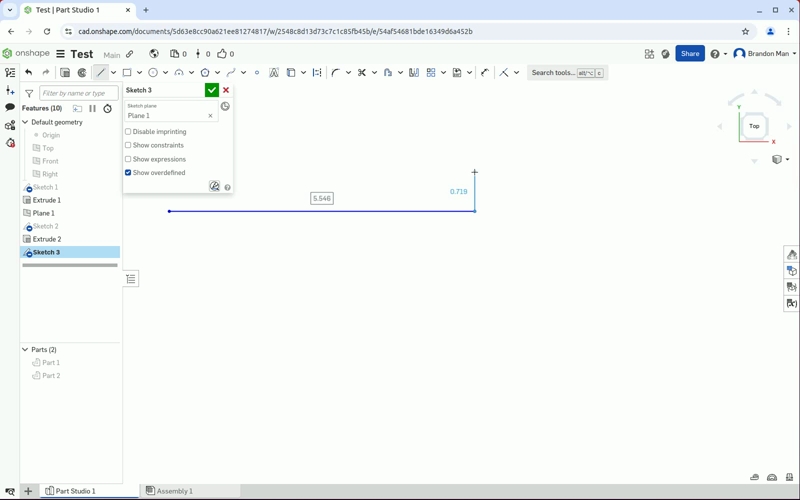
click(474, 171)
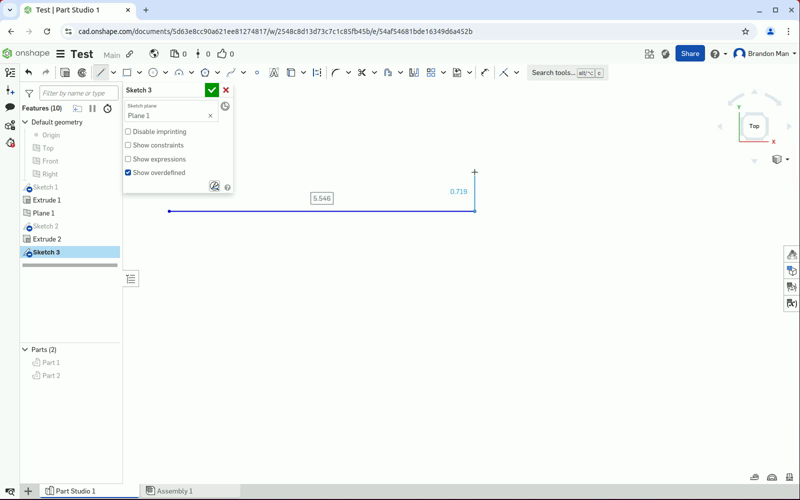
scroll(-6)
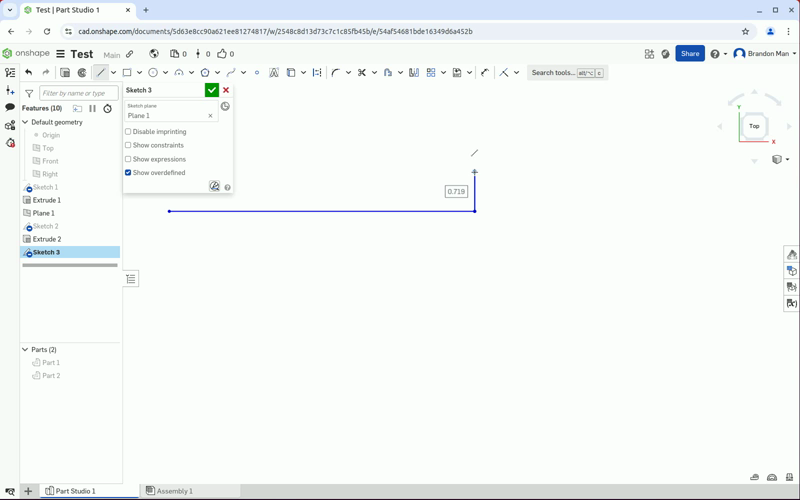
scroll(-6)
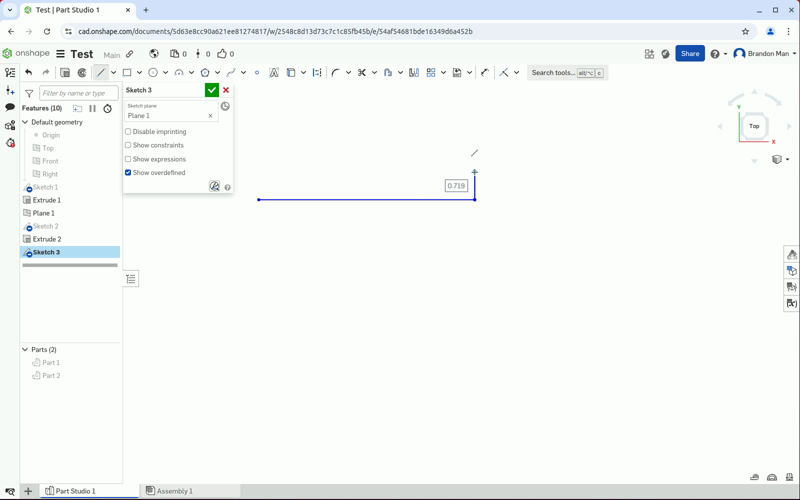
scroll(-6)
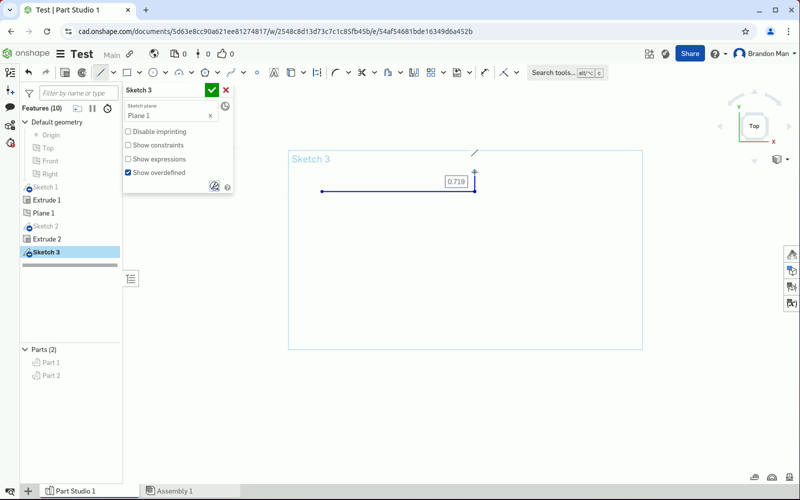
scroll(-6)
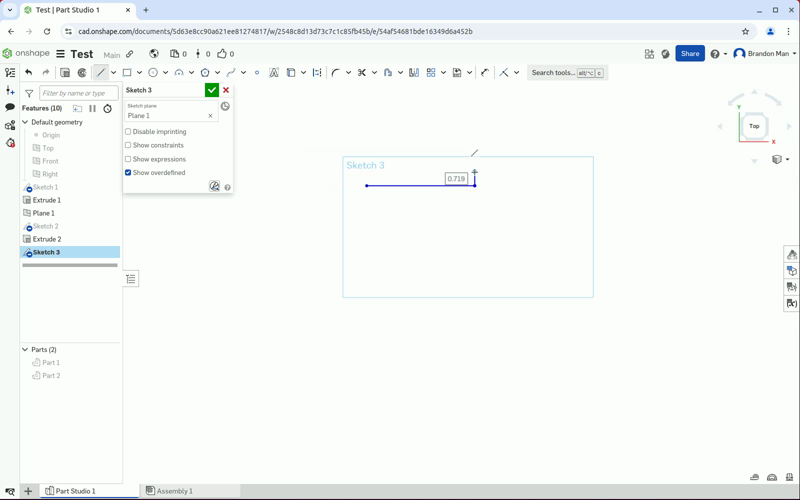
scroll(-6)
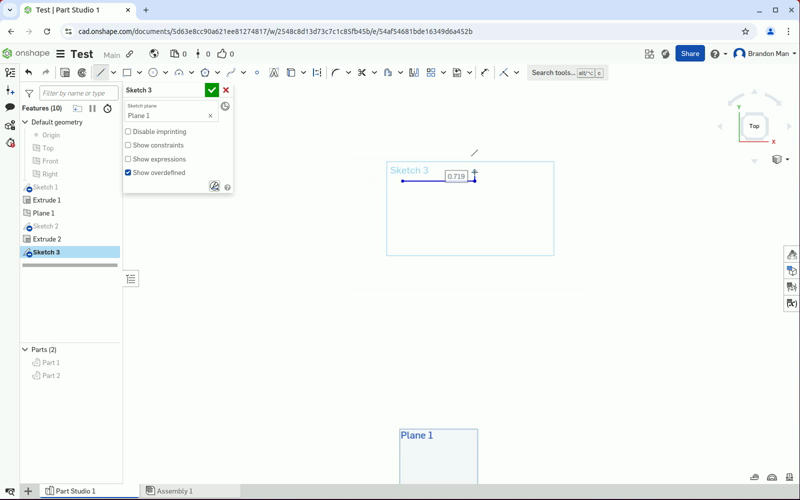
scroll(-6)
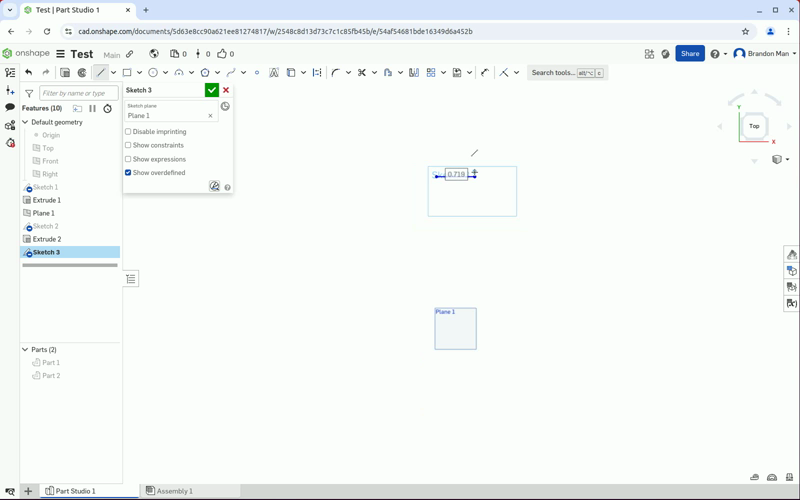
scroll(-6)
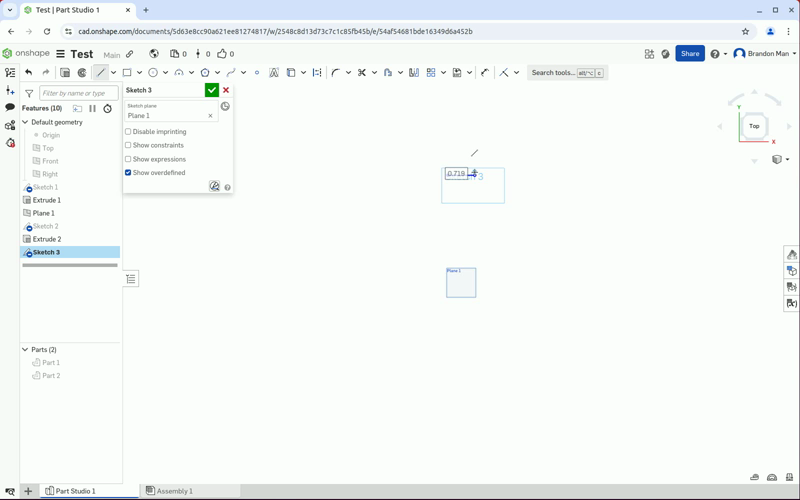
key_up(shift)
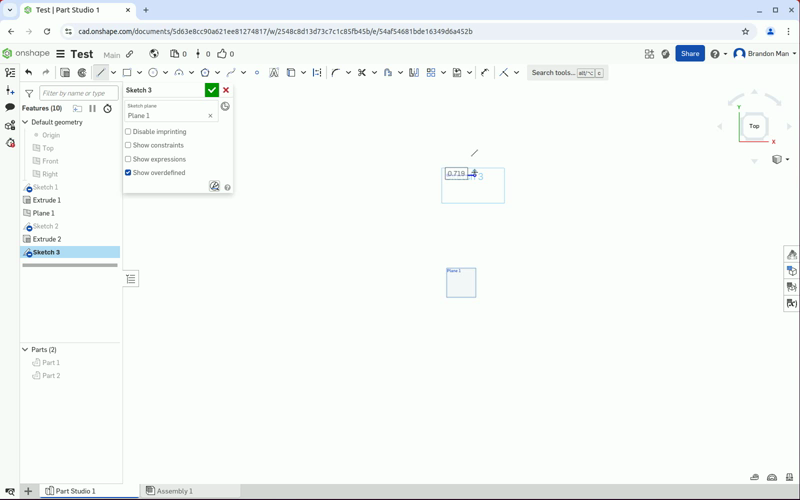
key_down(shift)
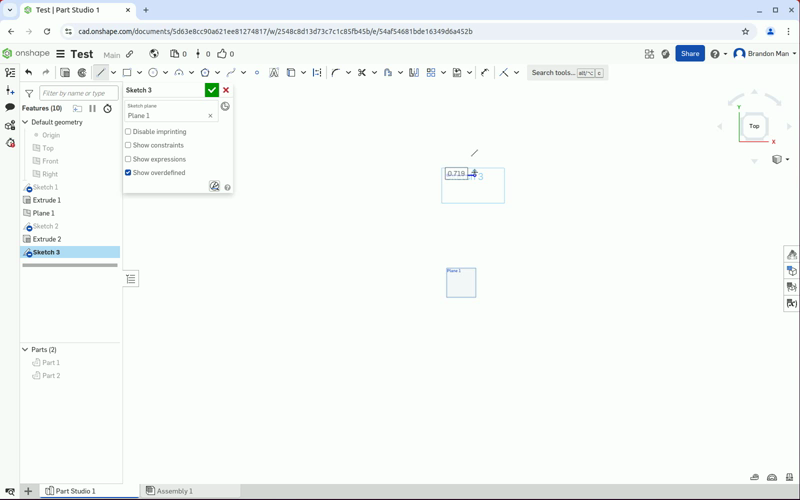
mouse_move(504, 171)
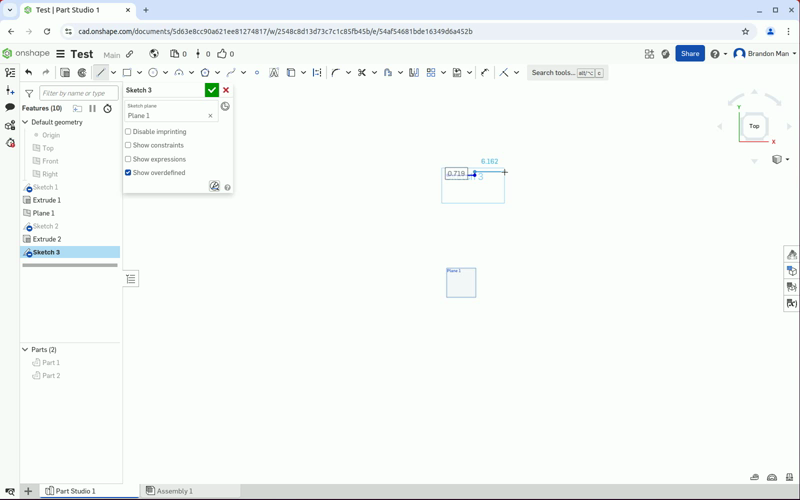
mouse_move(447, 171)
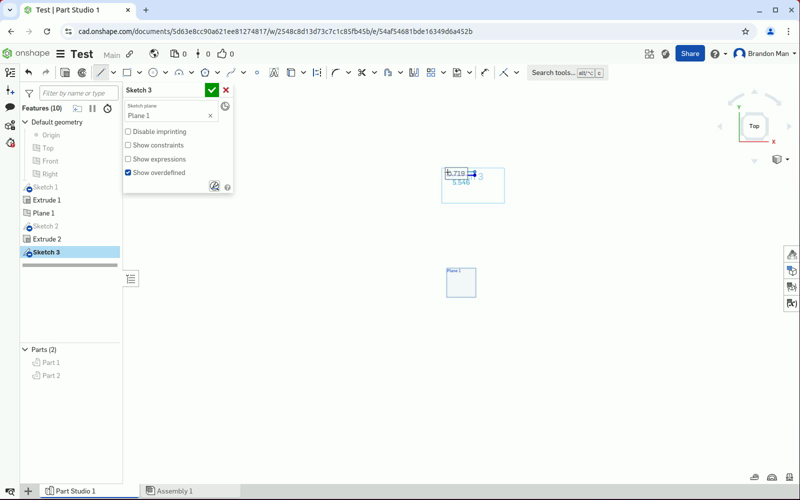
scroll(6)
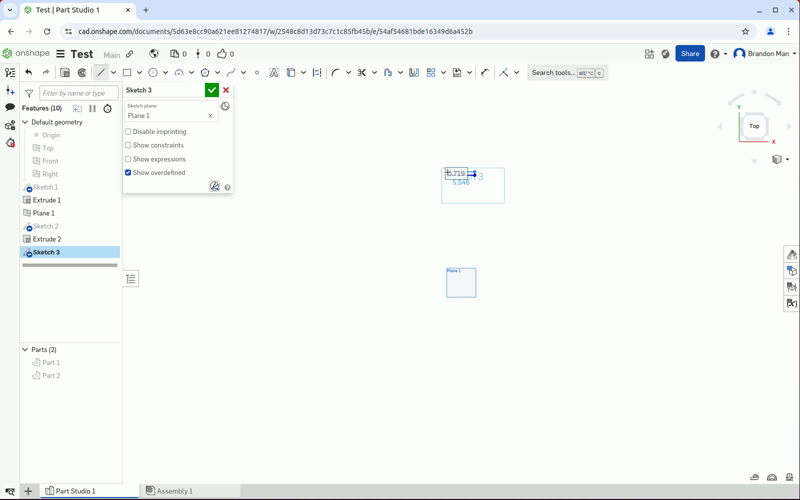
scroll(6)
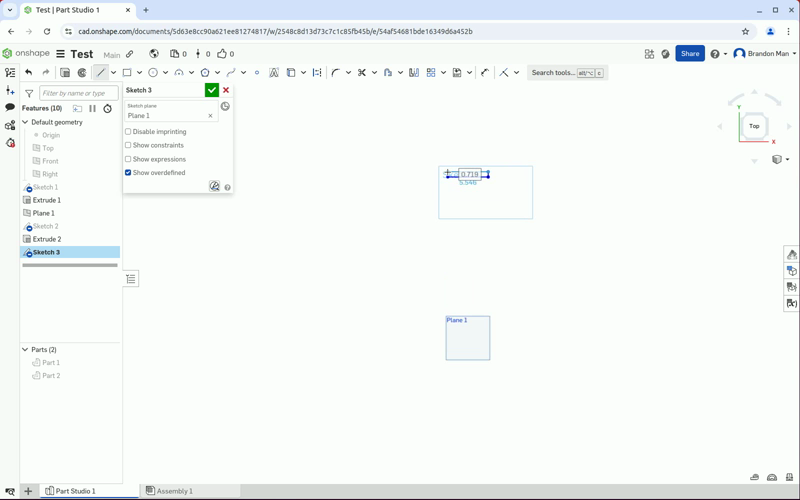
scroll(6)
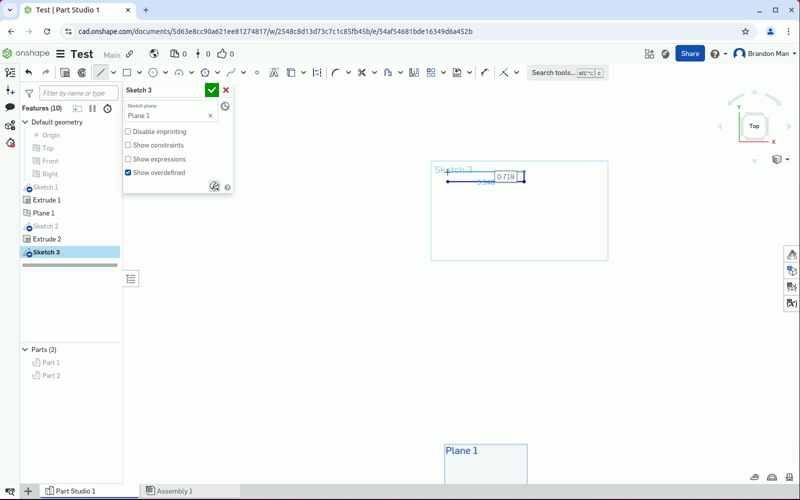
scroll(6)
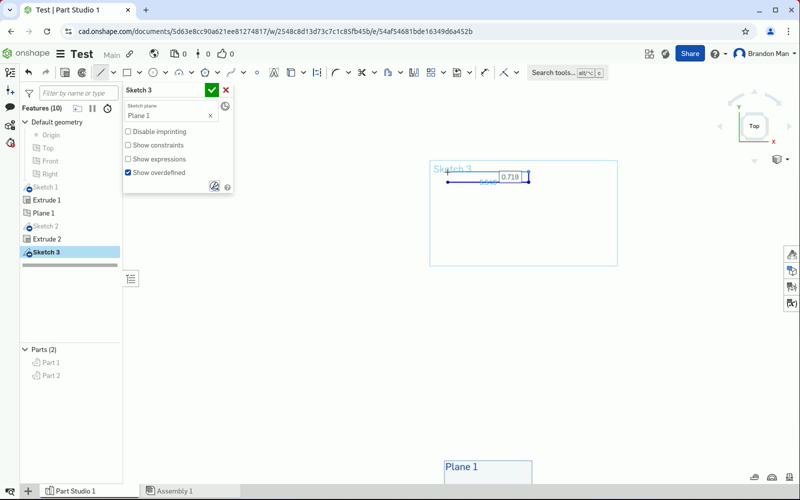
scroll(6)
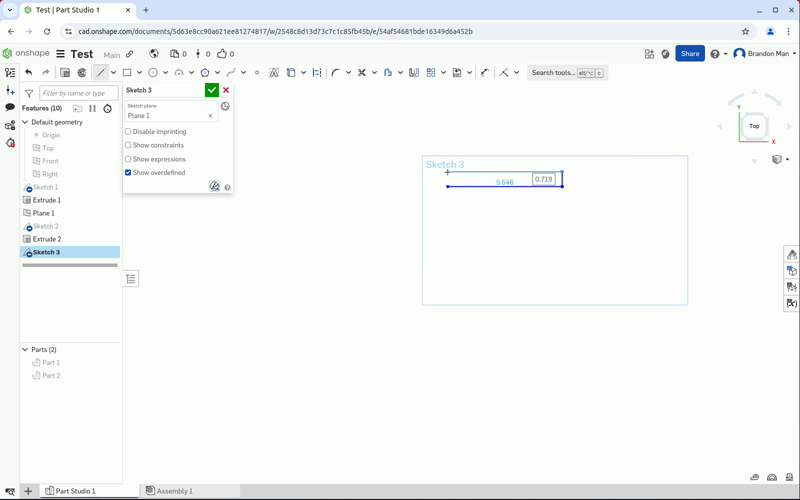
scroll(6)
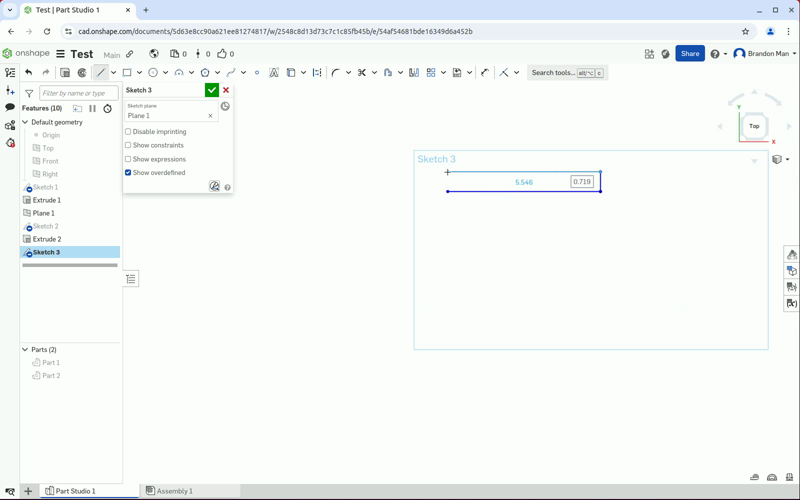
scroll(6)
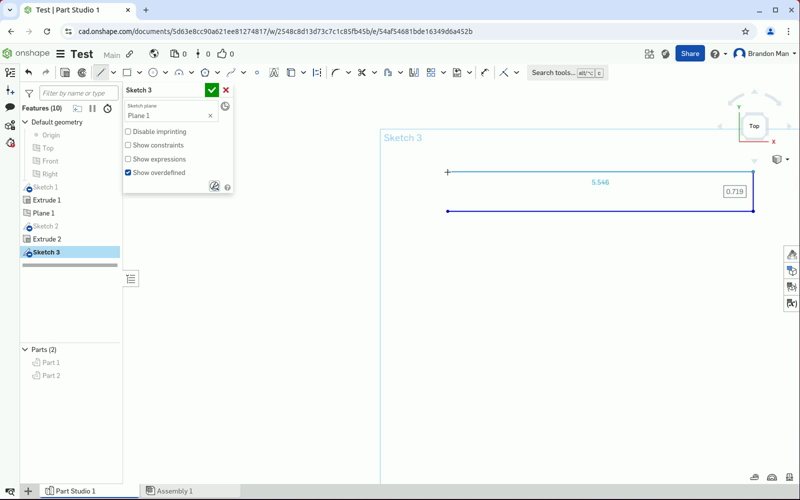
click(447, 171)
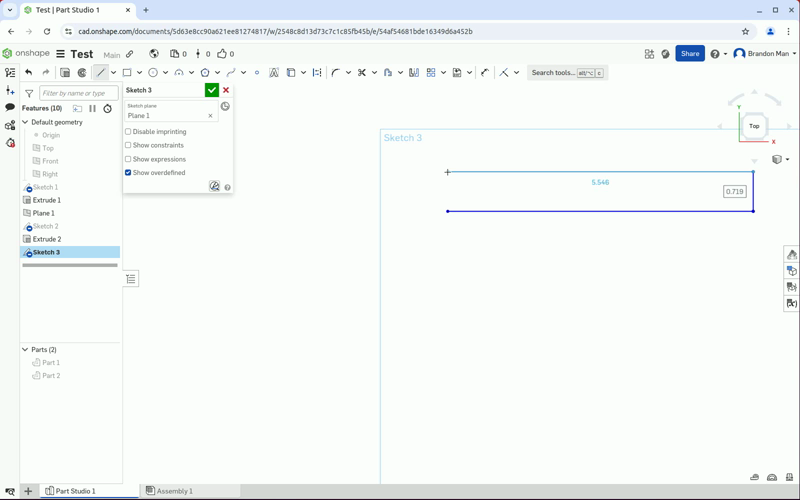
scroll(-6)
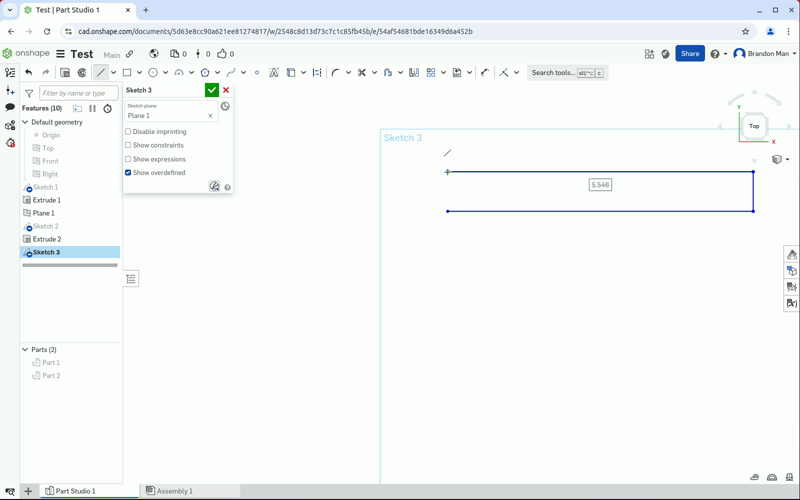
scroll(-6)
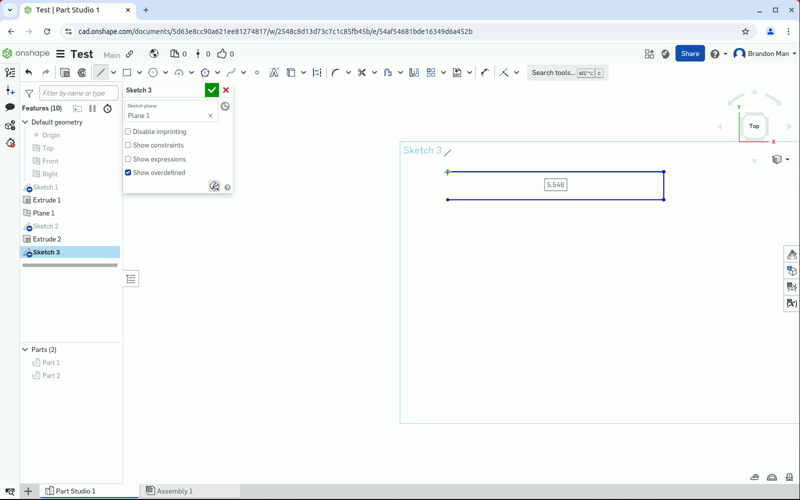
scroll(-6)
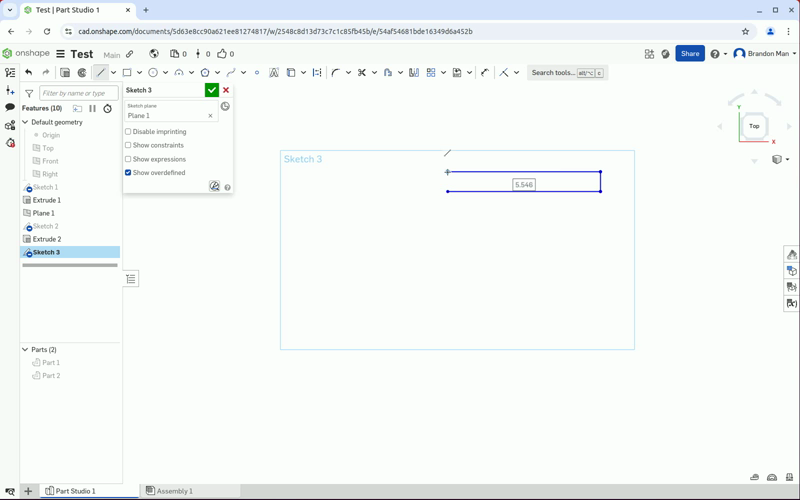
scroll(-6)
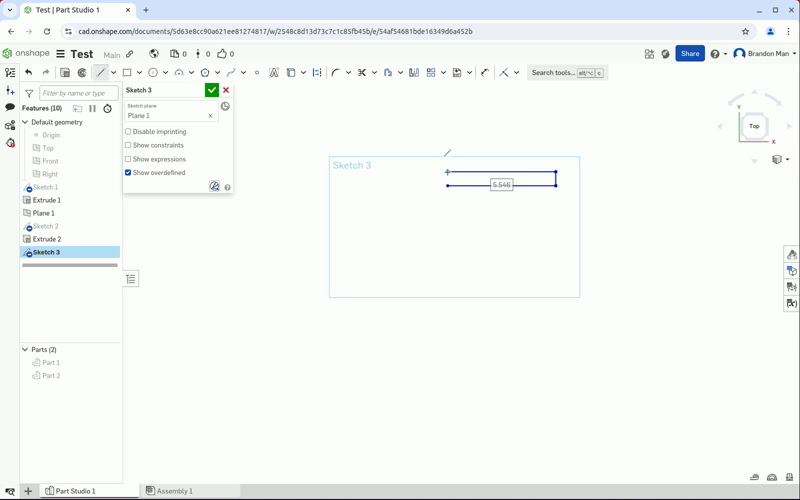
scroll(-6)
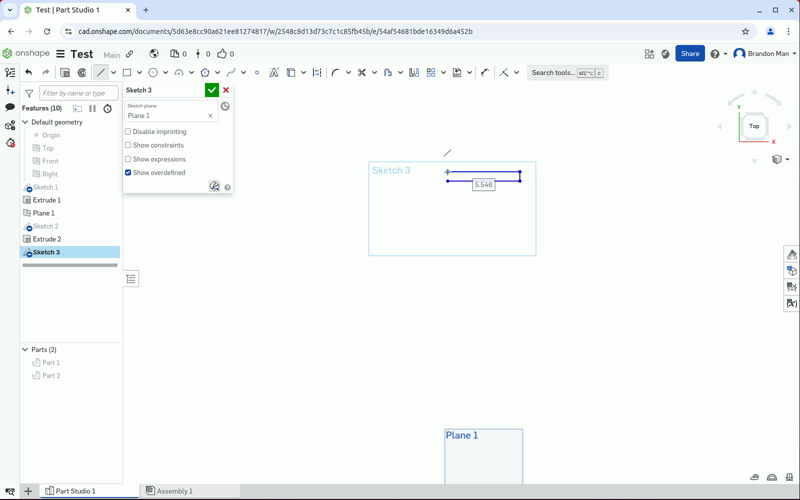
scroll(-6)
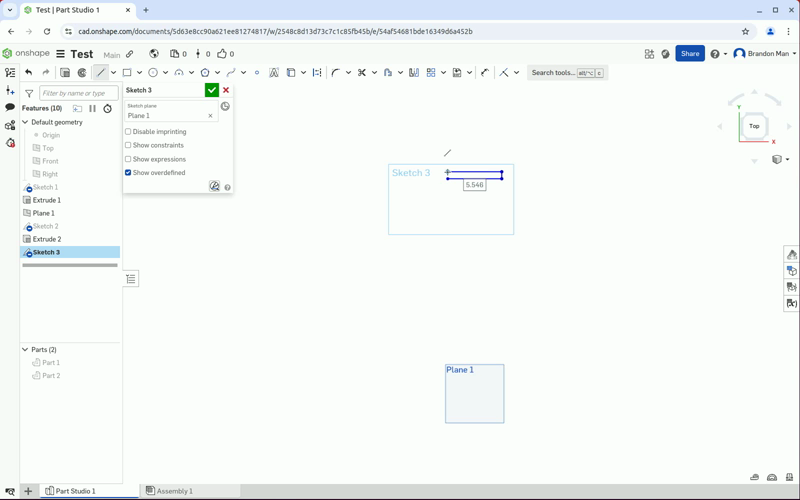
scroll(-6)
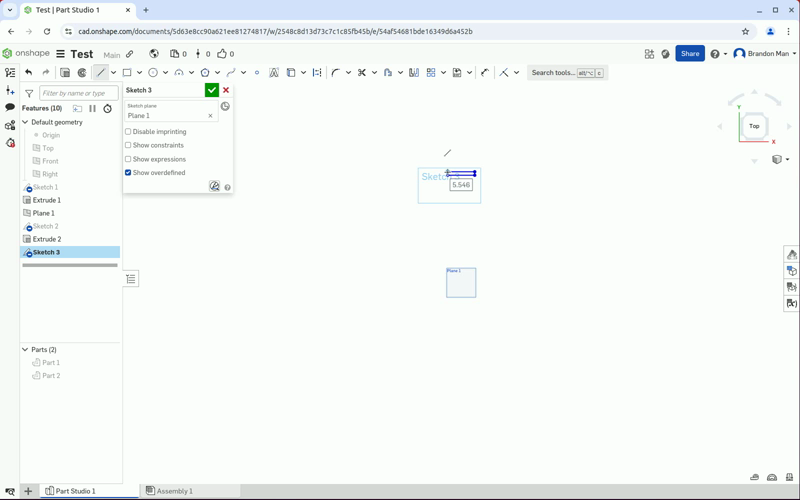
key_up(shift)
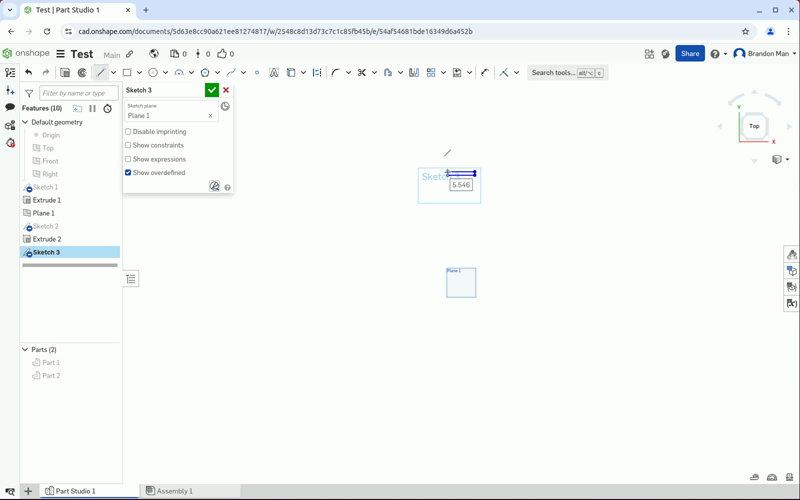
mouse_move(477, 171)
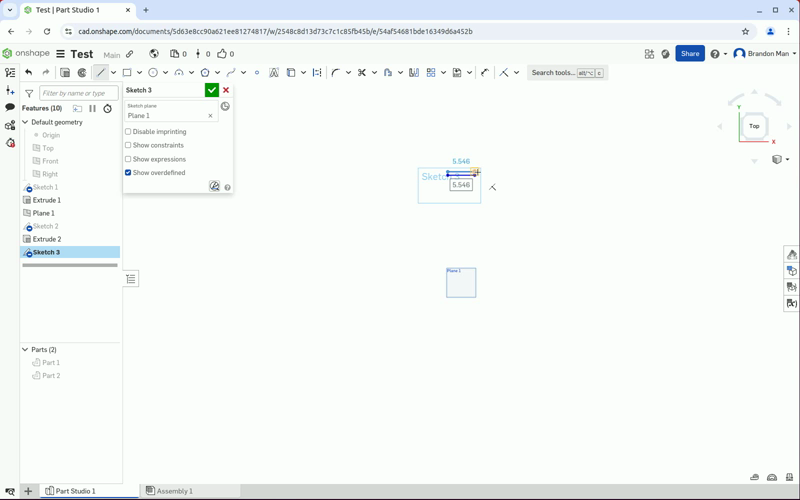
key_down(shift)
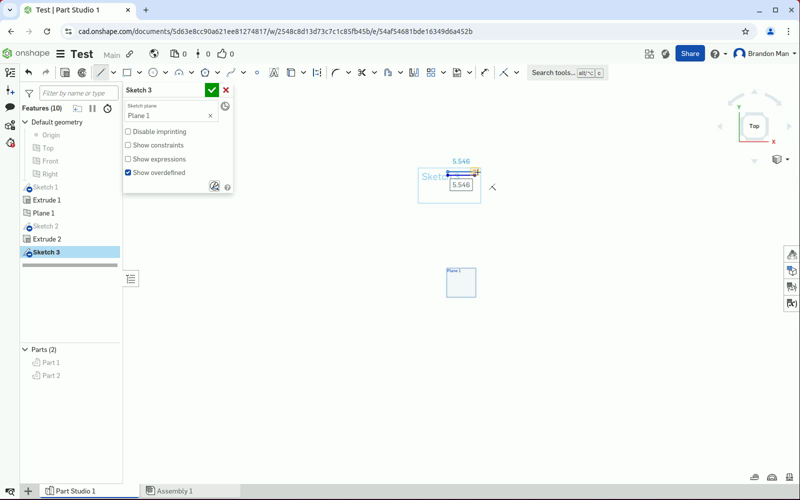
mouse_move(447, 175)
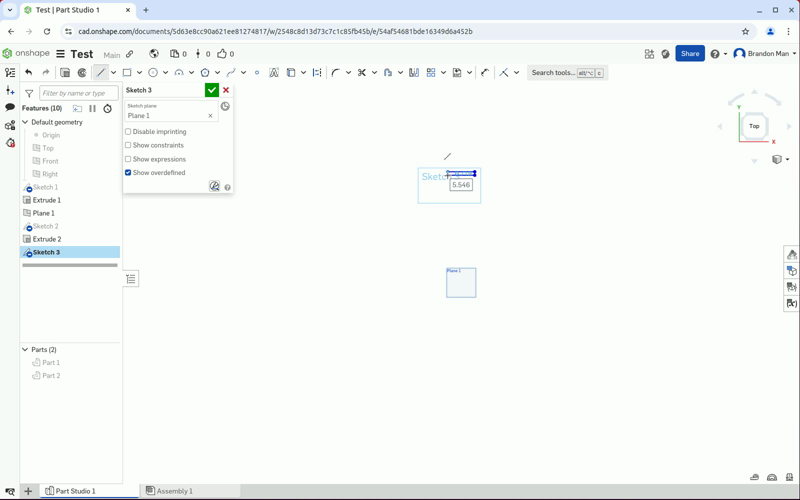
scroll(6)
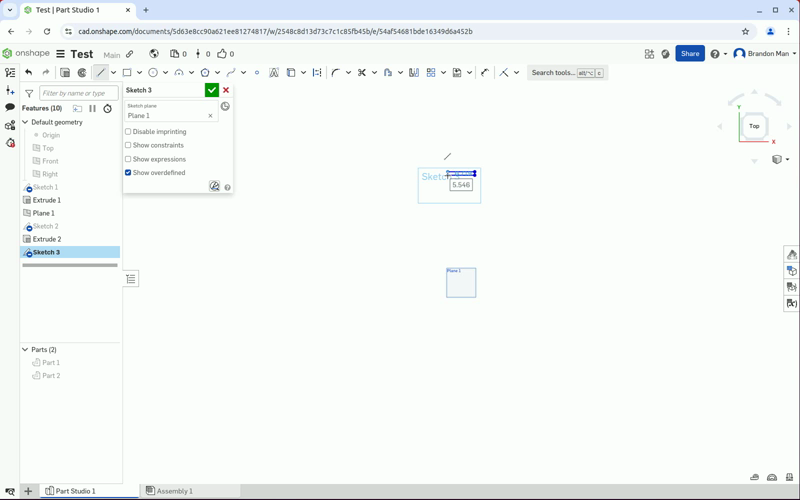
scroll(6)
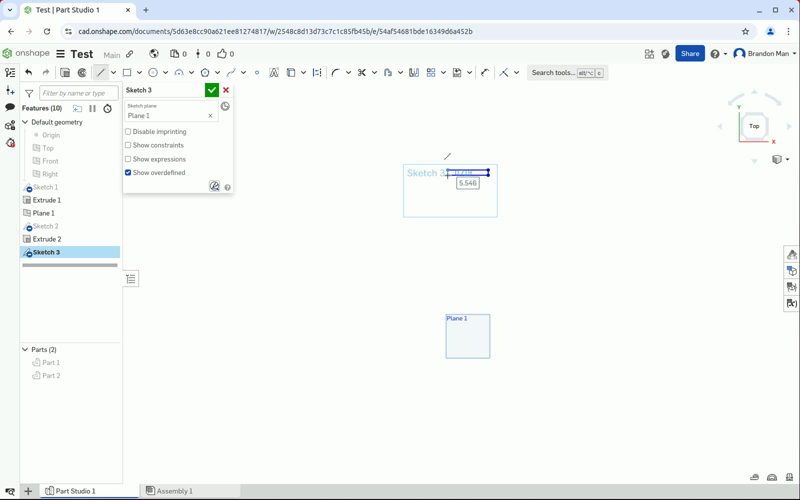
scroll(6)
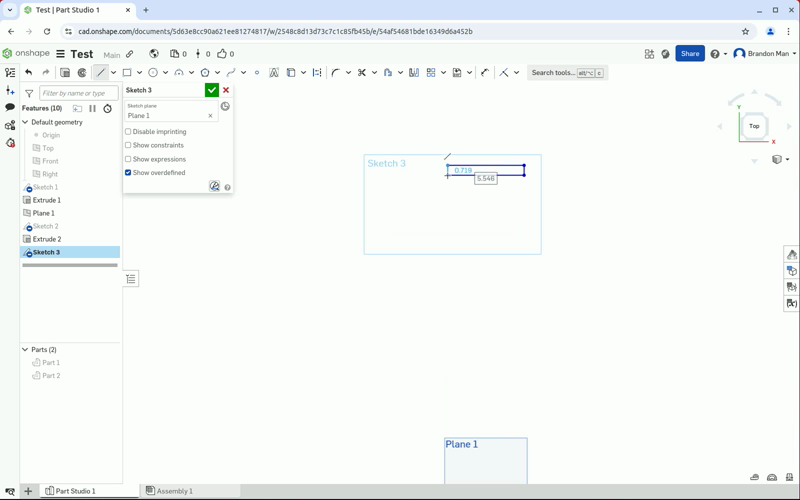
scroll(6)
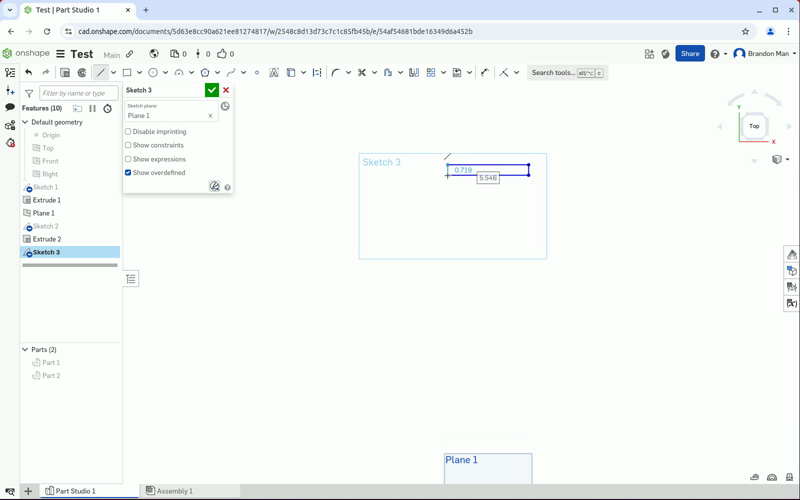
scroll(6)
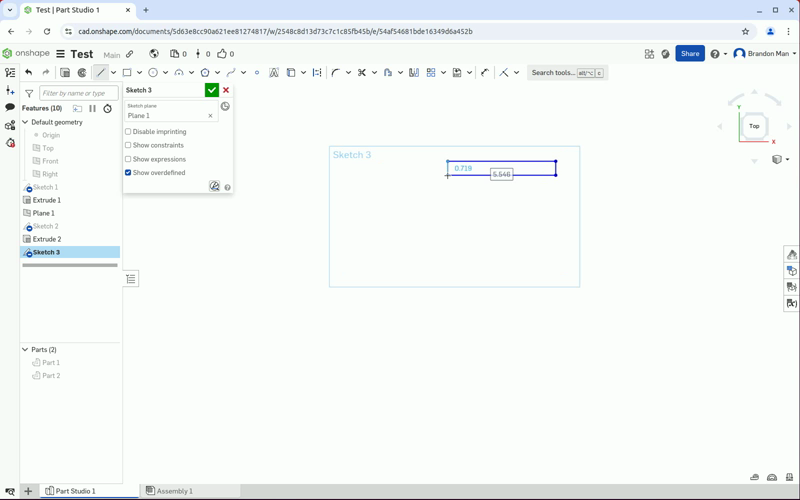
scroll(6)
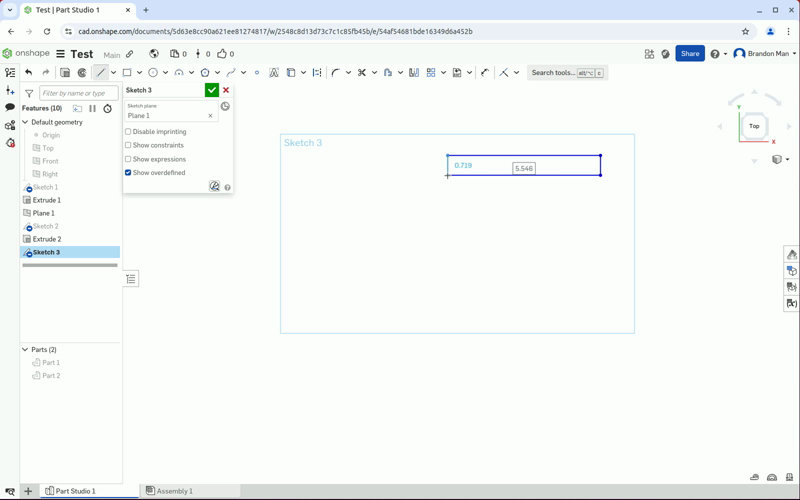
scroll(6)
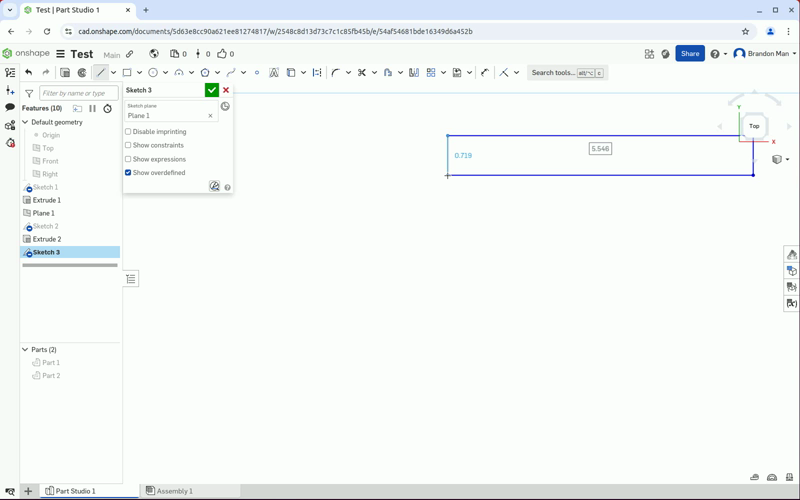
key_up(shift)
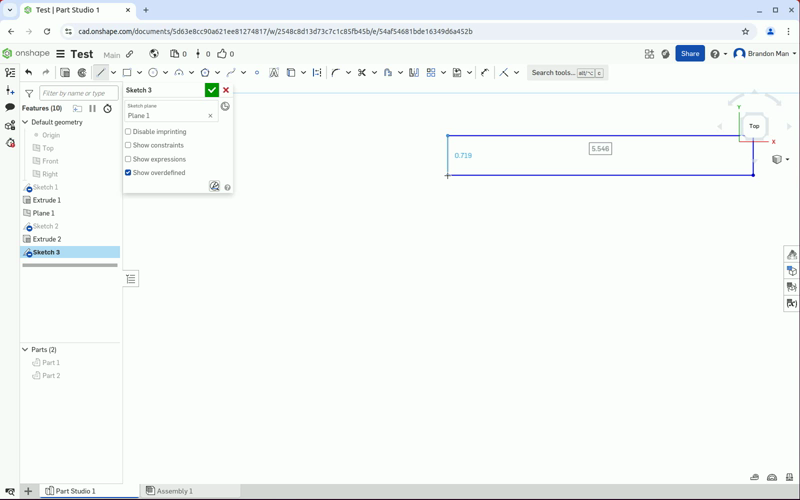
click(447, 175)
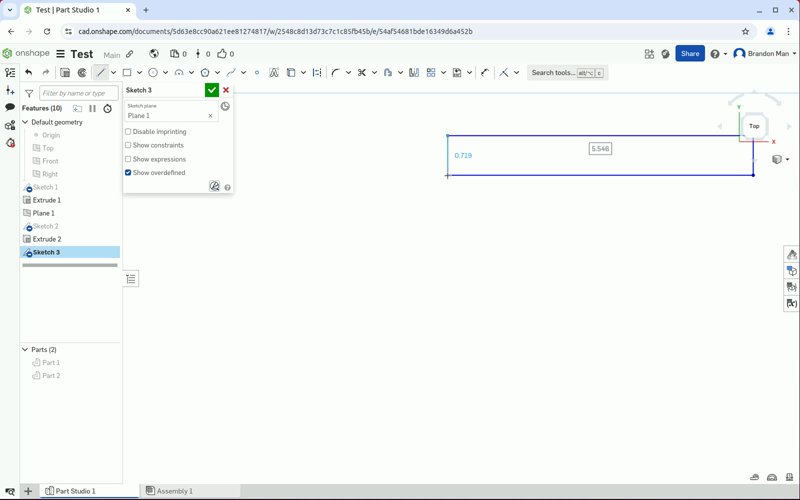
scroll(-6)
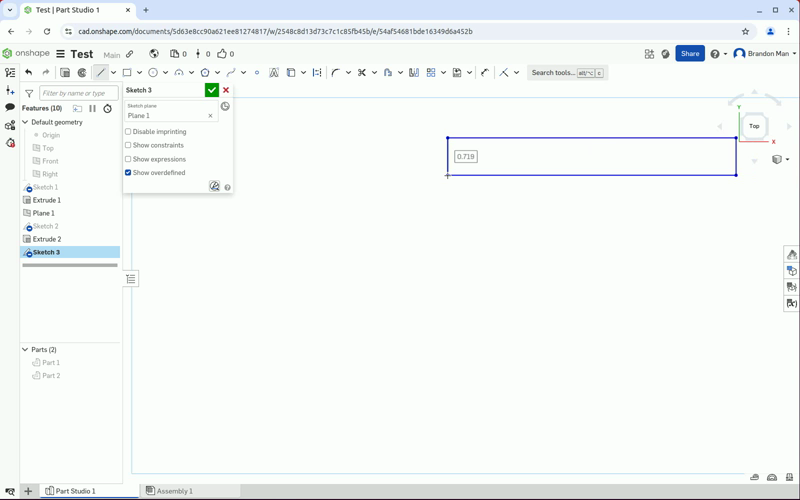
scroll(-6)
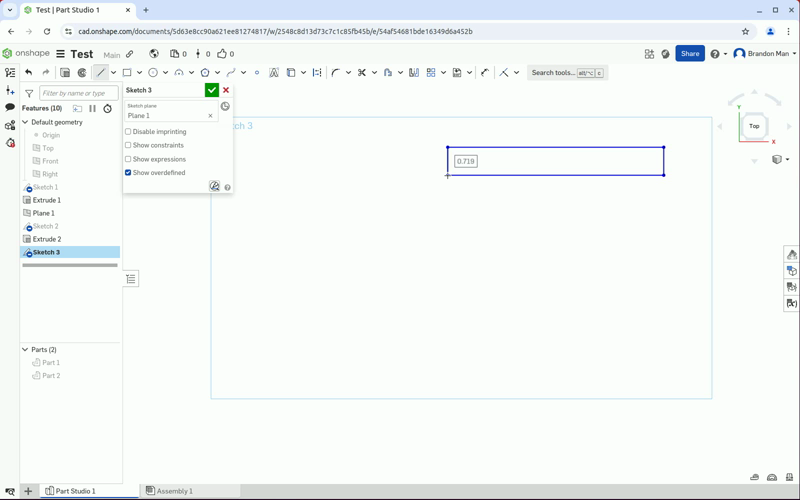
scroll(-6)
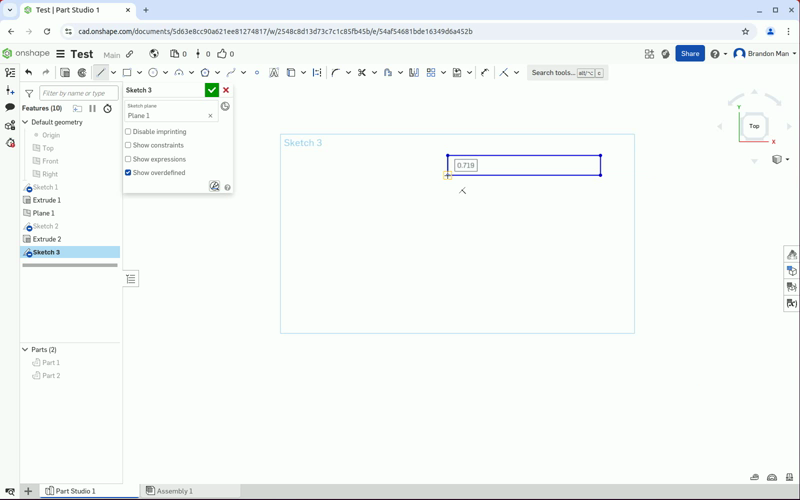
scroll(-6)
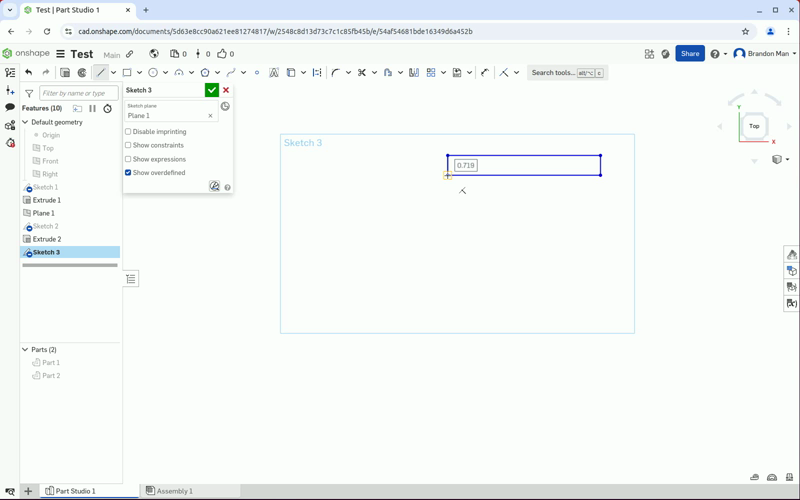
scroll(-6)
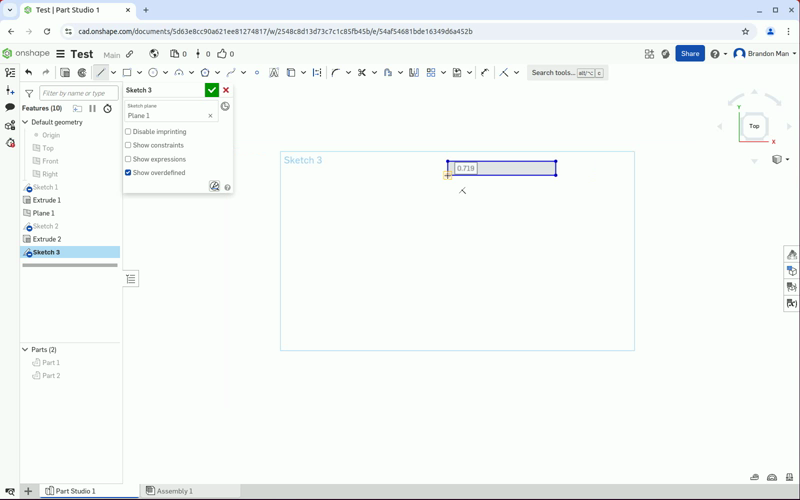
scroll(-6)
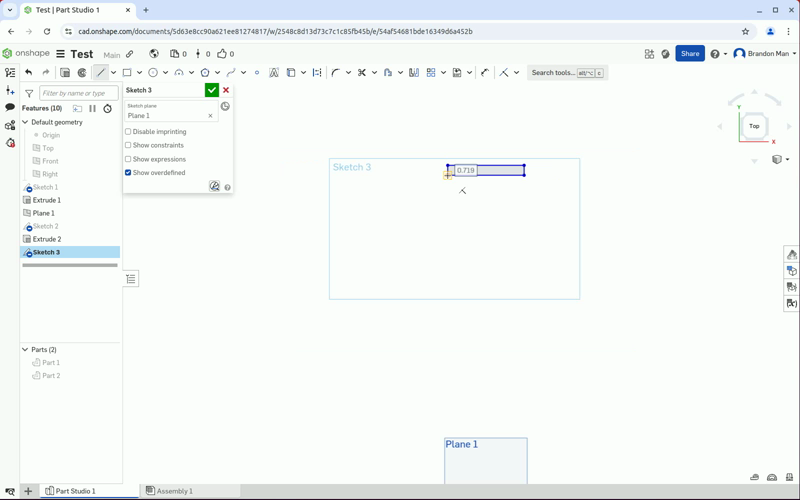
scroll(-6)
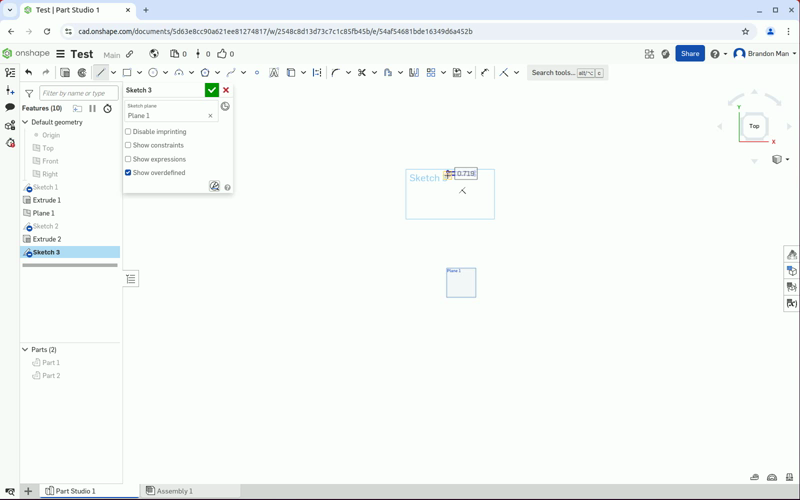
key(esc)
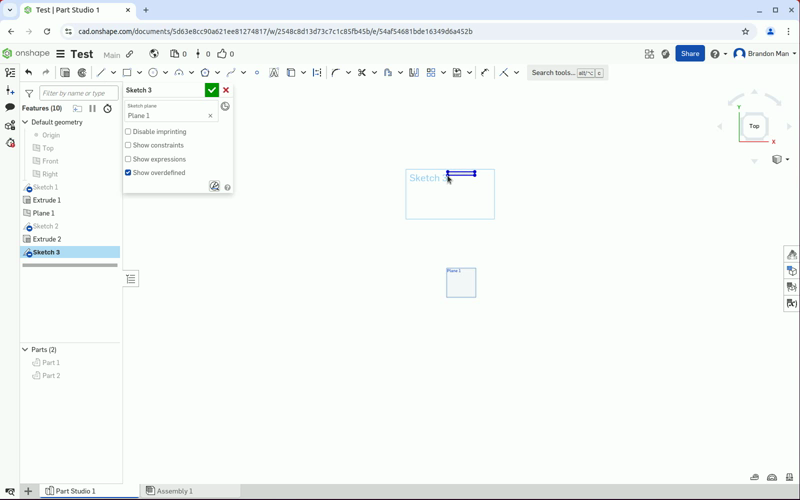
mouse_move(464, 174)
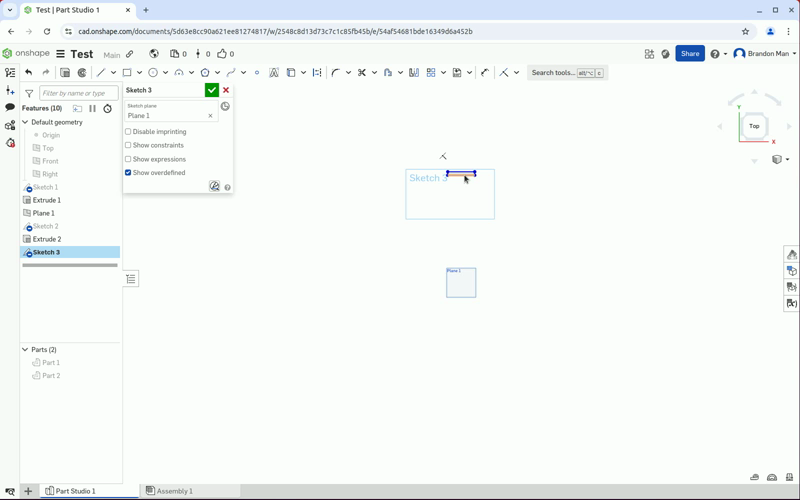
scroll(6)
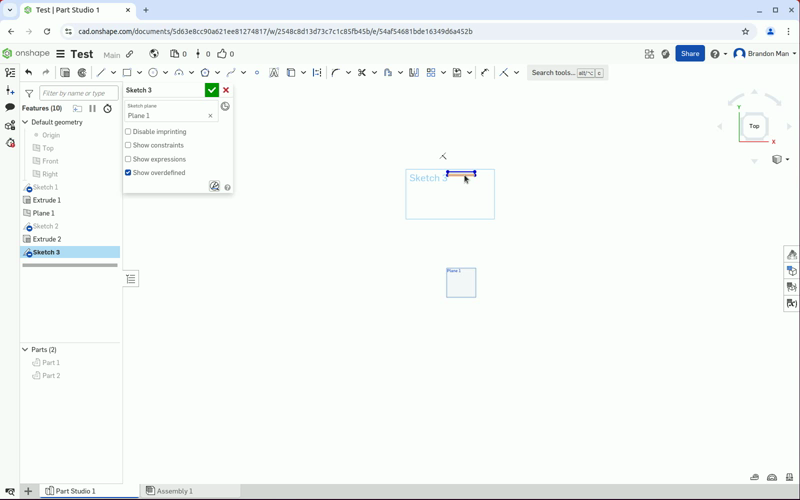
scroll(6)
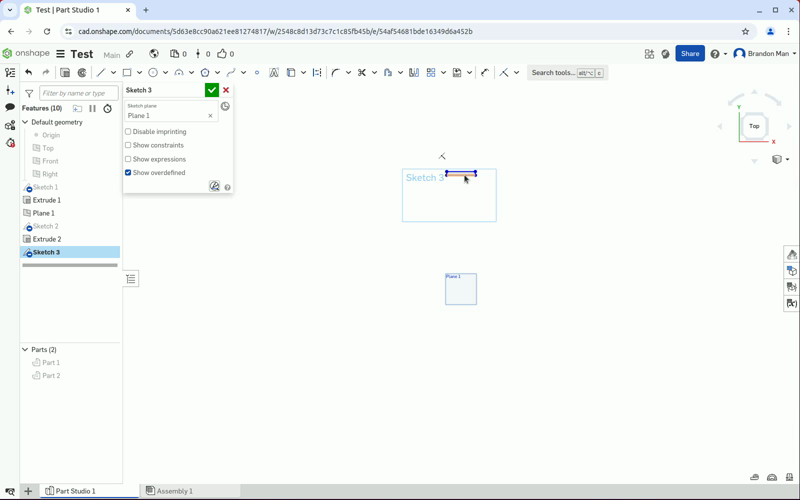
scroll(6)
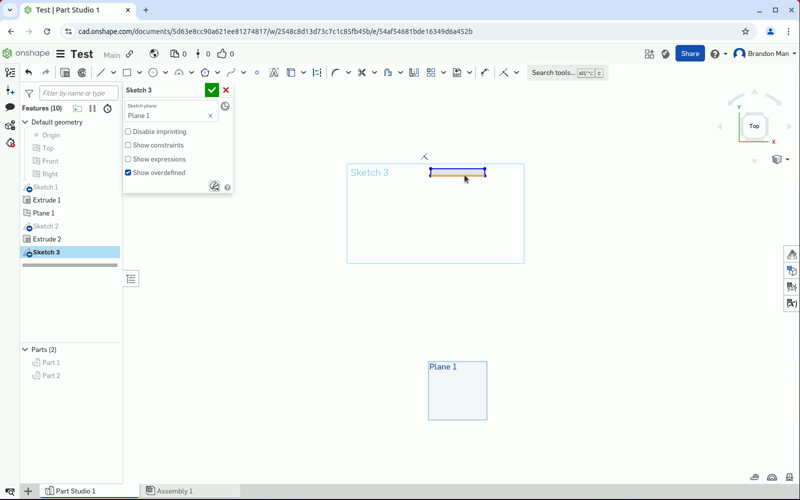
scroll(6)
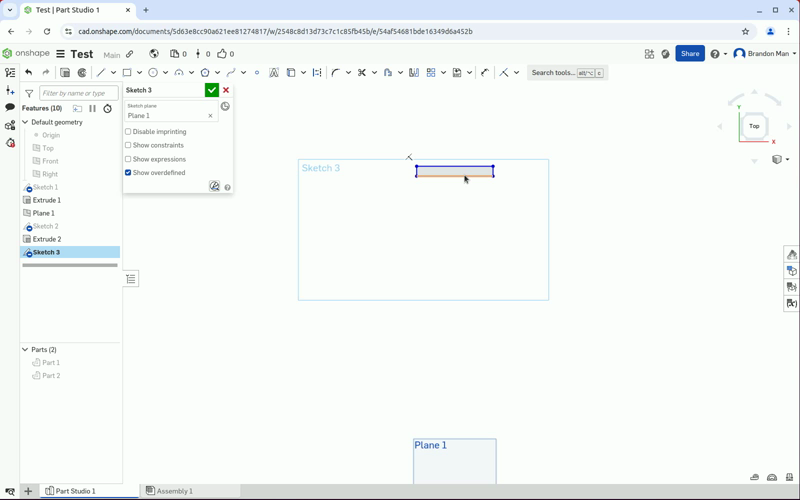
scroll(6)
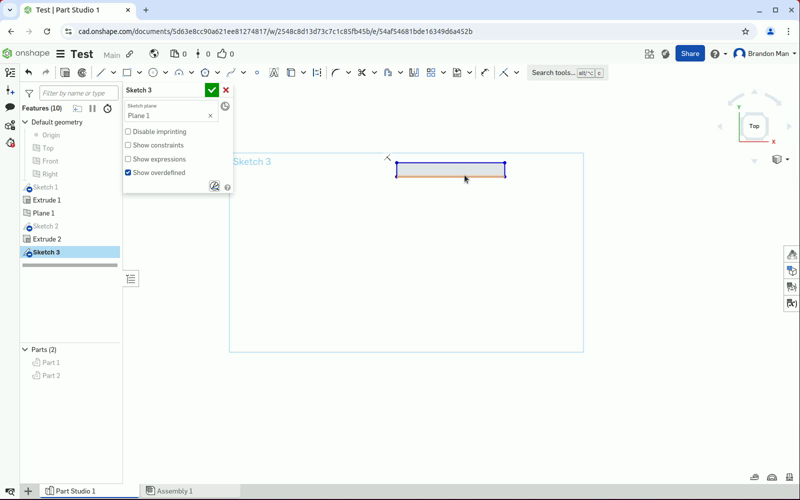
scroll(6)
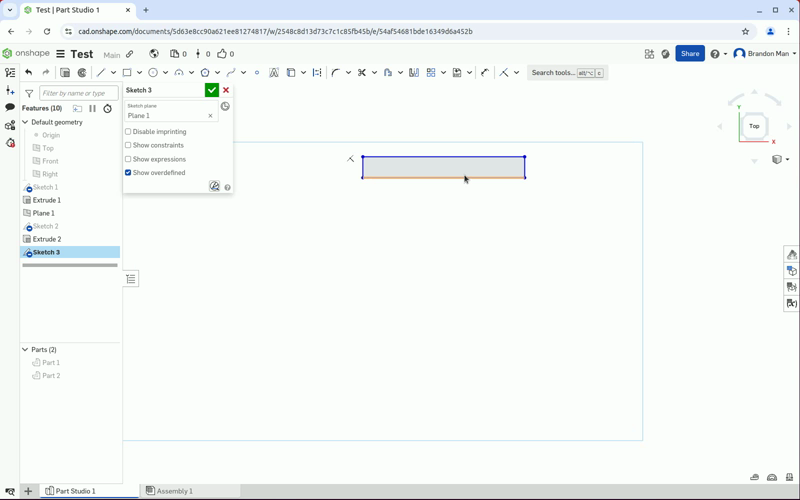
scroll(6)
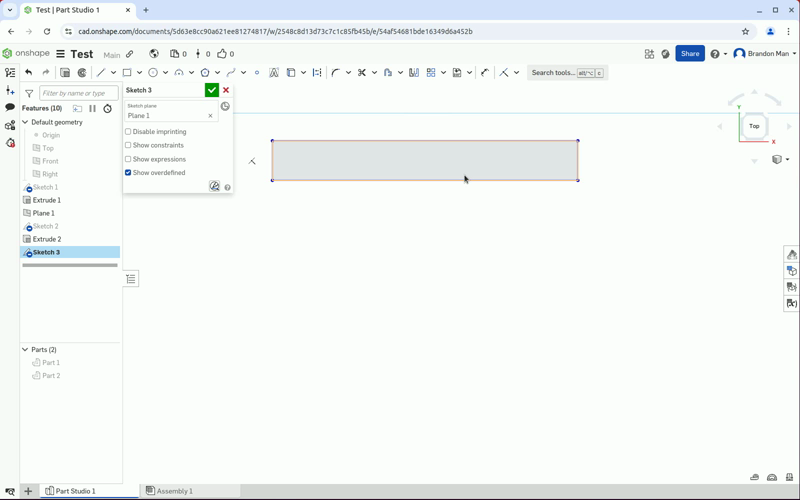
click(464, 174)
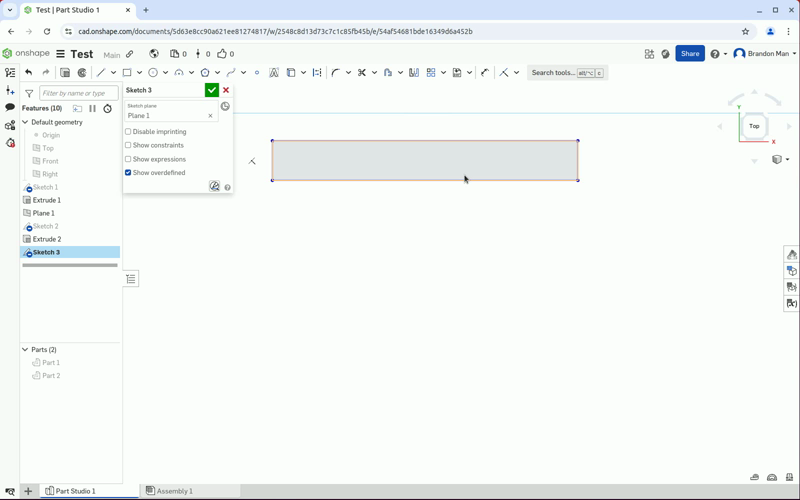
scroll(-6)
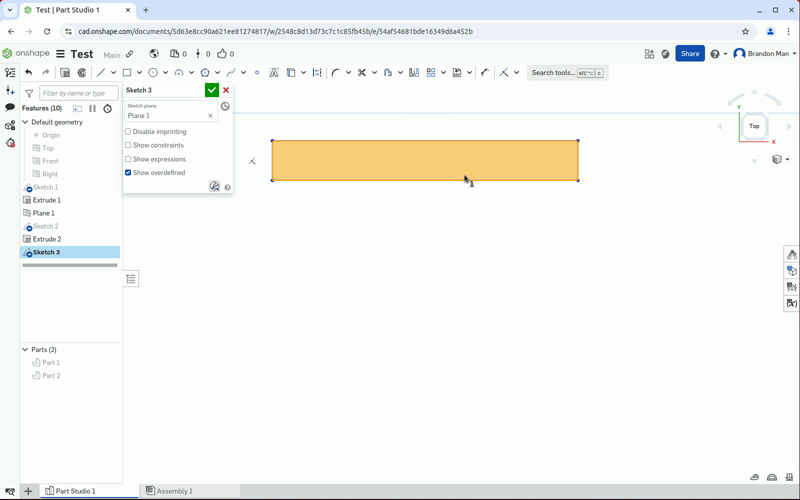
scroll(-6)
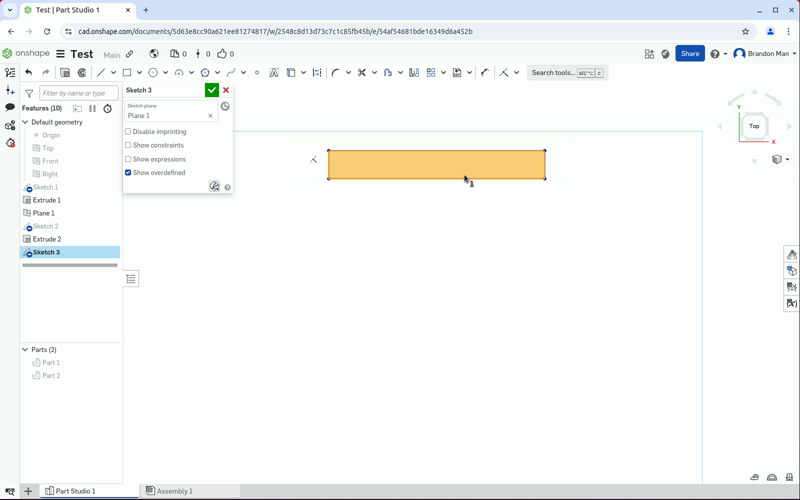
scroll(-6)
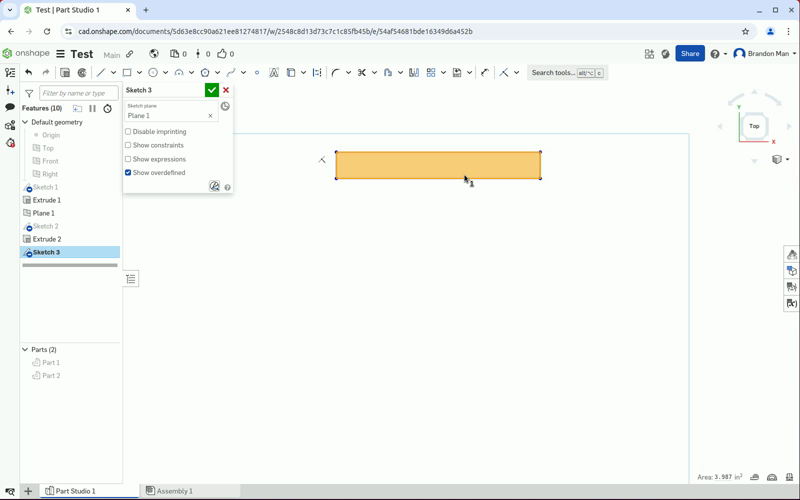
scroll(-6)
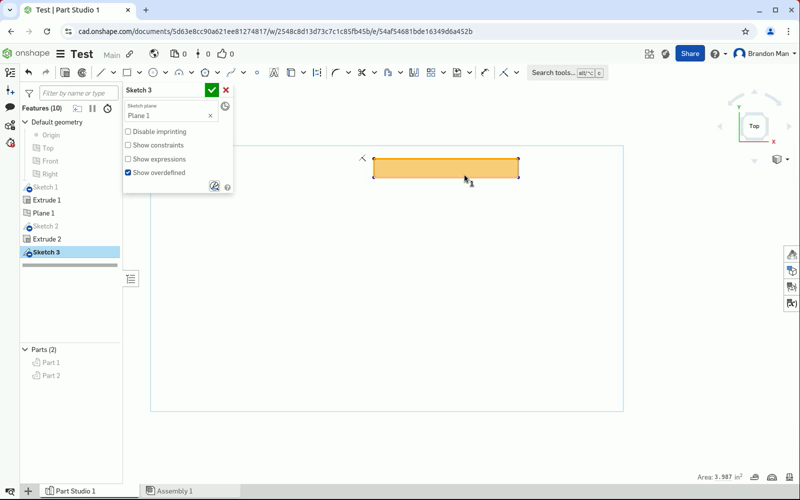
scroll(-6)
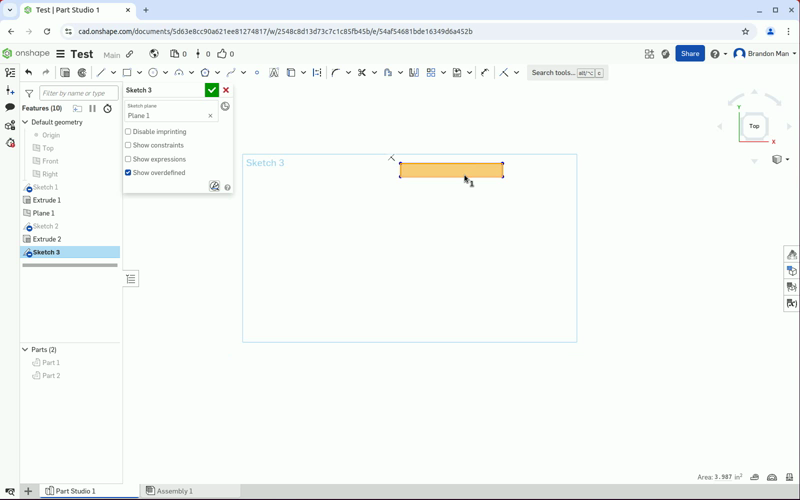
scroll(-6)
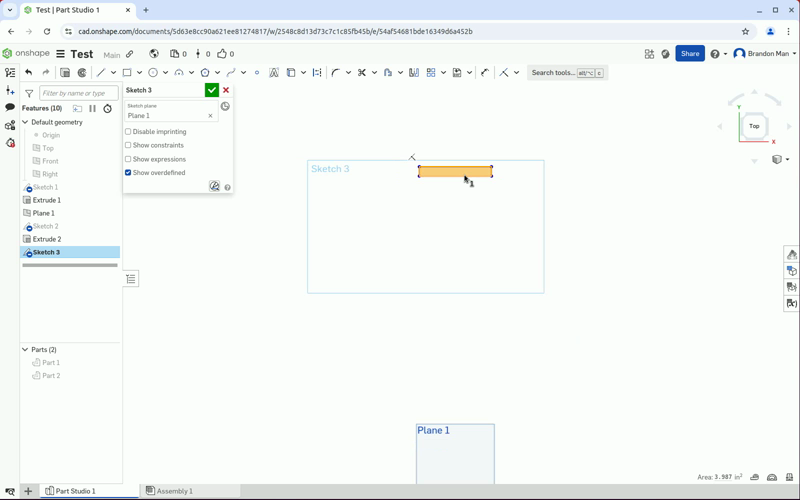
scroll(-6)
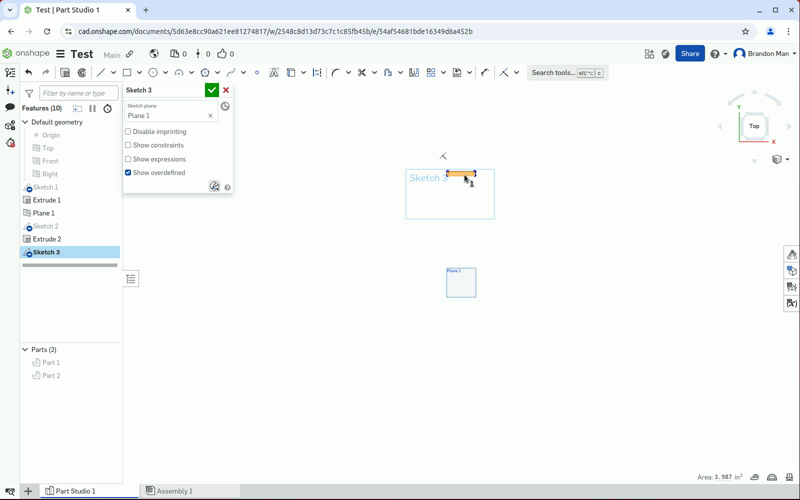
mouse_move(73, 352)
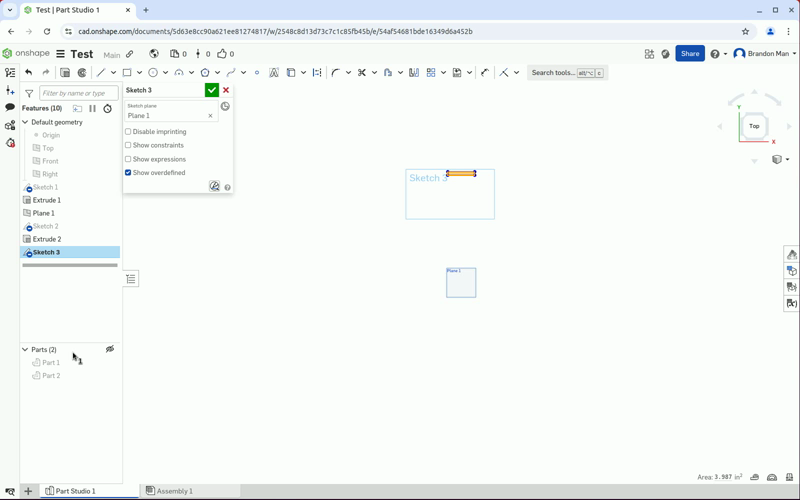
key(shift+y)
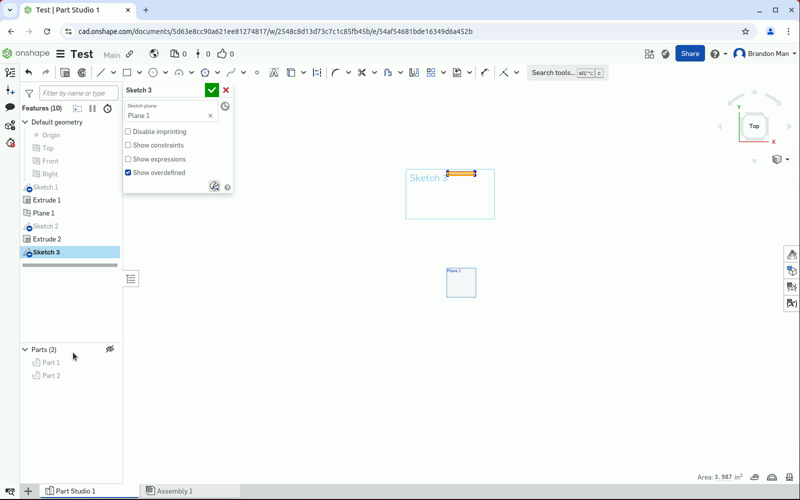
key(shift+e)
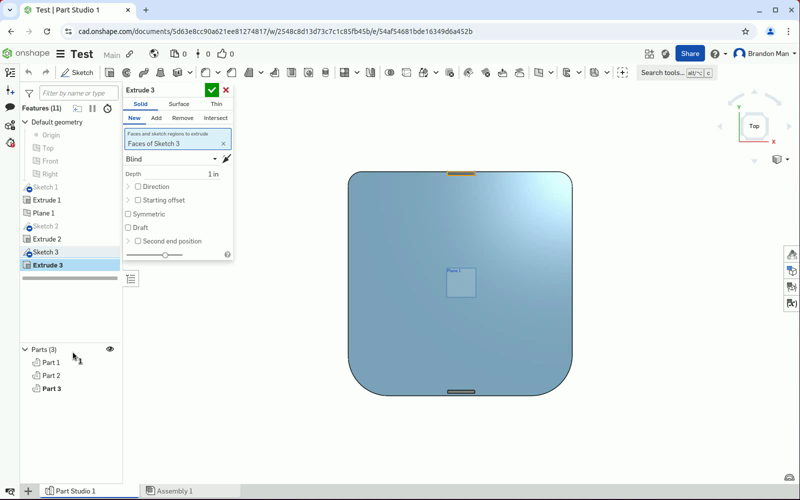
mouse_move(143, 106)
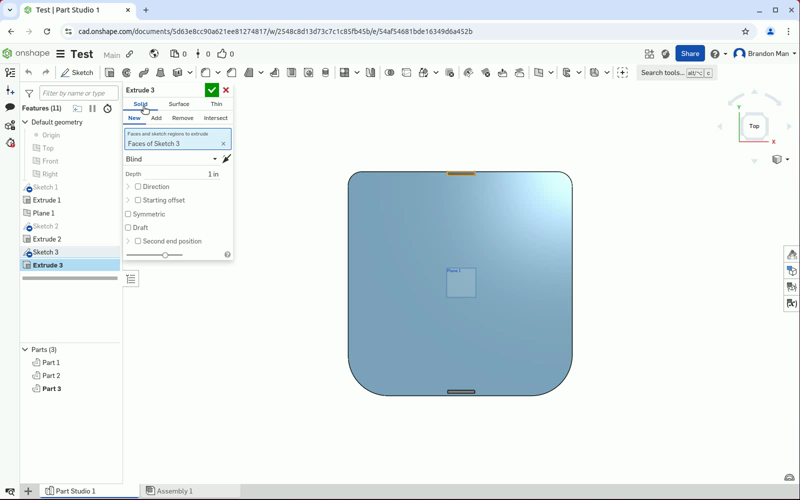
click(143, 106)
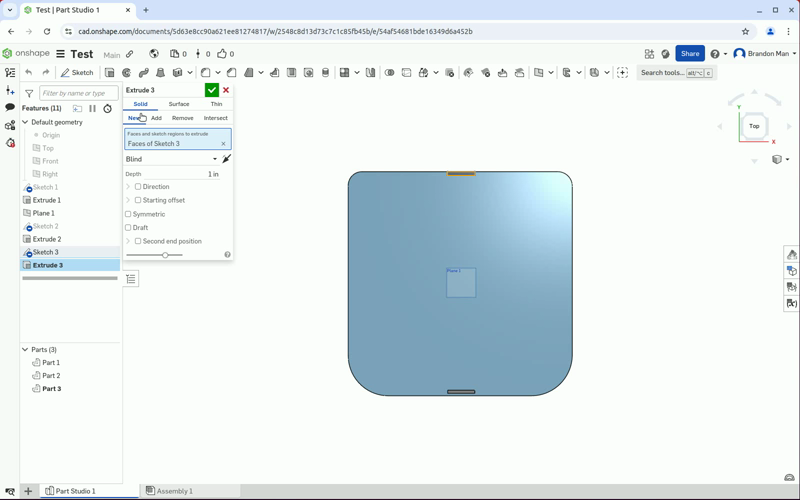
mouse_move(137, 120)
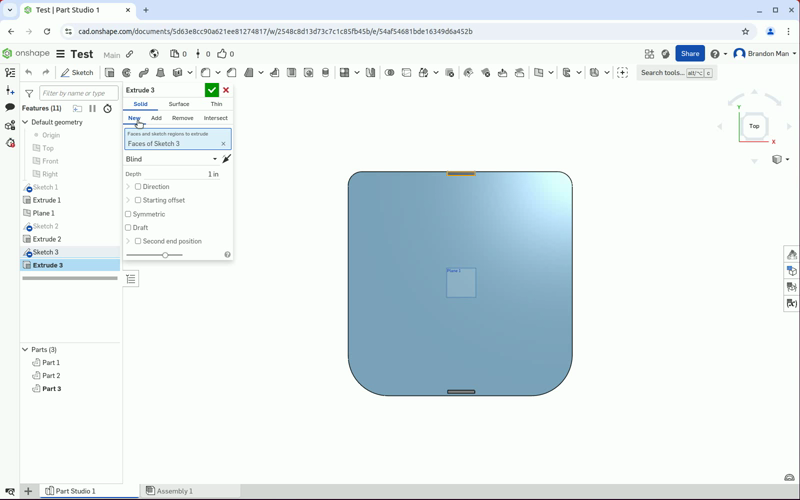
click(137, 120)
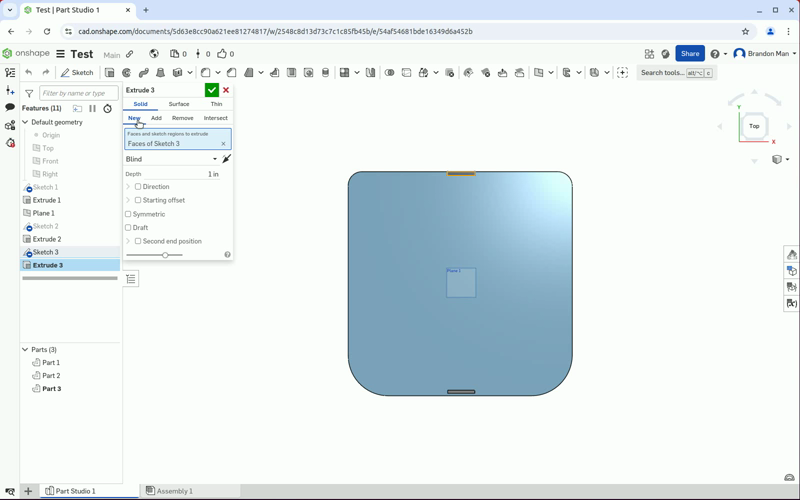
key(tab, 4)
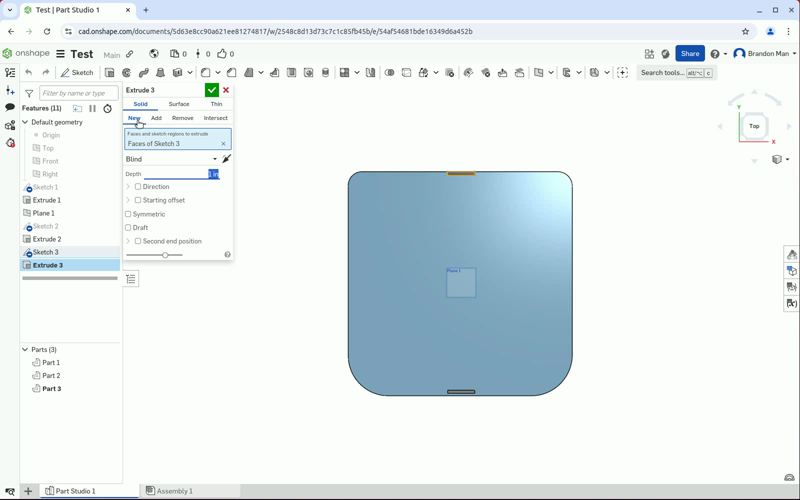
text(5.296)
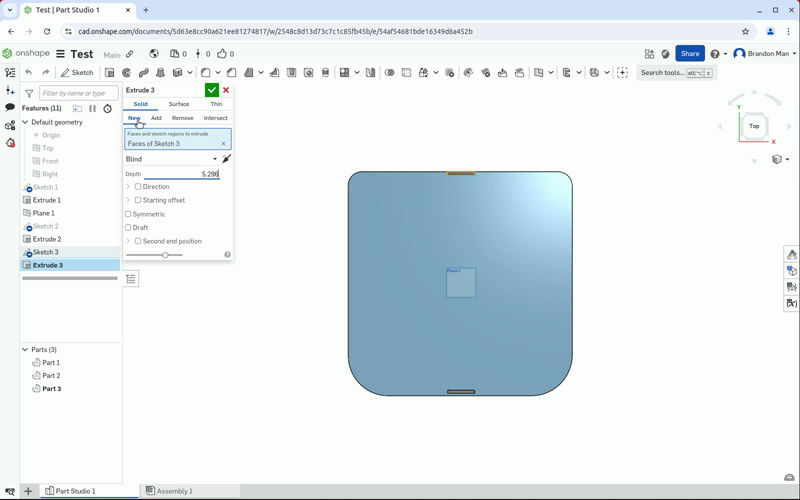
key(enter)
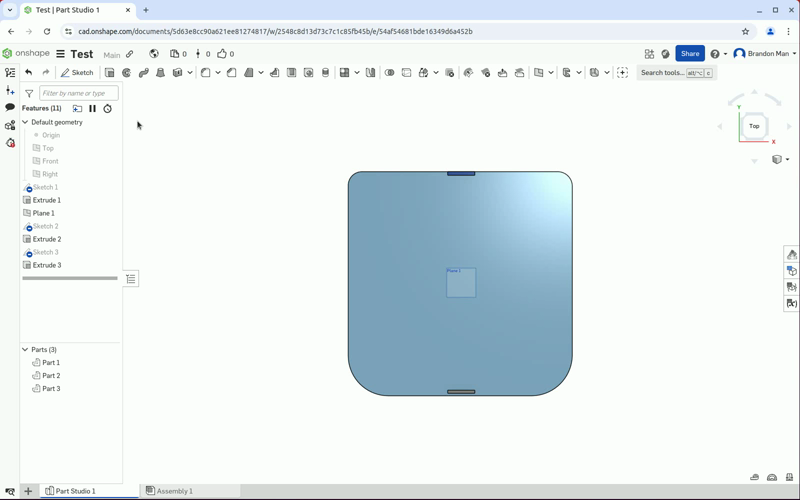
key(shift+h)
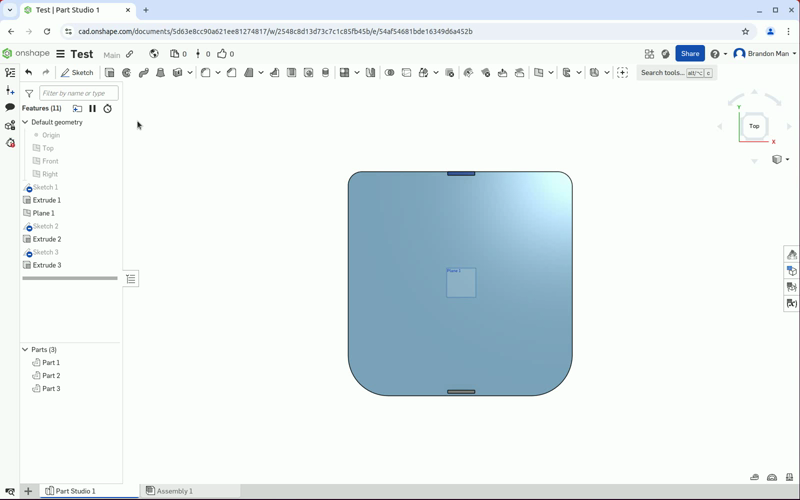
key(shift+h)
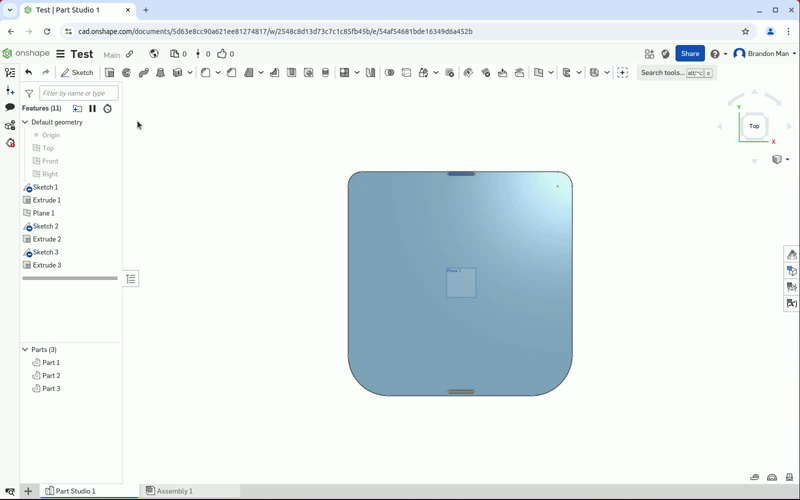
key(shift+7)
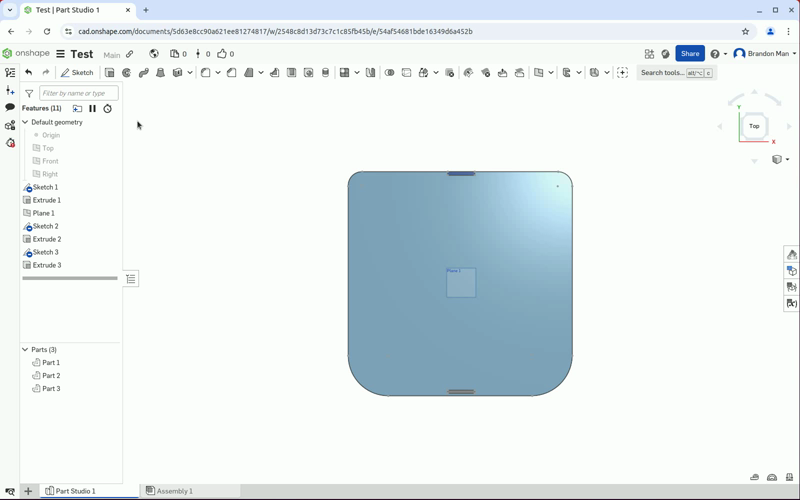
key(up, 3)
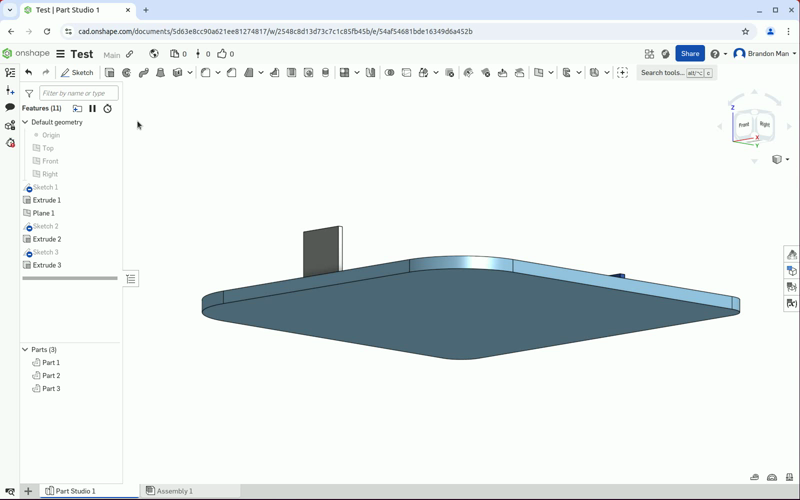
key(left, 3)
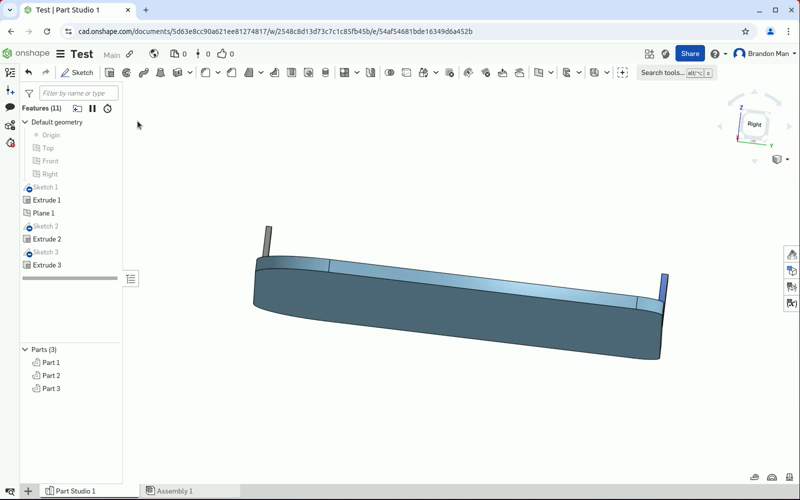
key(right, 3)
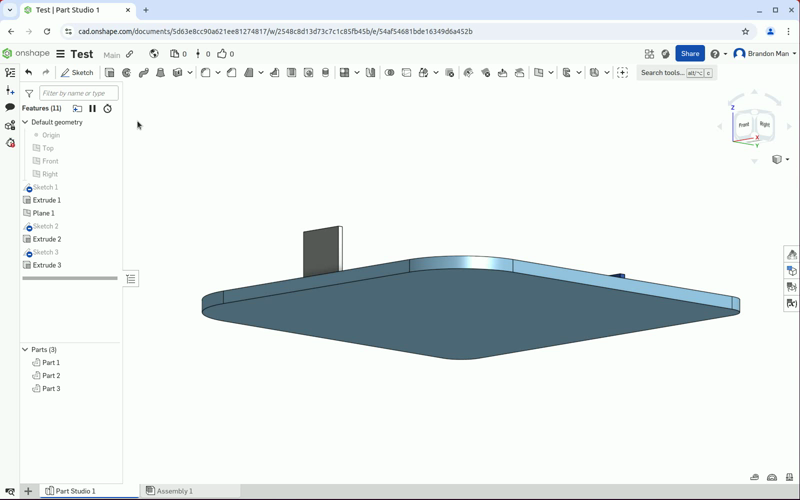
key(down, 3)
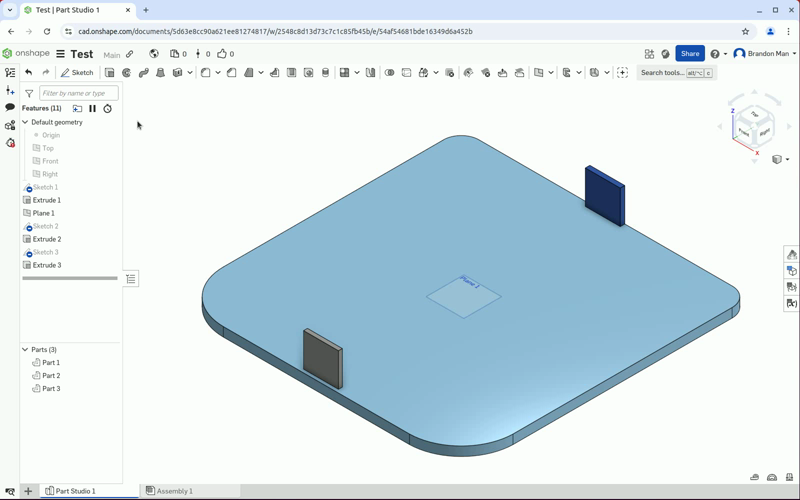
mouse_move(73, 189)
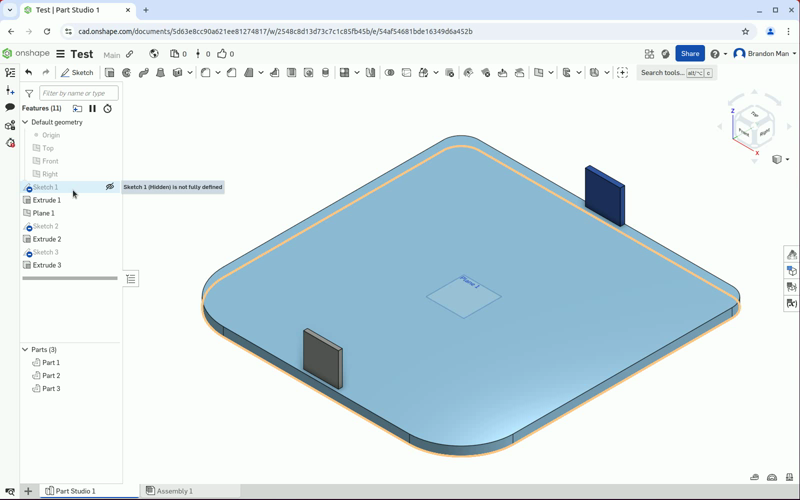
click(73, 189)